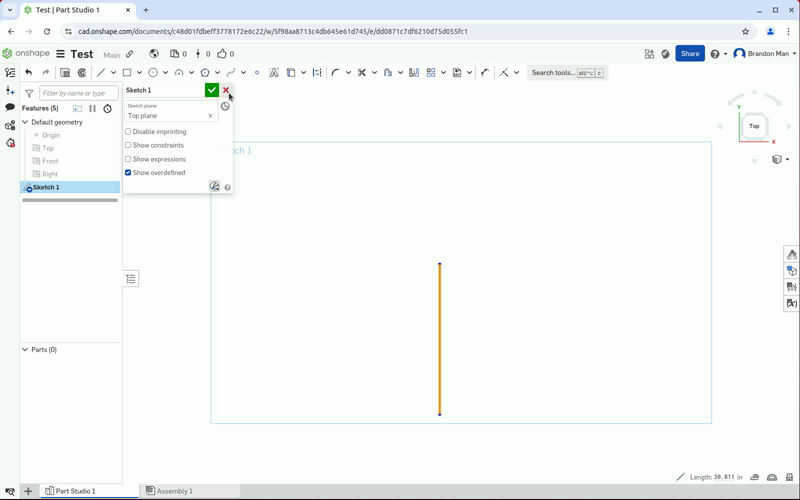
key(shift+h)
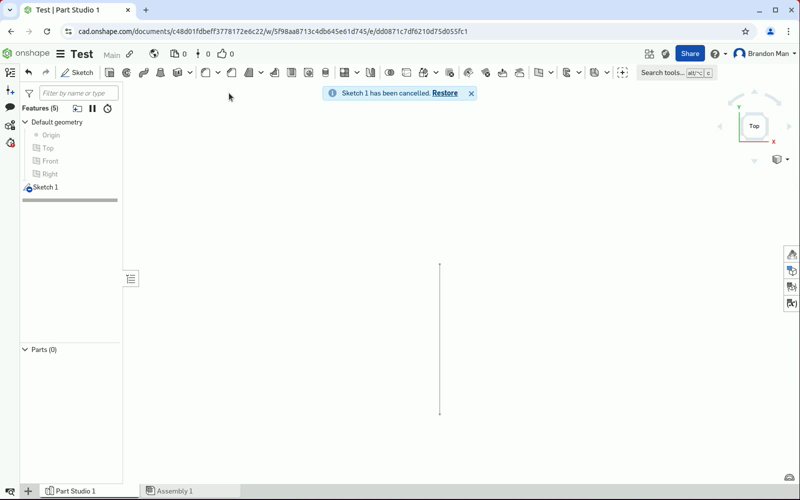
mouse_move(73, 352)
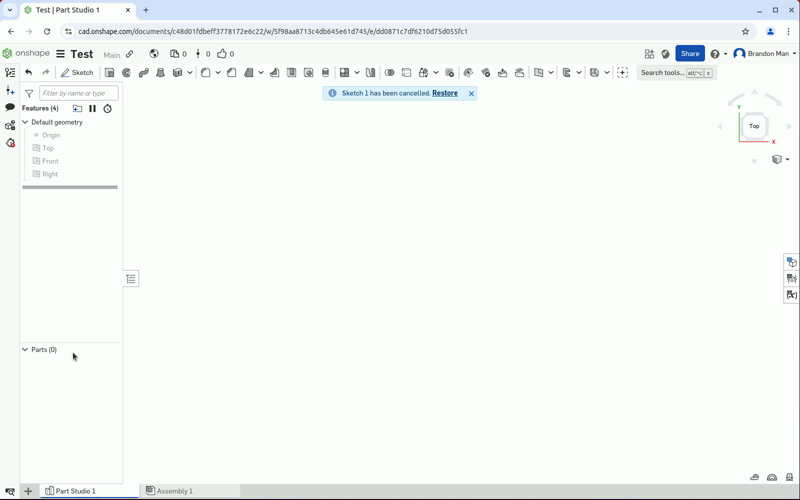
key(y)
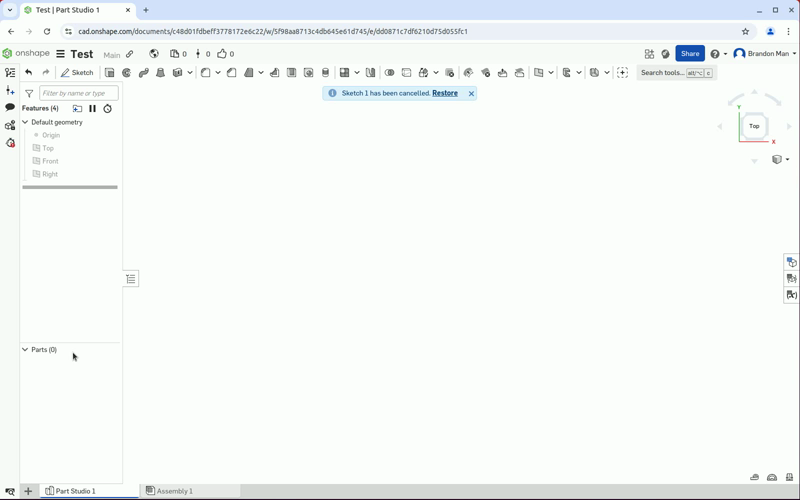
key(shift+p)
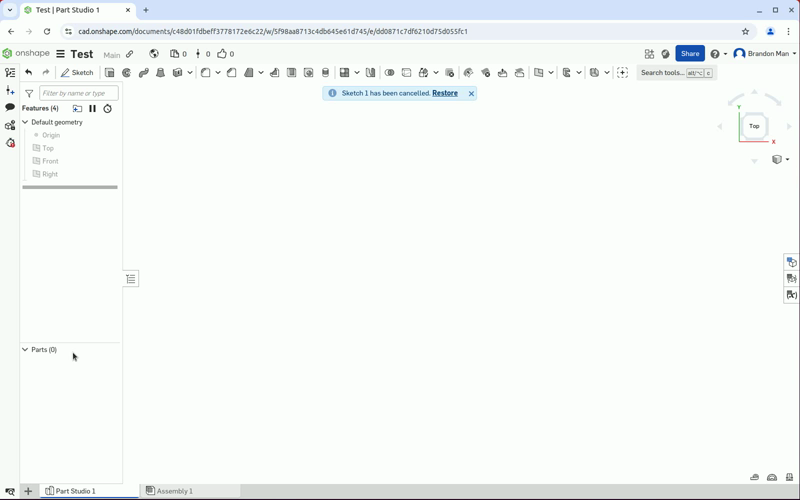
key(space)
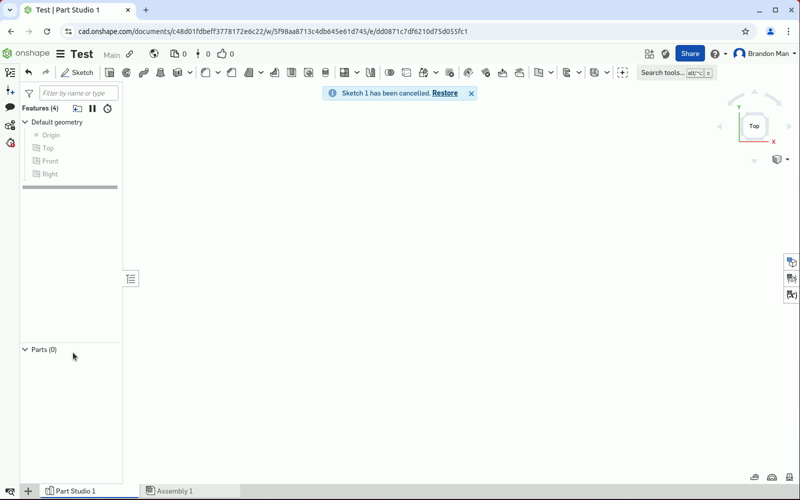
key_down(shift)
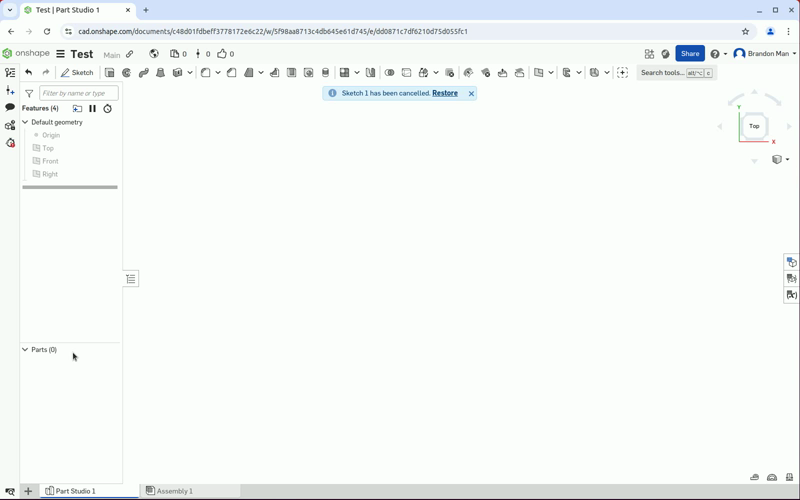
key(up)
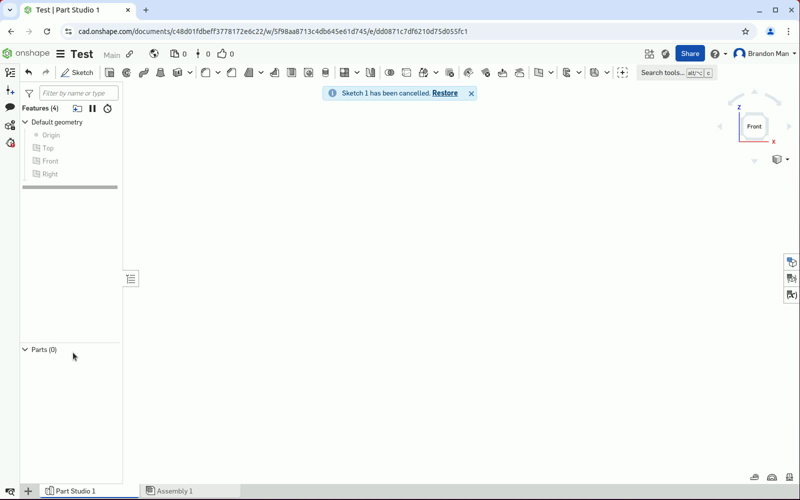
key_up(shift)
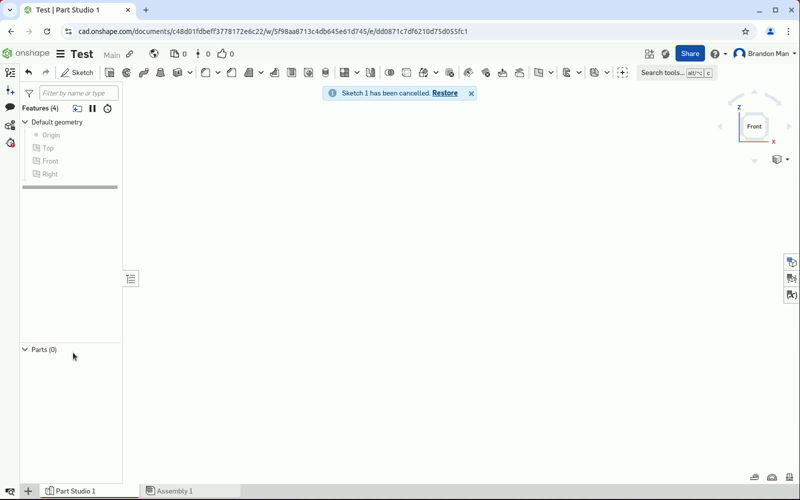
mouse_move(73, 352)
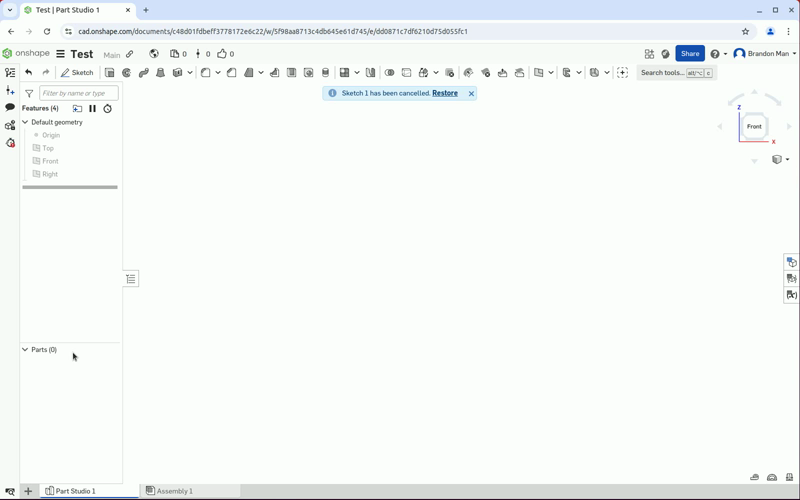
key(shift+y)
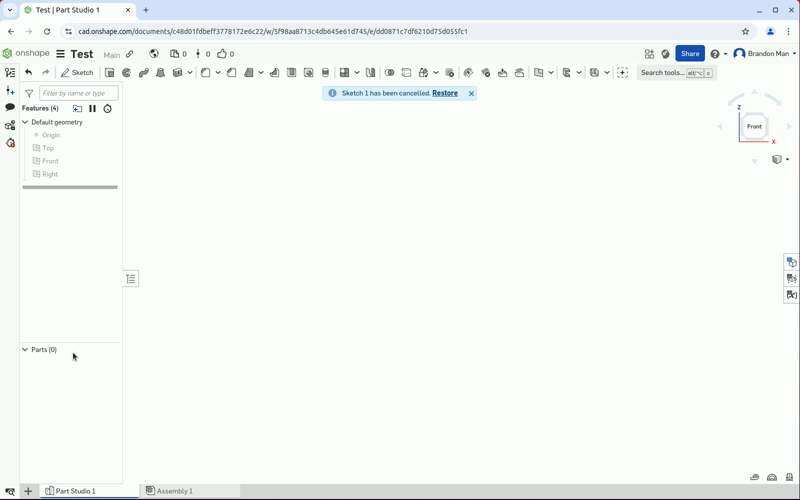
key(shift+s)
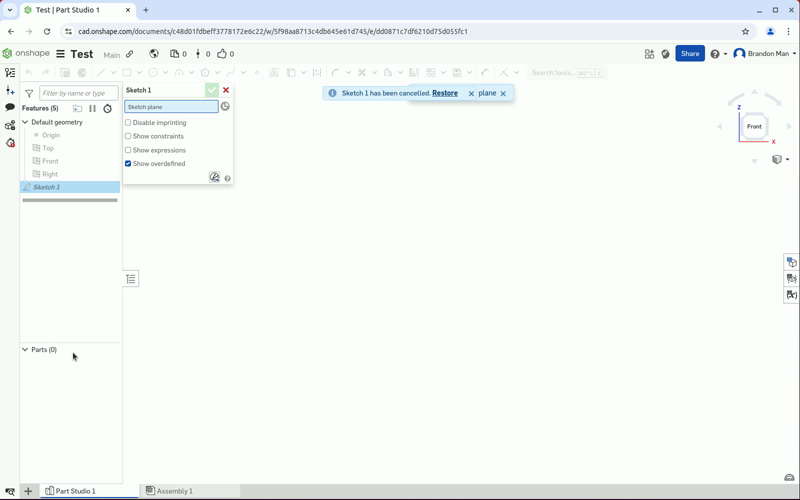
mouse_move(73, 163)
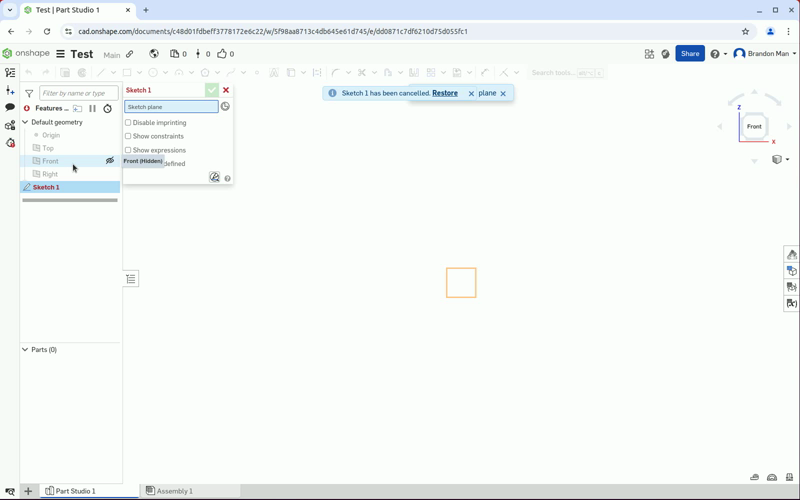
click(73, 163)
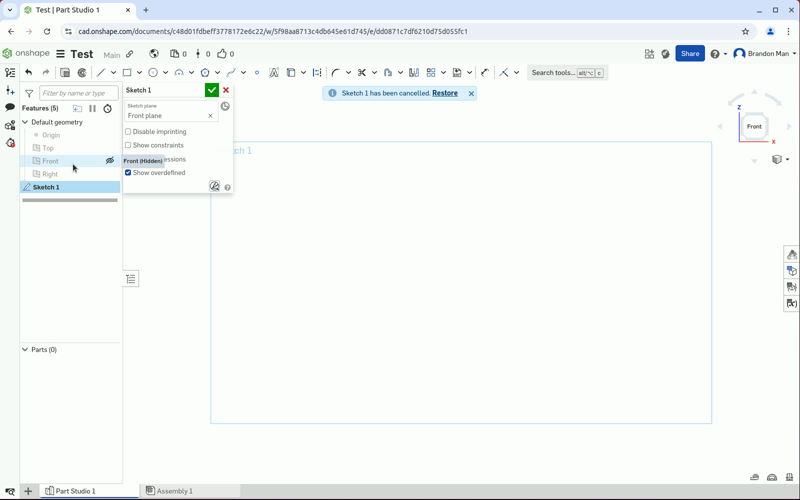
mouse_move(73, 352)
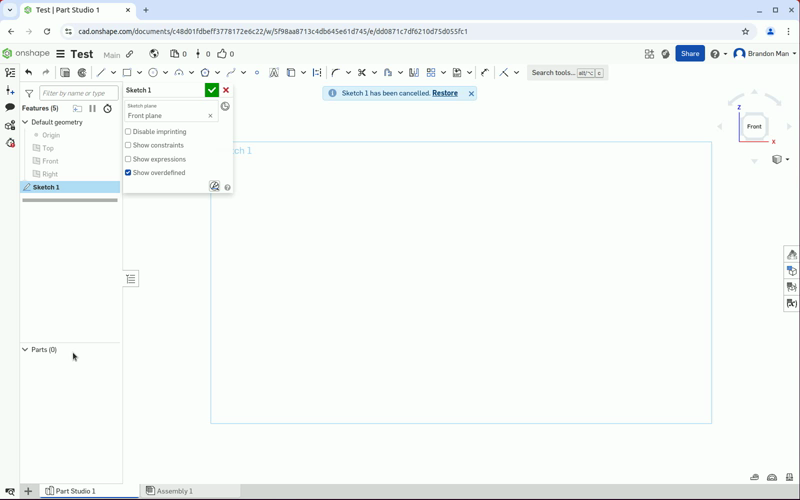
key(y)
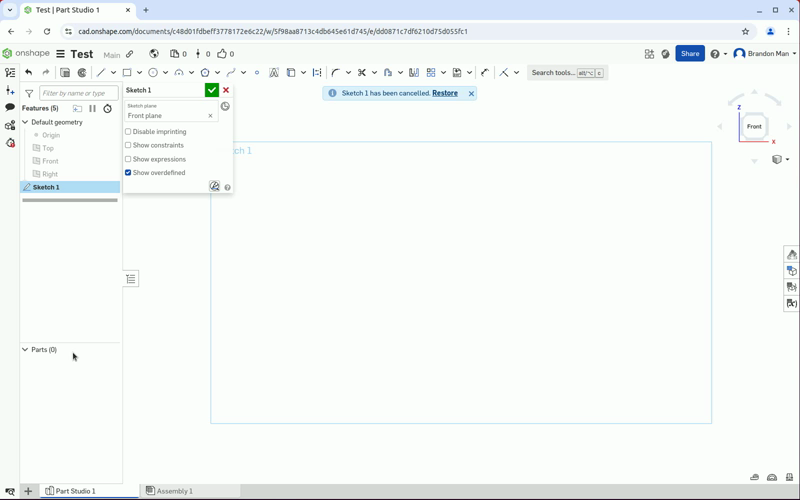
key(l)
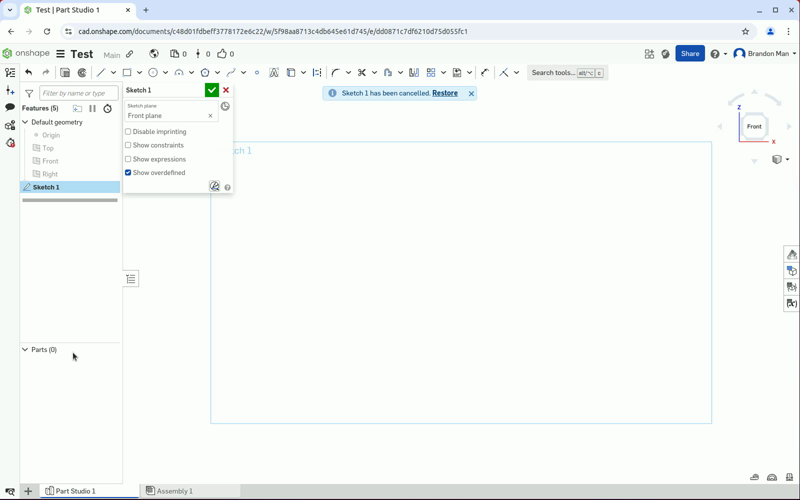
key_down(shift)
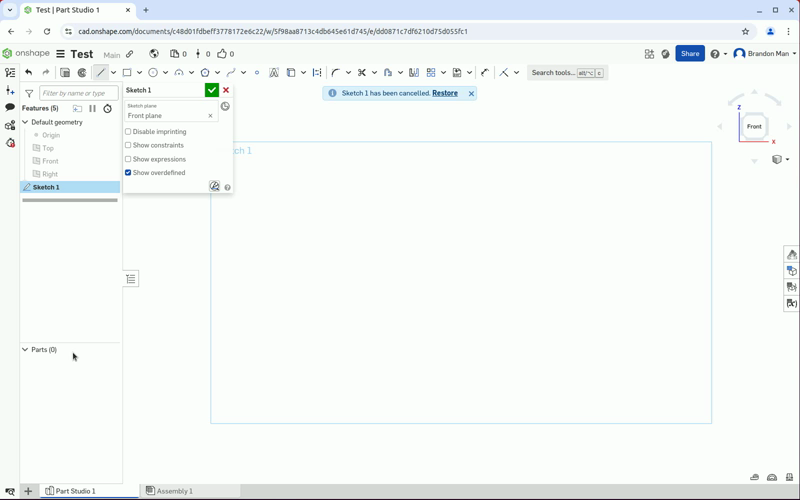
mouse_move(383, 345)
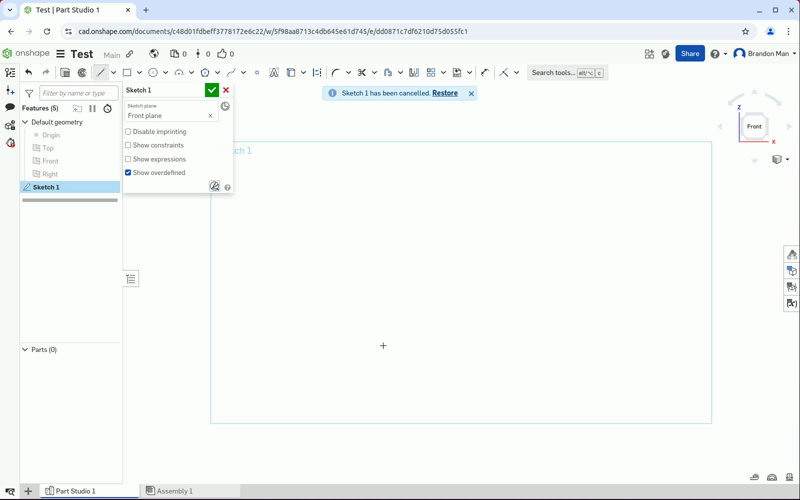
click(383, 345)
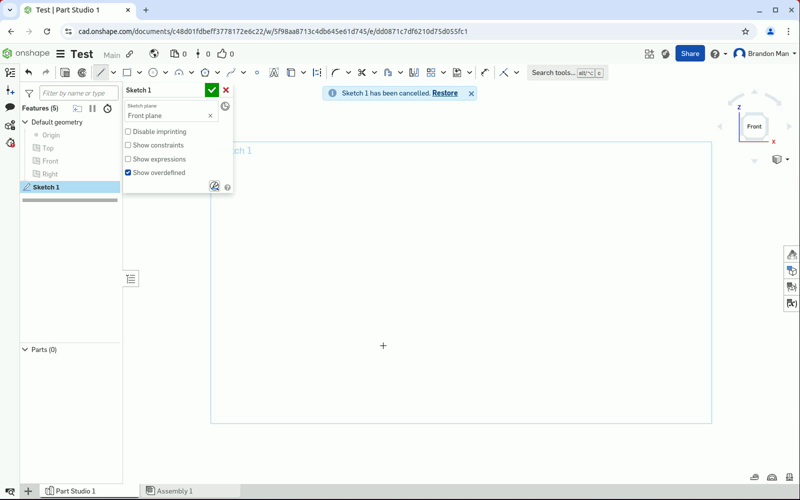
key_up(shift)
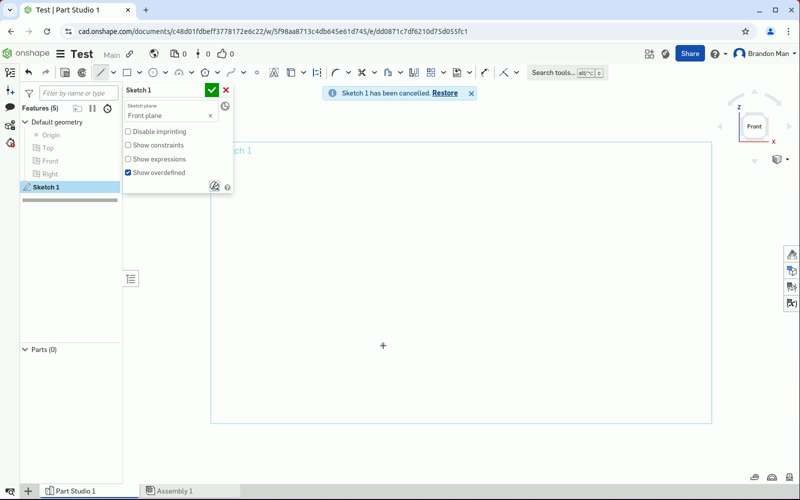
key_down(shift)
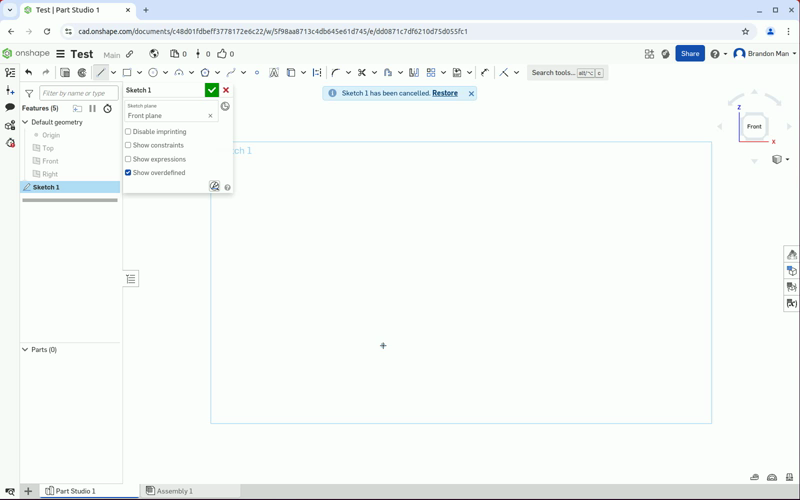
mouse_move(572, 345)
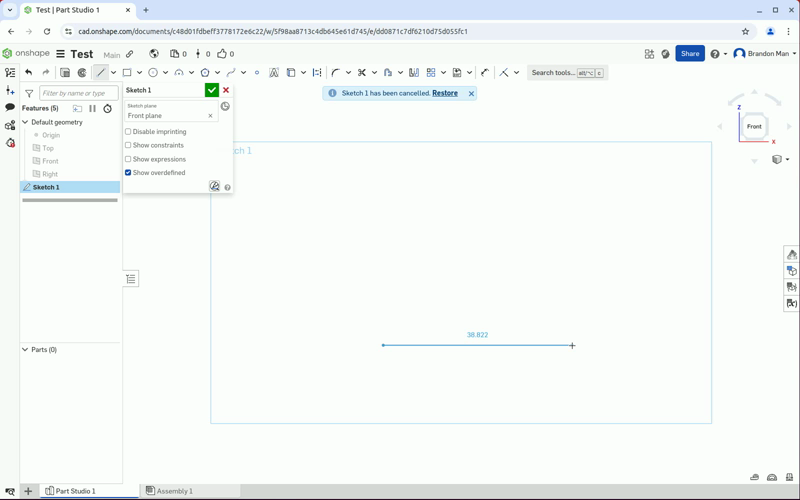
click(572, 345)
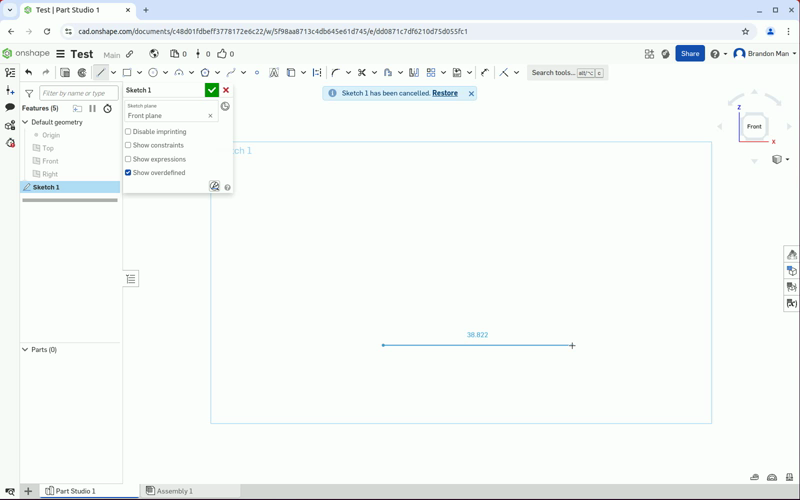
key_up(shift)
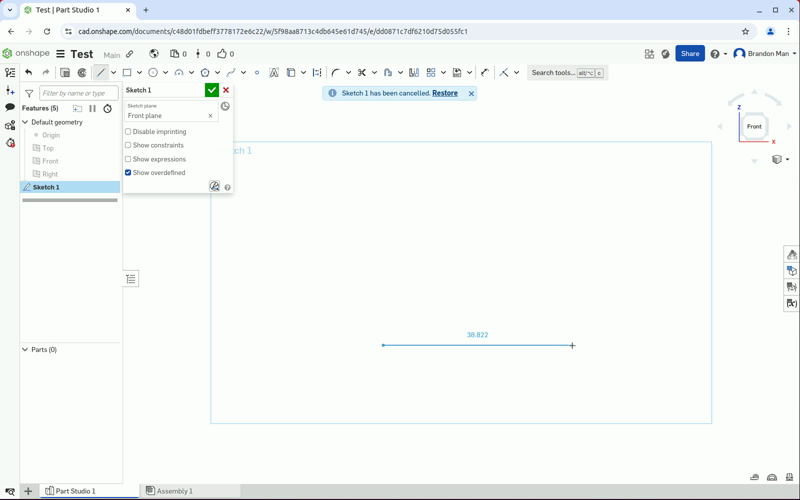
key_down(shift)
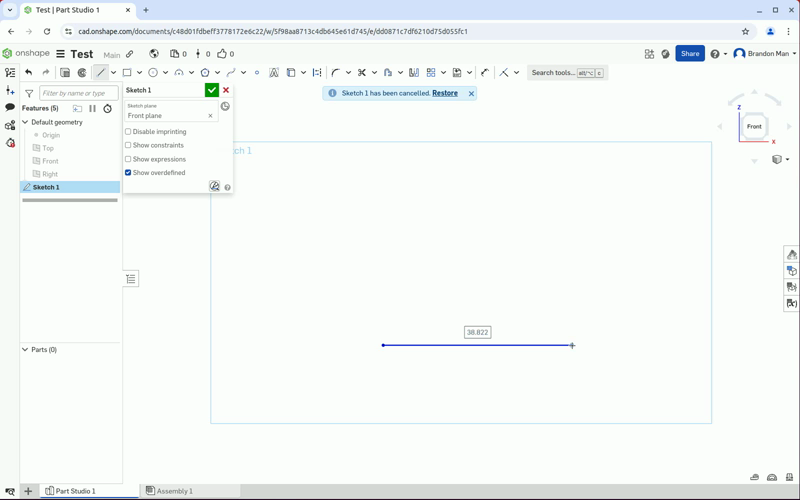
mouse_move(589, 345)
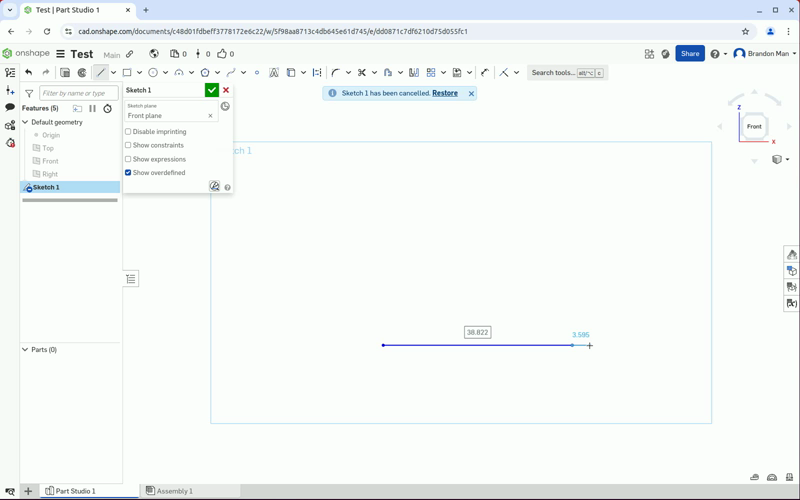
mouse_move(572, 329)
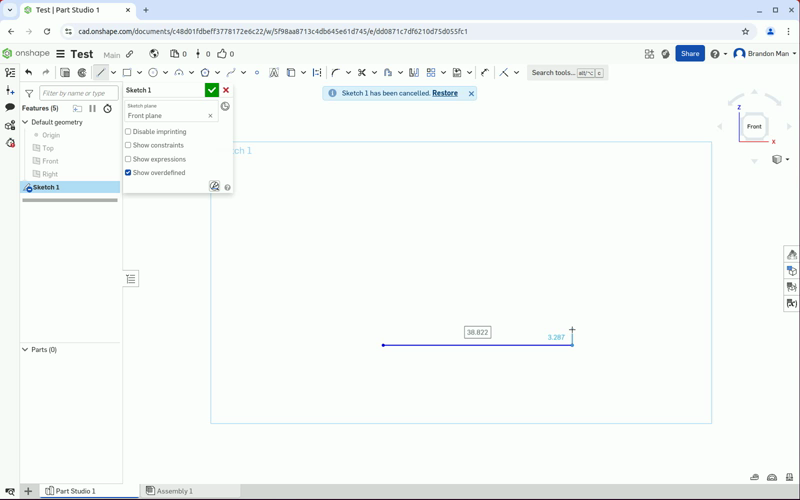
click(572, 329)
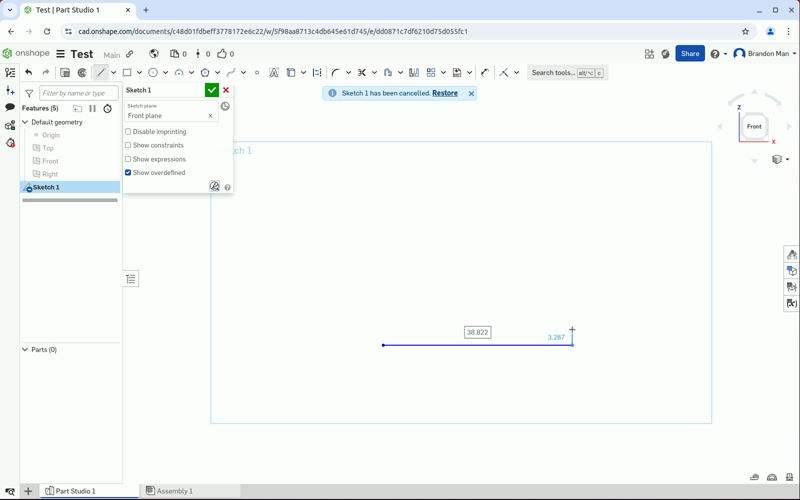
key_up(shift)
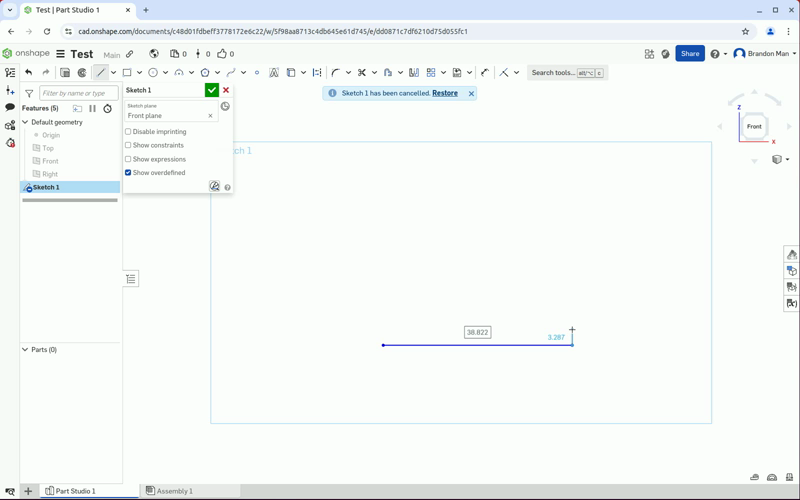
key_down(shift)
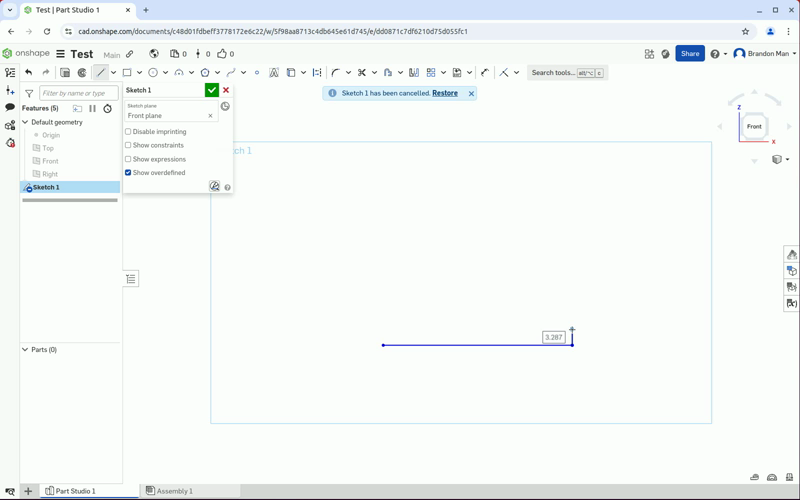
mouse_move(589, 329)
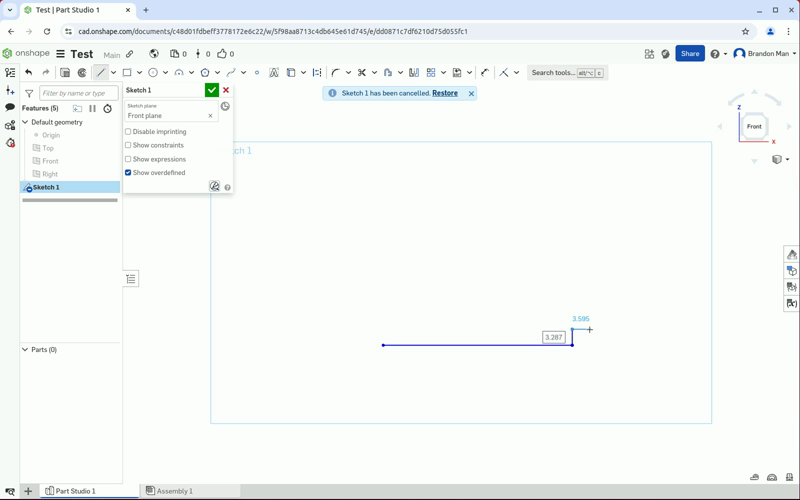
mouse_move(532, 329)
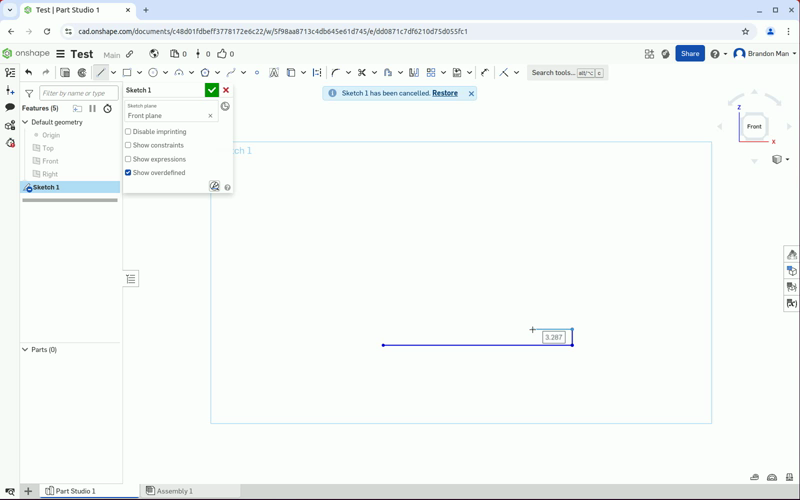
click(532, 329)
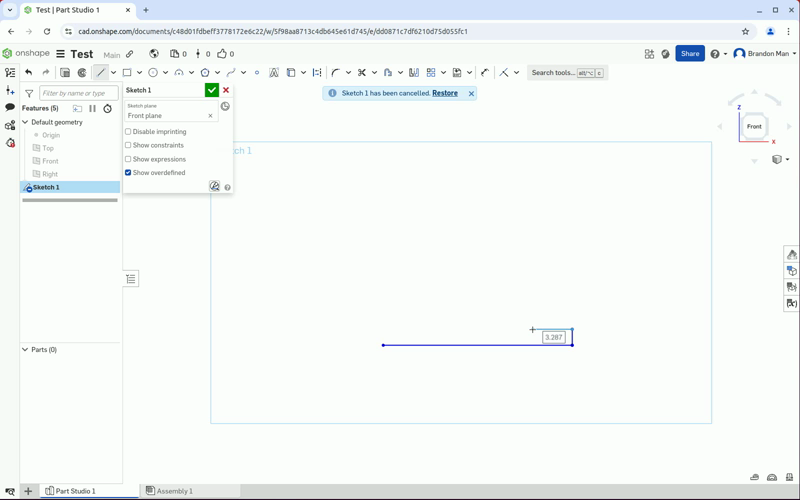
key_up(shift)
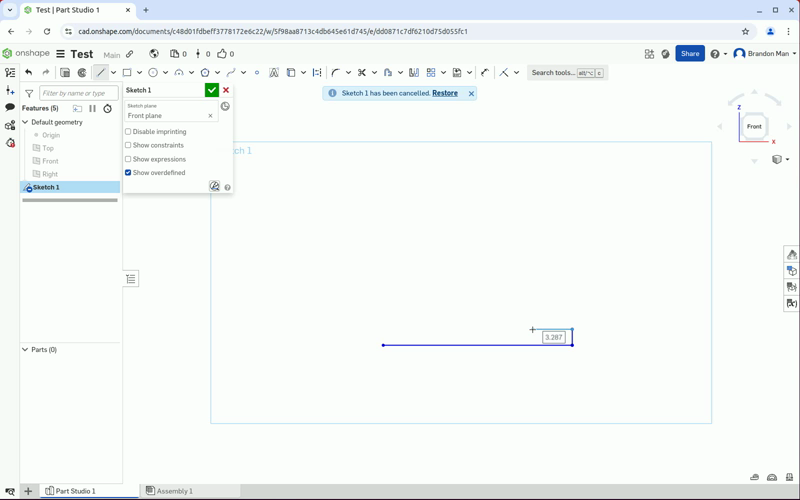
key_down(shift)
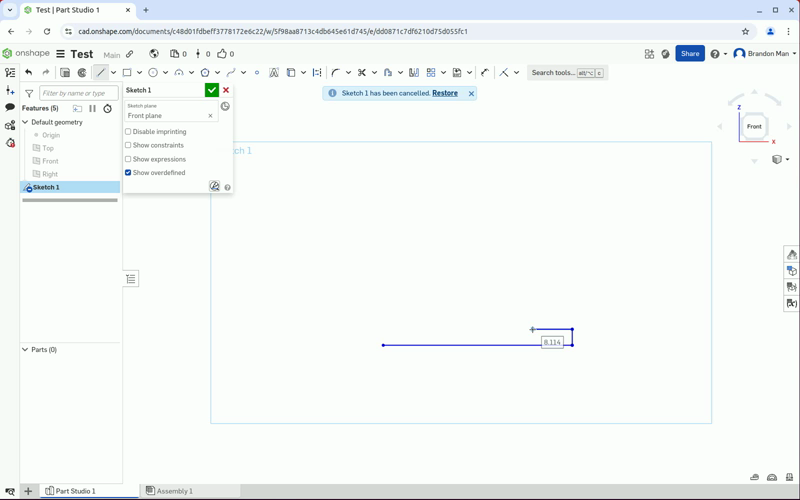
mouse_move(562, 329)
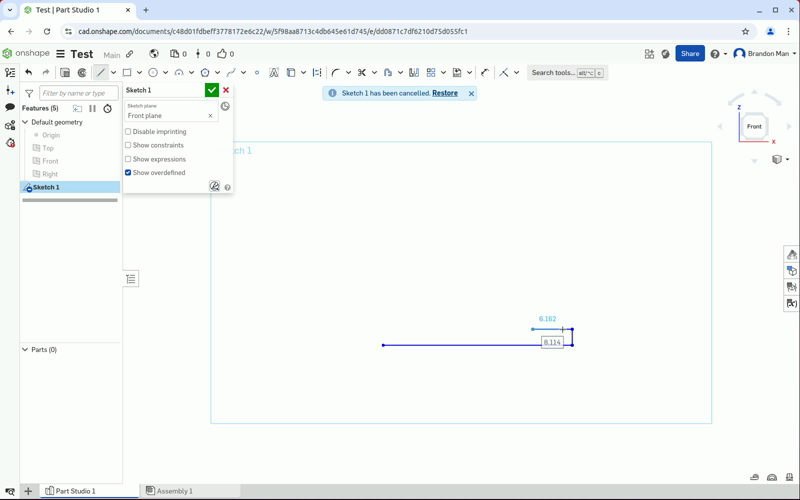
mouse_move(532, 289)
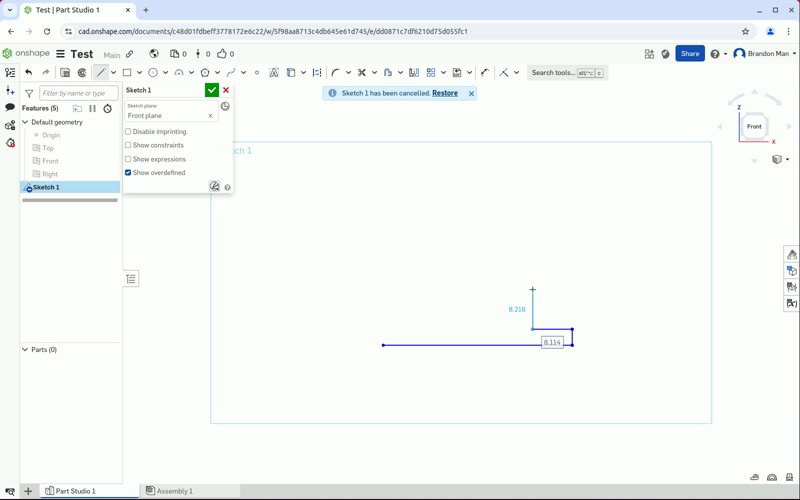
click(532, 289)
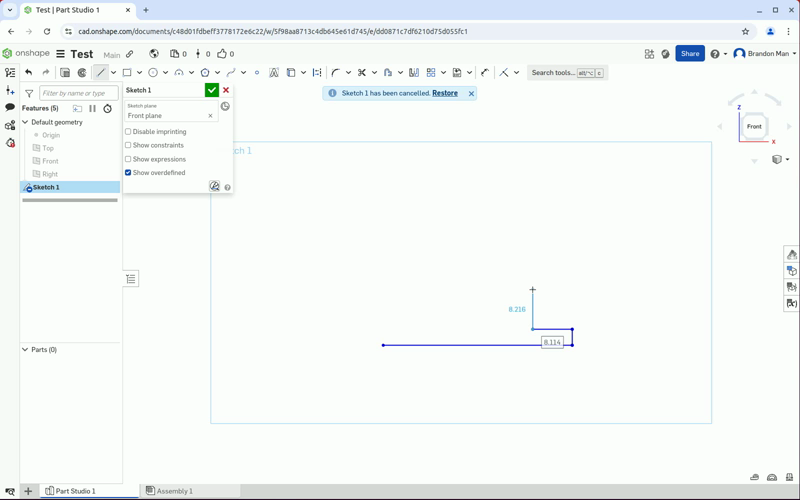
key_up(shift)
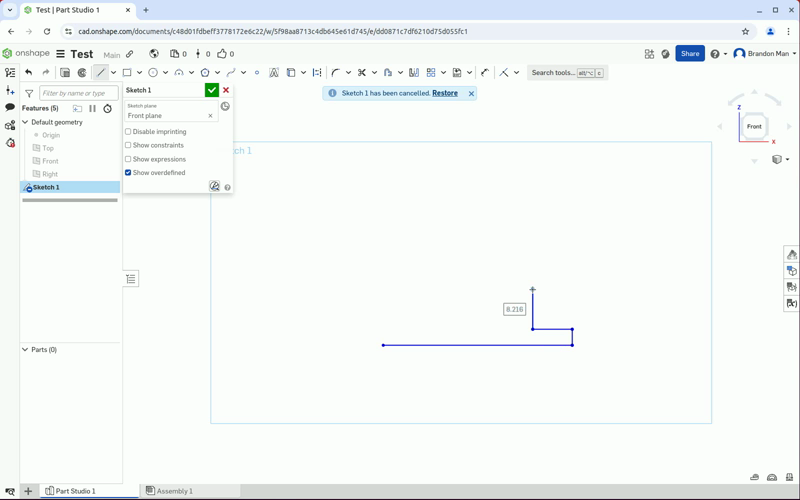
key_down(shift)
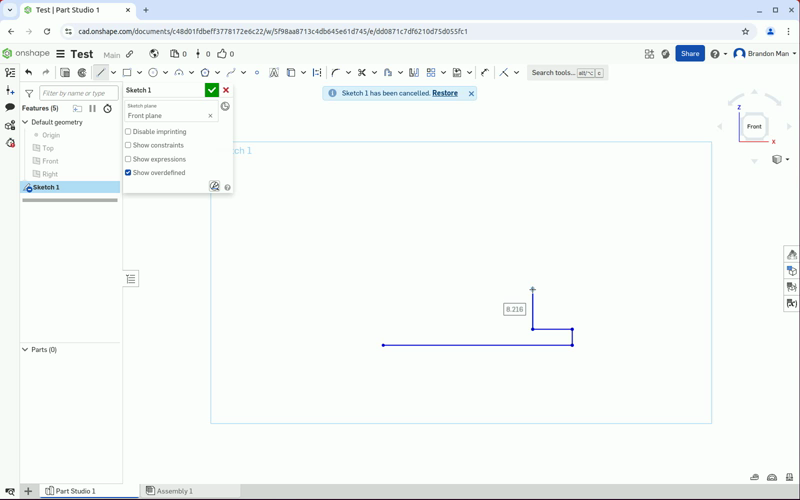
mouse_move(562, 289)
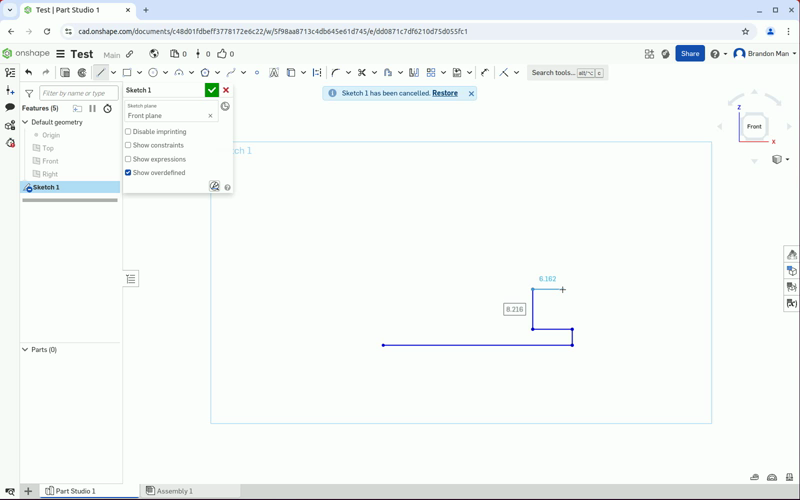
mouse_move(516, 289)
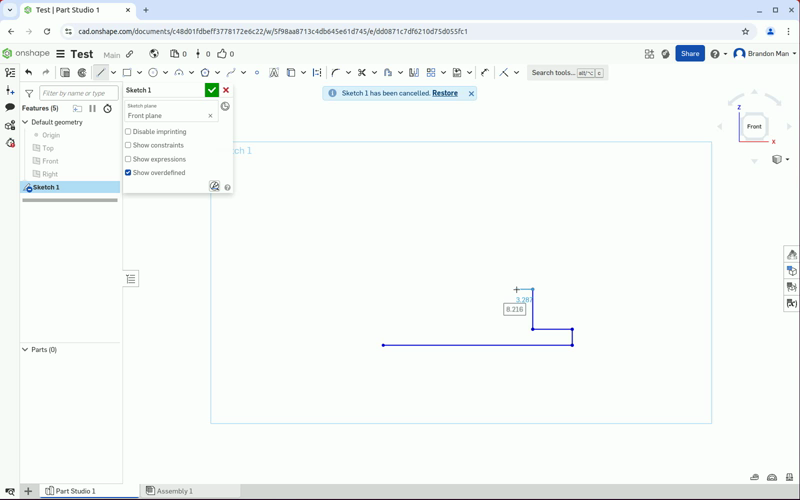
click(516, 289)
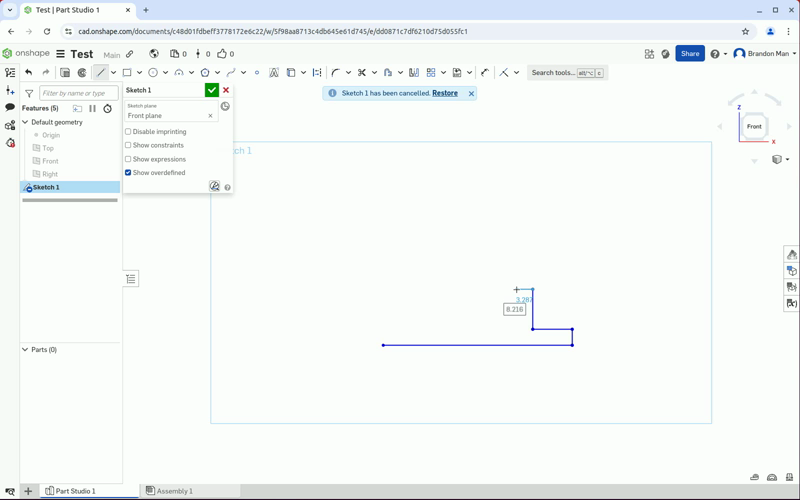
key_up(shift)
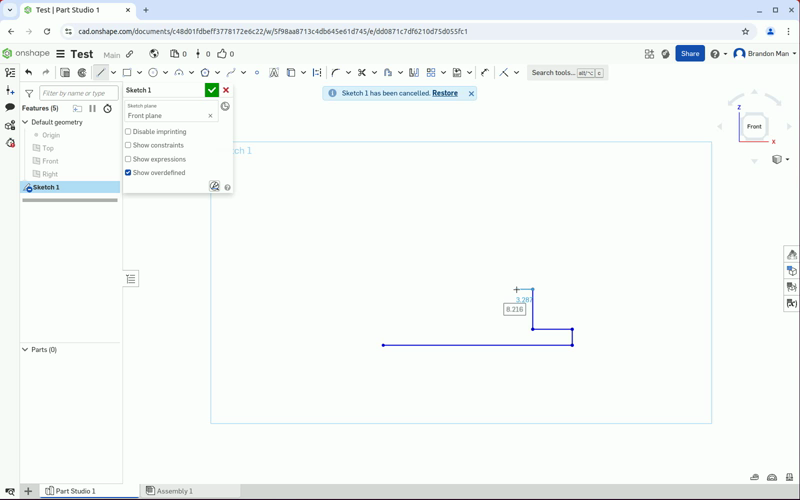
key(esc)
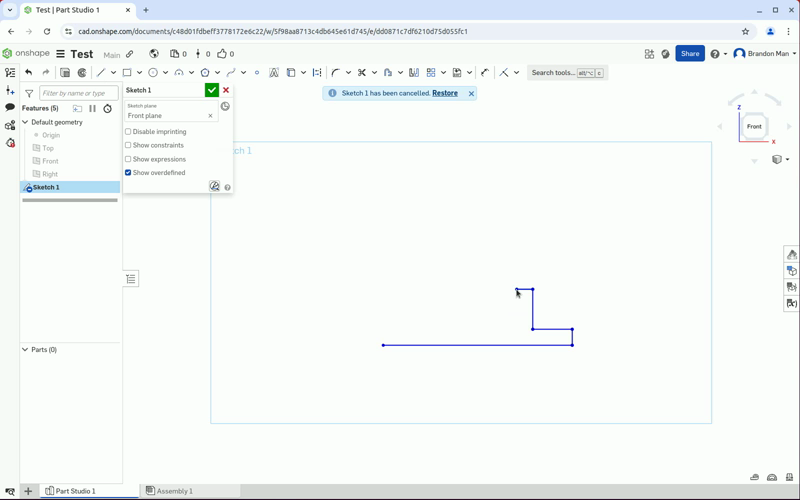
key(a)
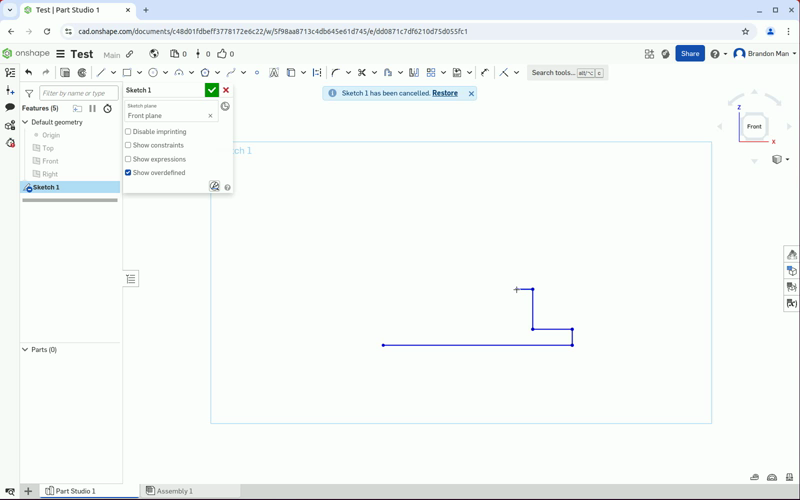
mouse_move(516, 289)
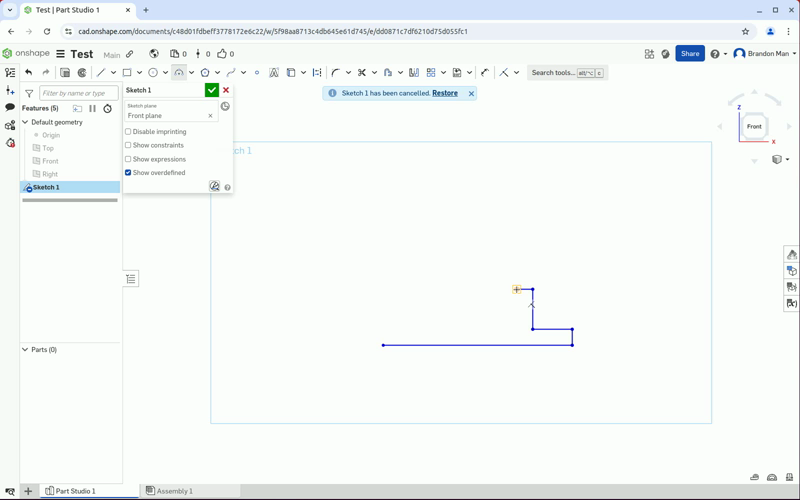
click(516, 289)
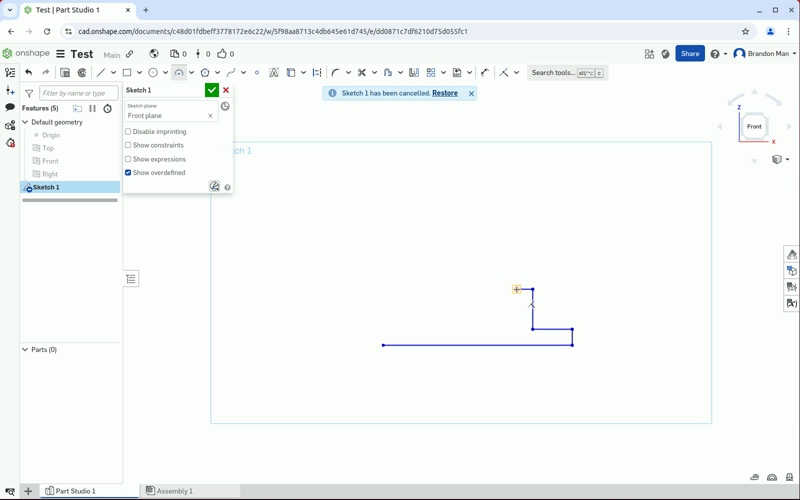
key_down(shift)
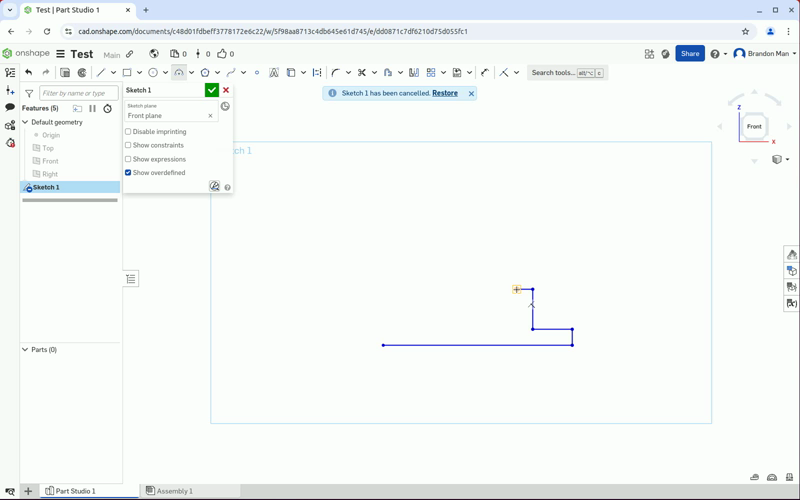
mouse_move(439, 289)
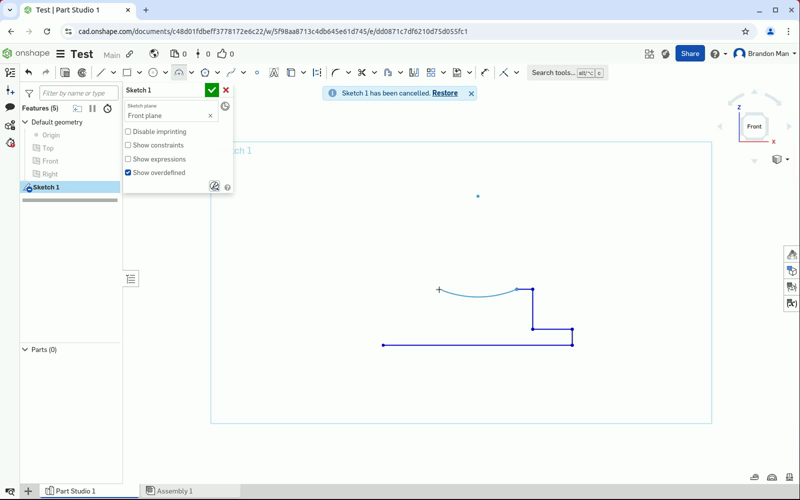
click(439, 289)
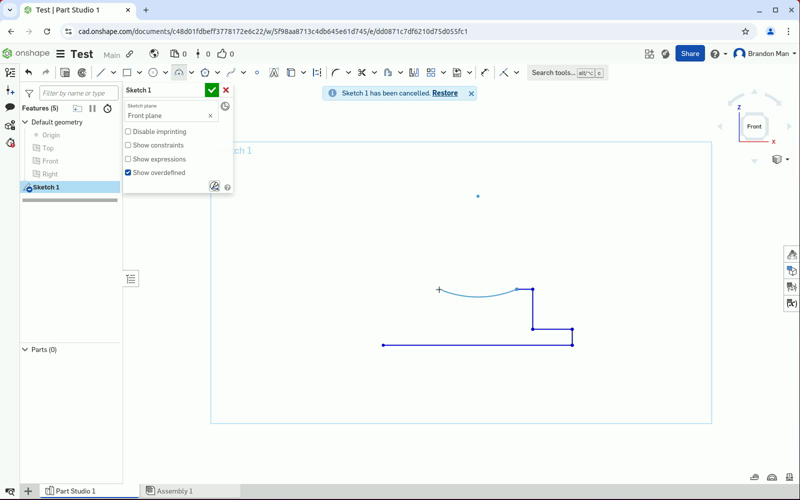
mouse_move(477, 331)
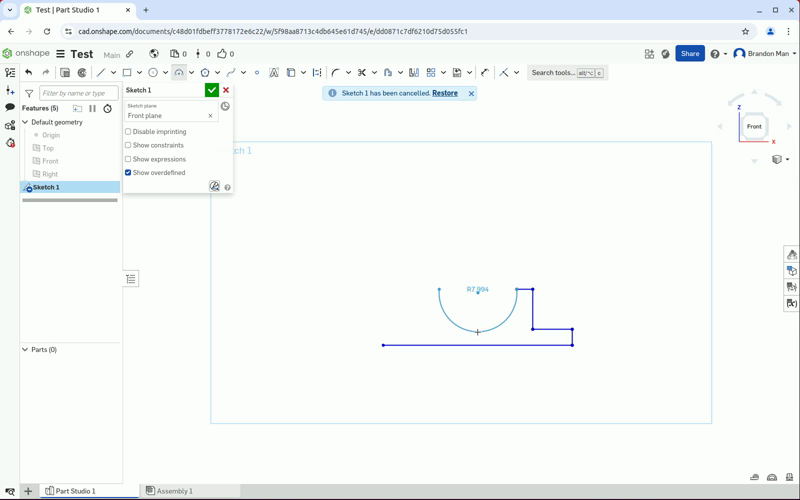
click(477, 331)
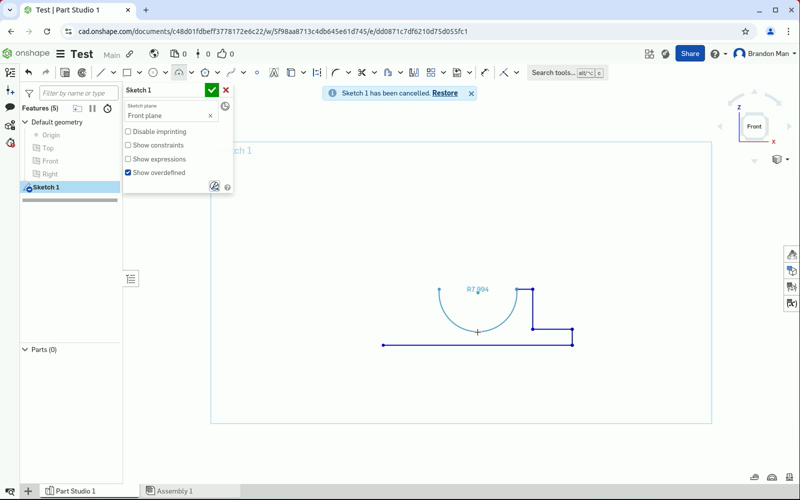
key_up(shift)
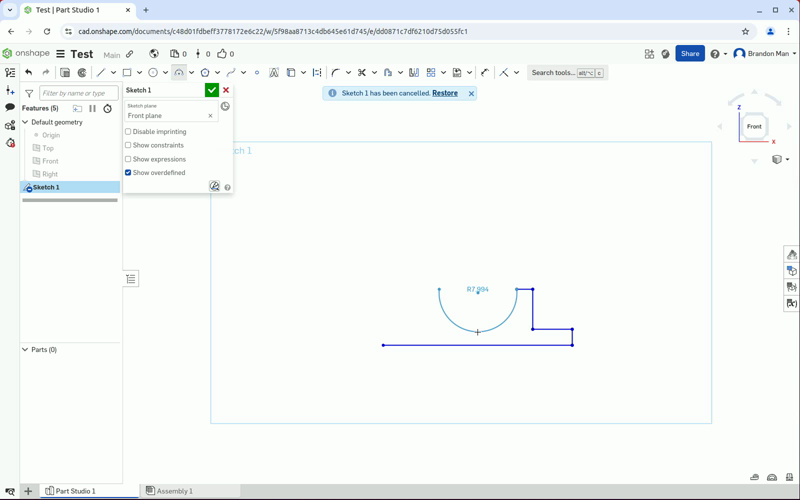
key(esc)
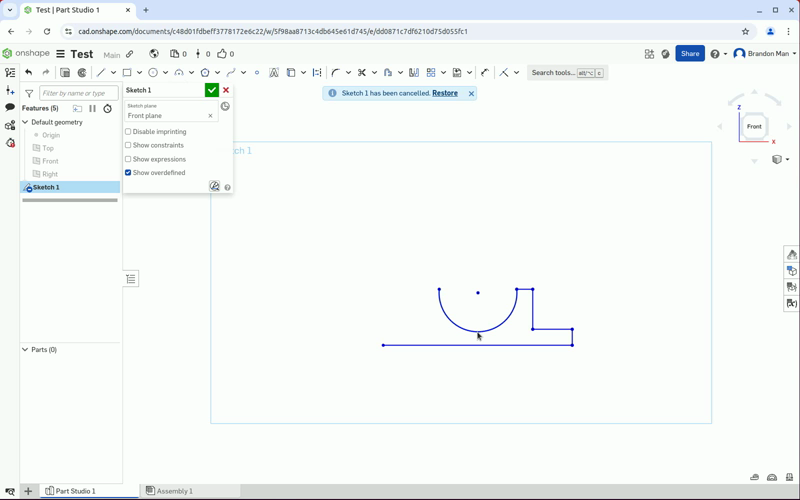
key(l)
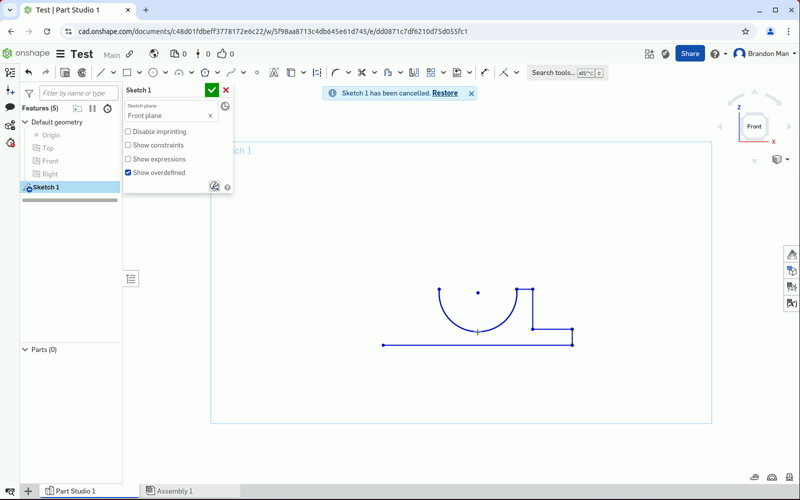
mouse_move(439, 289)
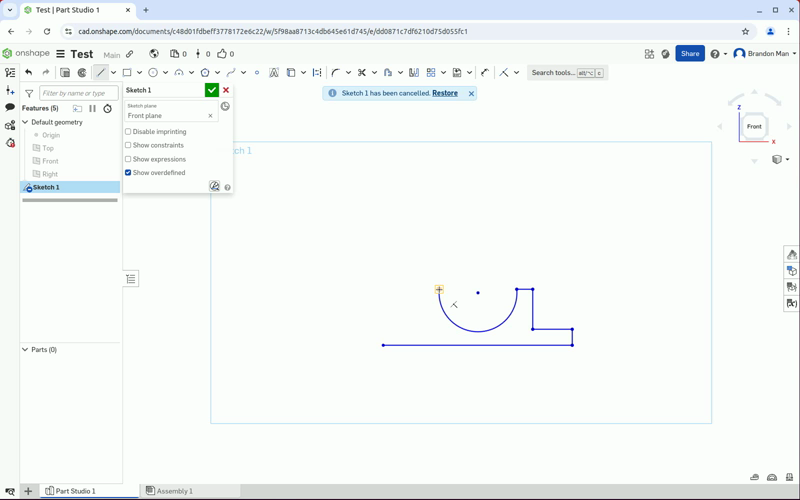
click(439, 289)
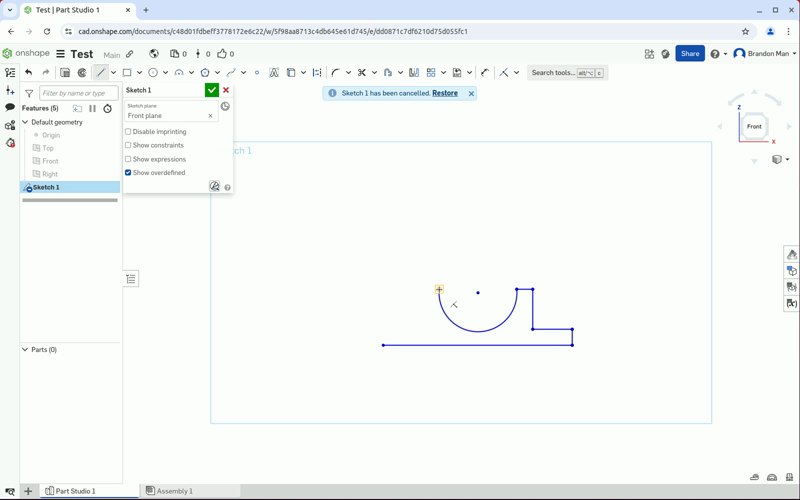
key_down(shift)
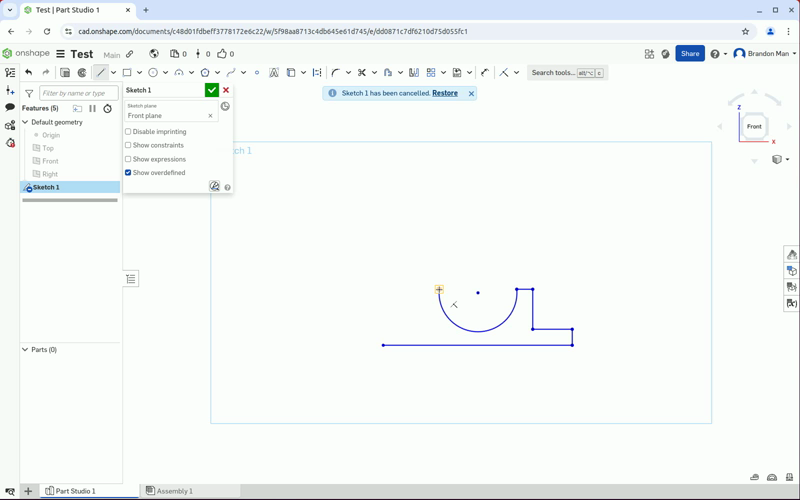
mouse_move(469, 289)
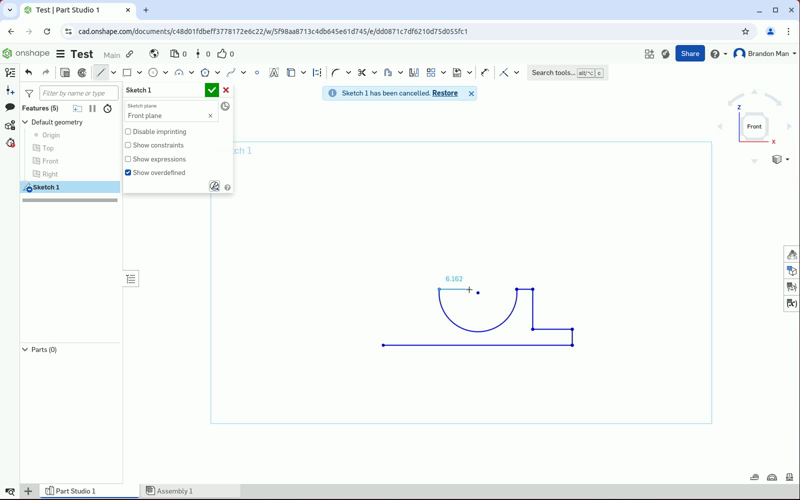
mouse_move(423, 289)
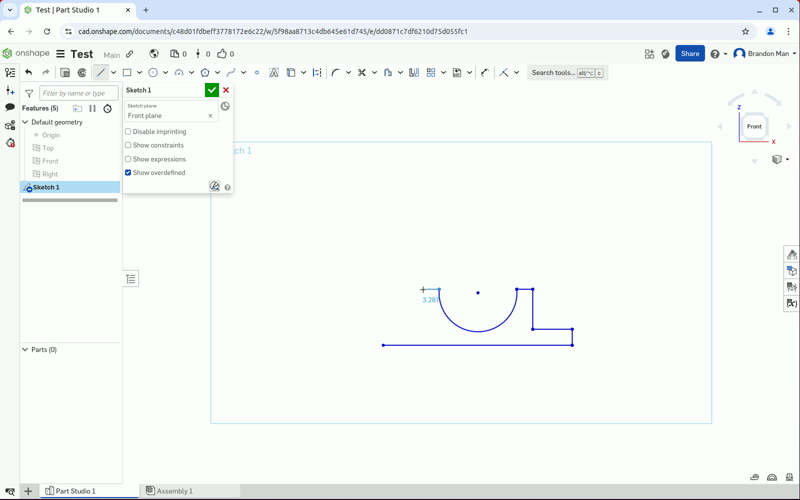
click(423, 289)
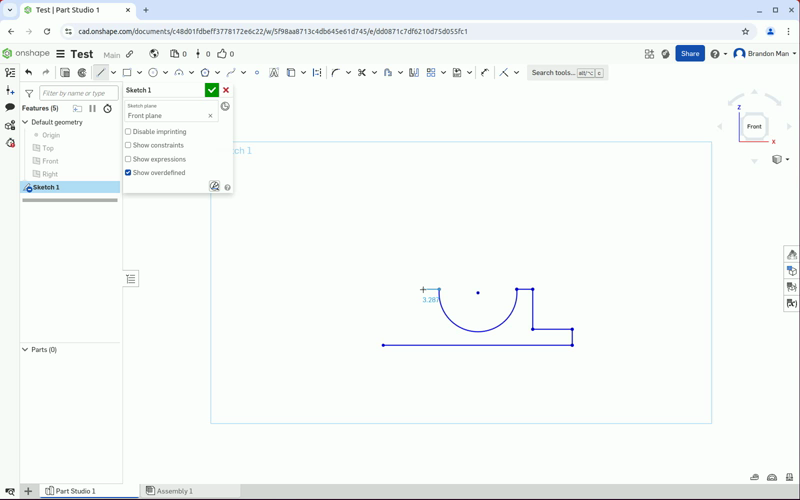
key_up(shift)
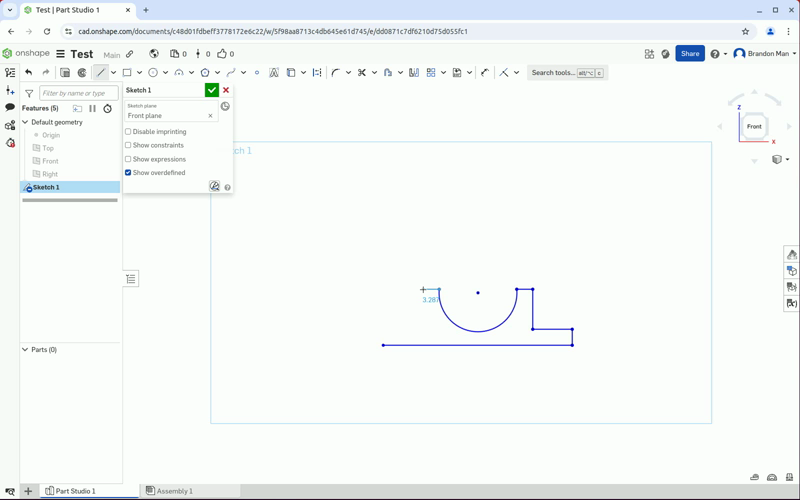
key_down(shift)
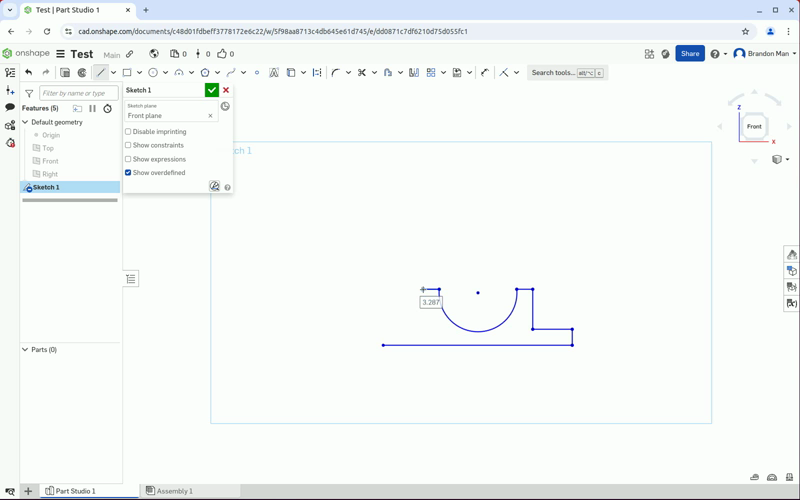
mouse_move(453, 289)
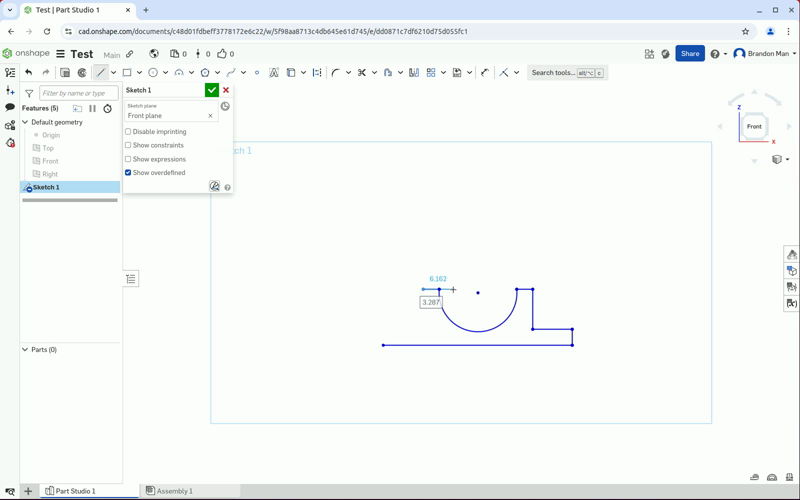
mouse_move(423, 329)
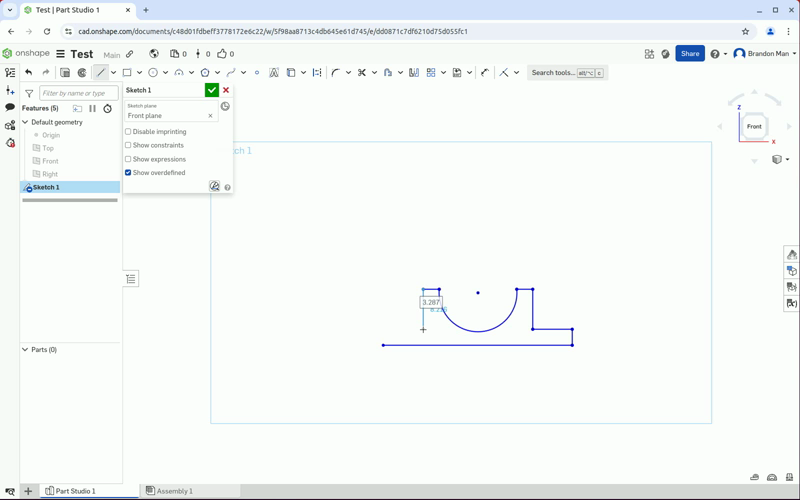
click(423, 329)
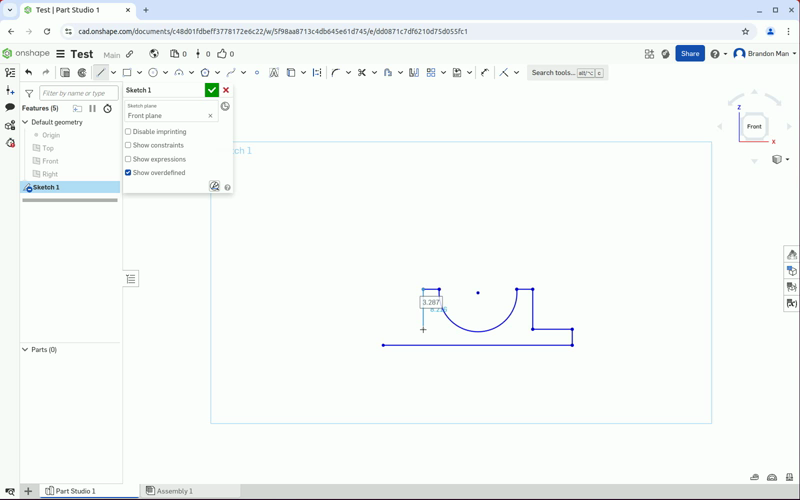
key_up(shift)
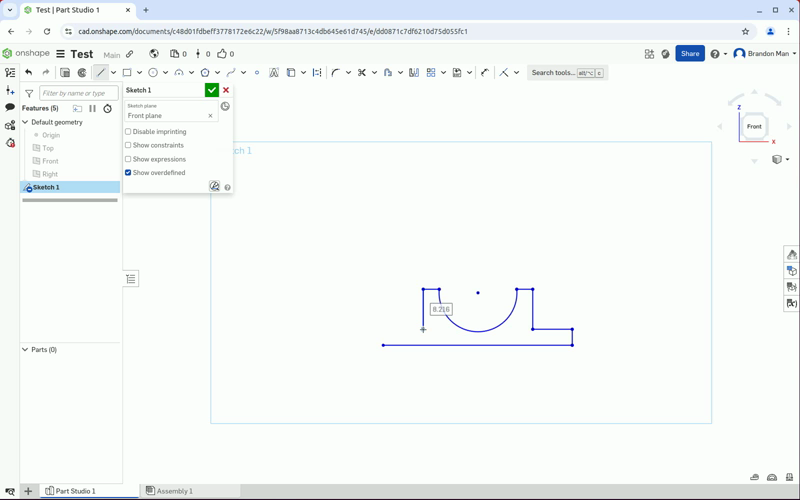
key_down(shift)
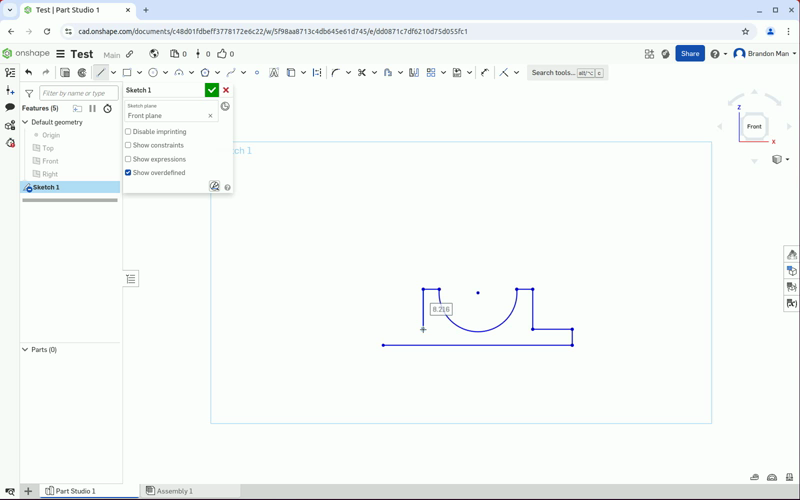
mouse_move(453, 329)
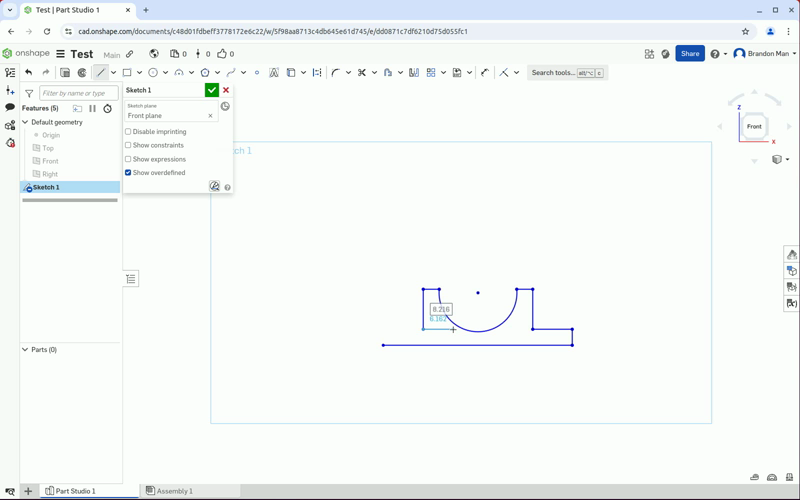
mouse_move(383, 329)
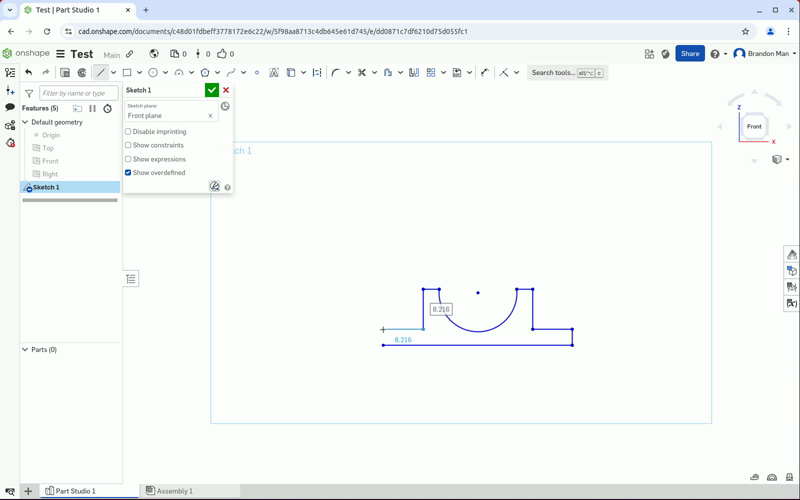
click(383, 329)
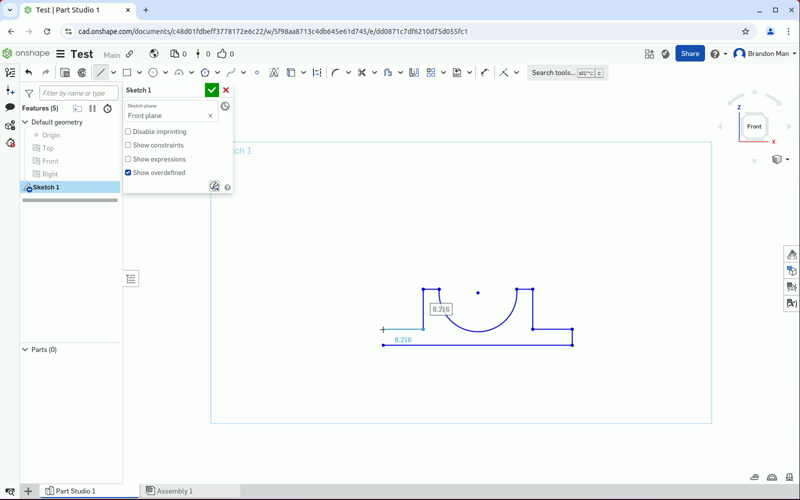
key_up(shift)
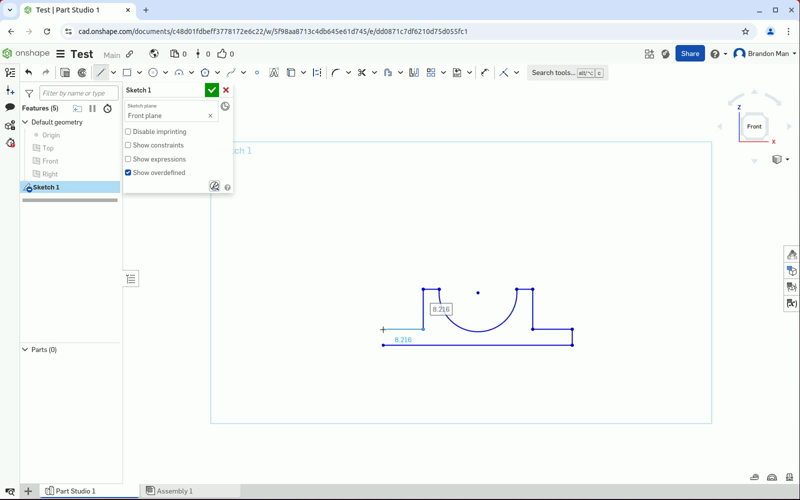
mouse_move(413, 329)
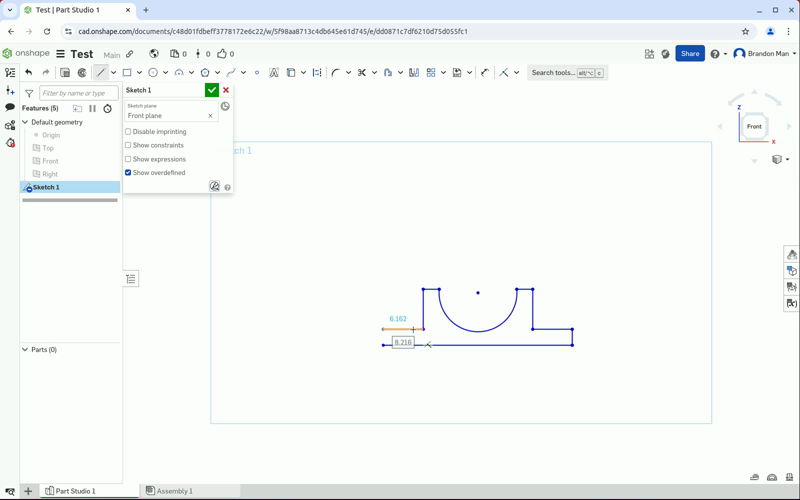
key_down(shift)
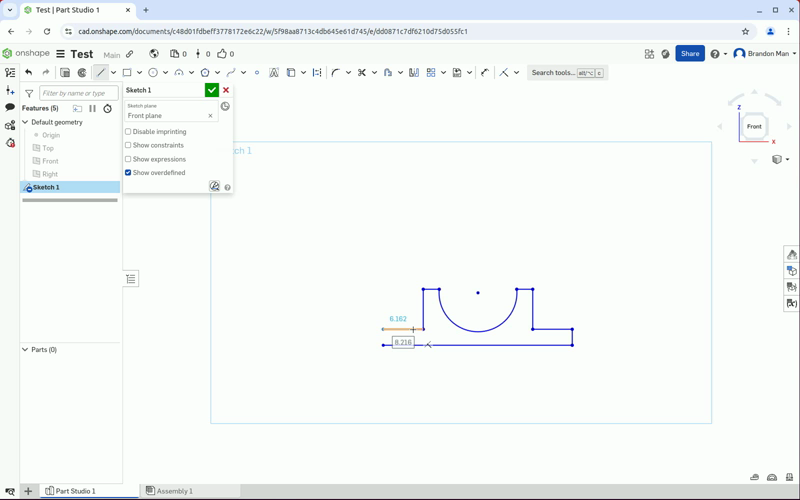
mouse_move(383, 345)
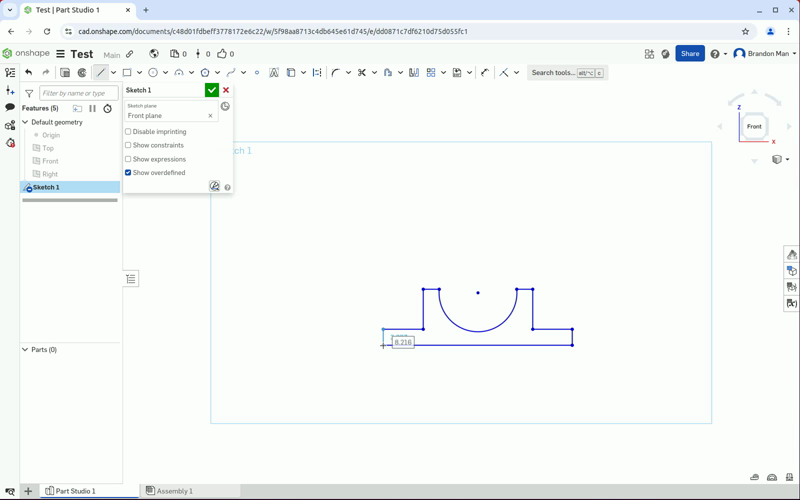
key_up(shift)
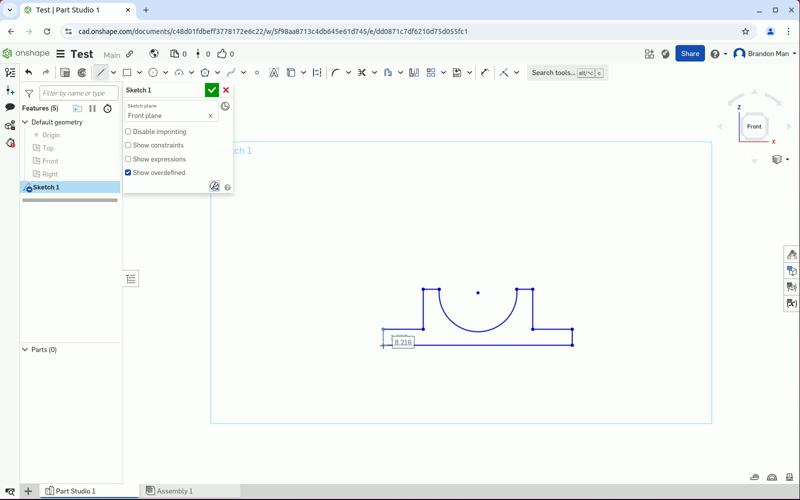
click(383, 345)
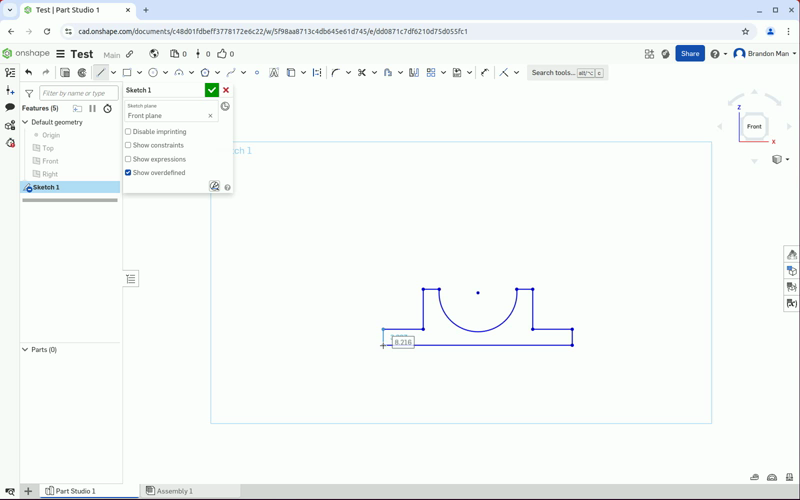
key(esc)
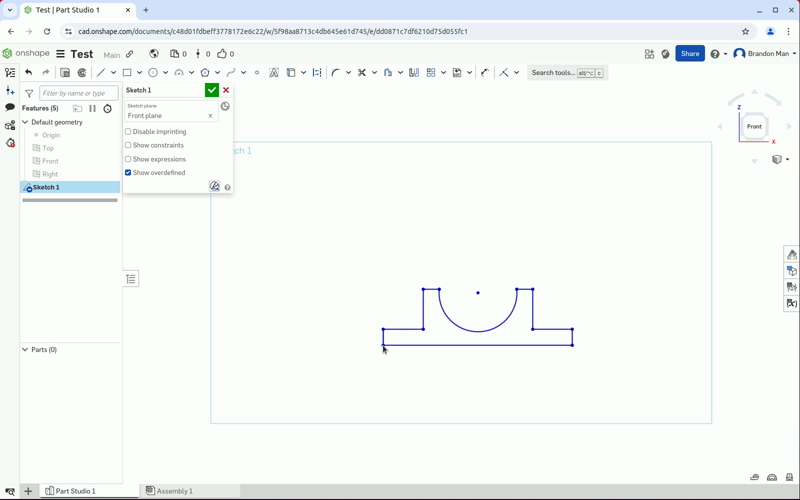
mouse_move(517, 334)
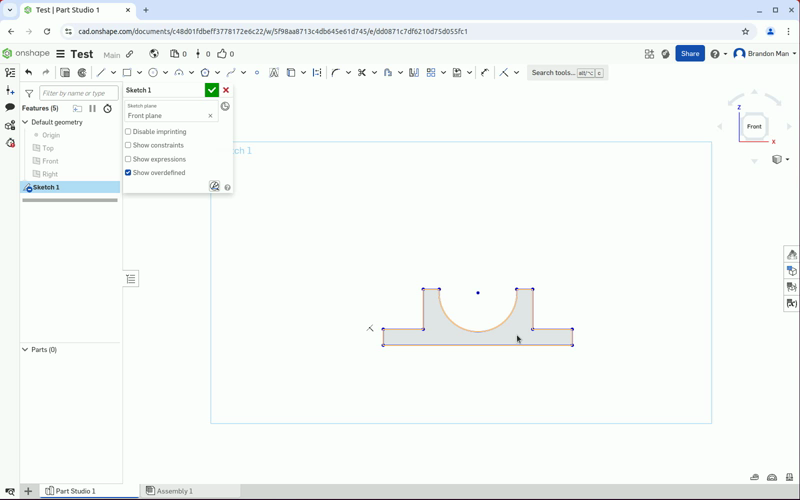
click(517, 334)
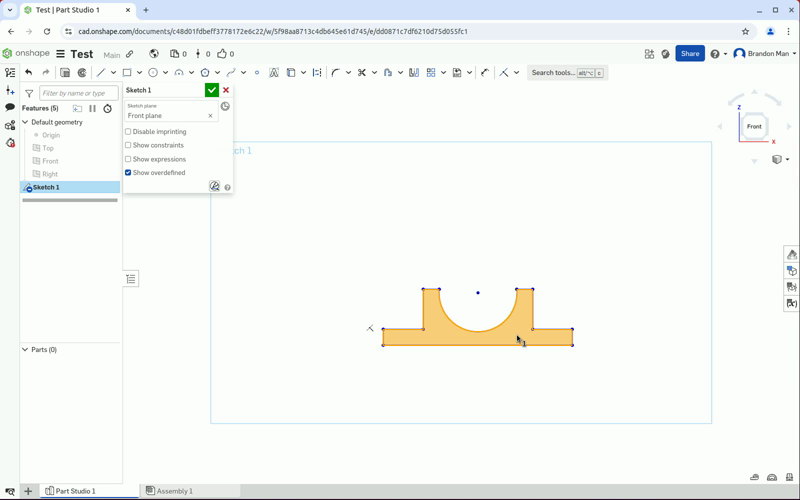
mouse_move(73, 352)
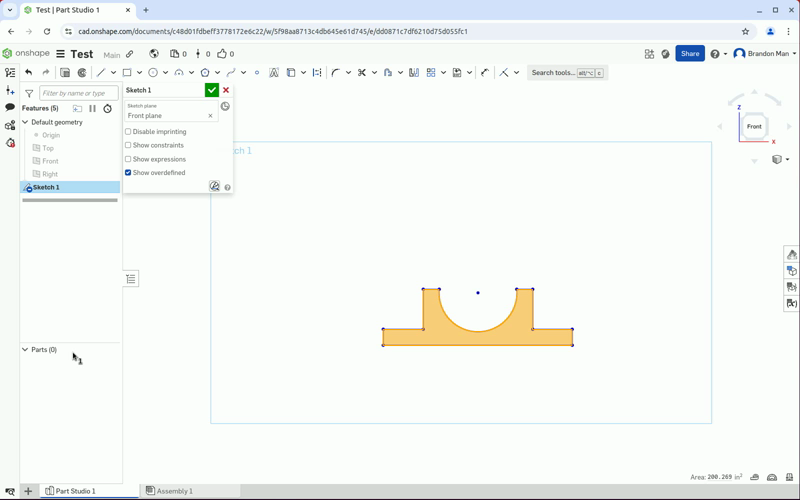
key(shift+y)
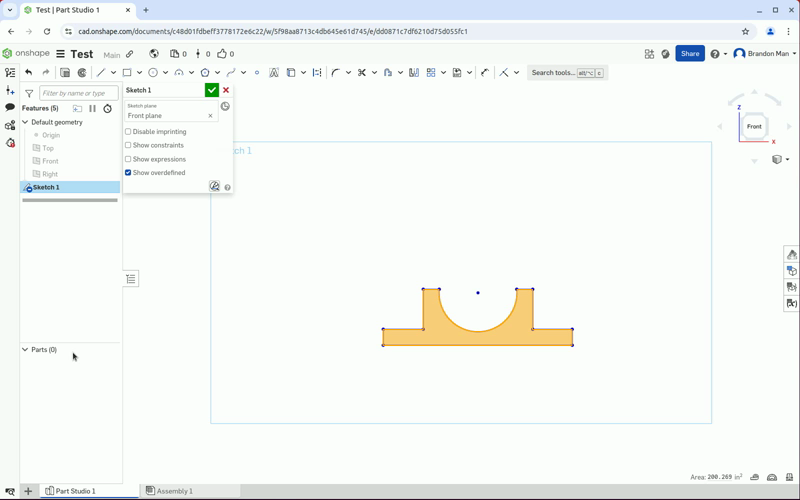
key(shift+e)
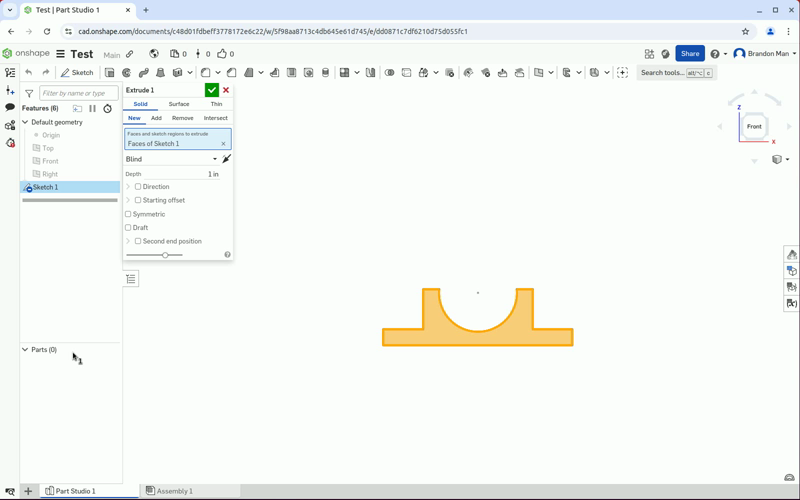
mouse_move(143, 106)
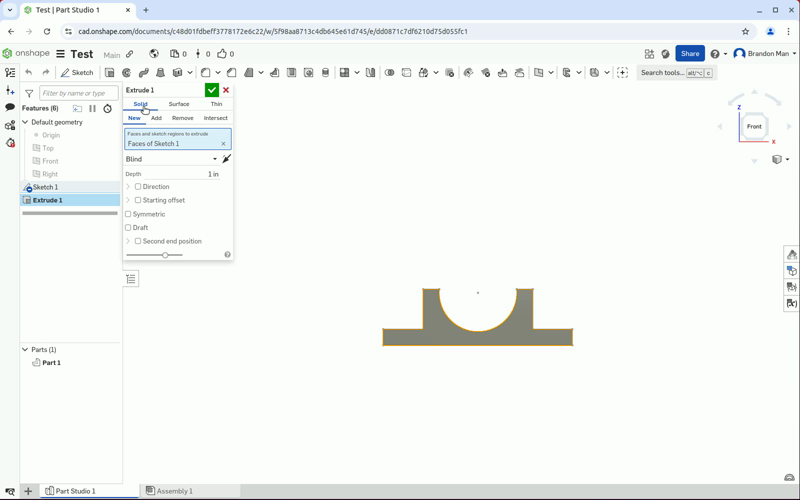
click(143, 106)
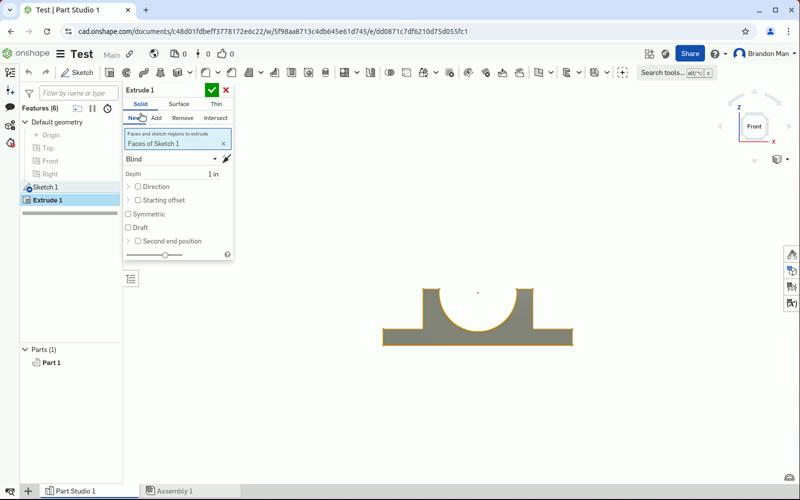
mouse_move(137, 120)
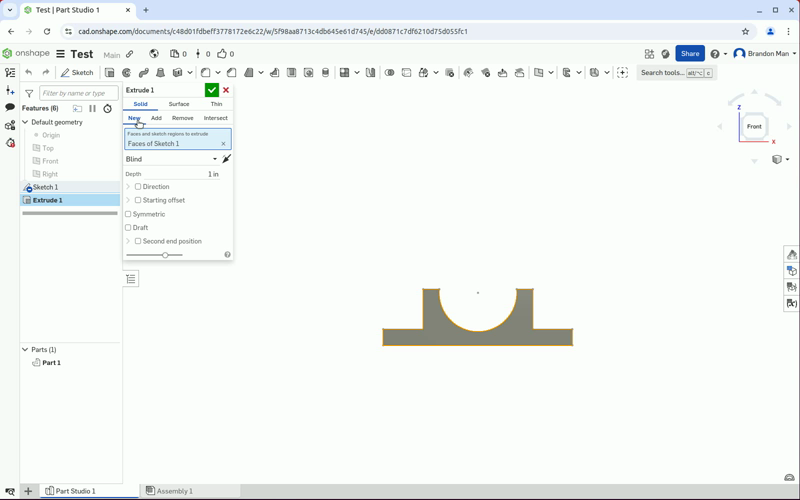
click(137, 120)
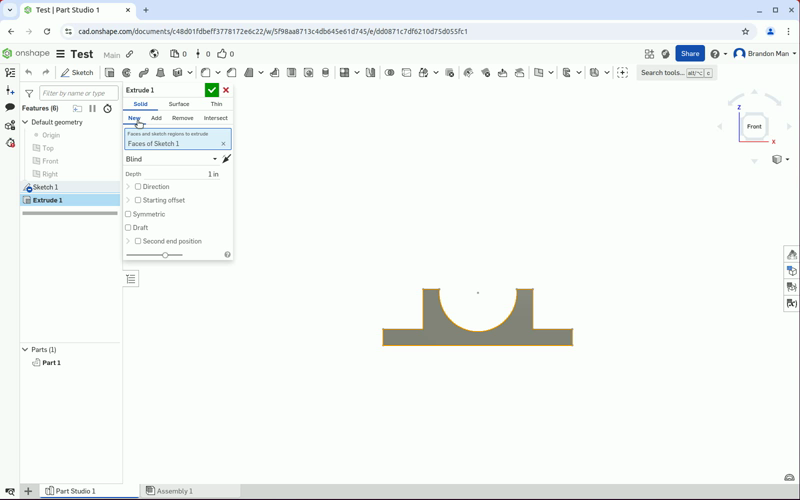
key(tab, 4)
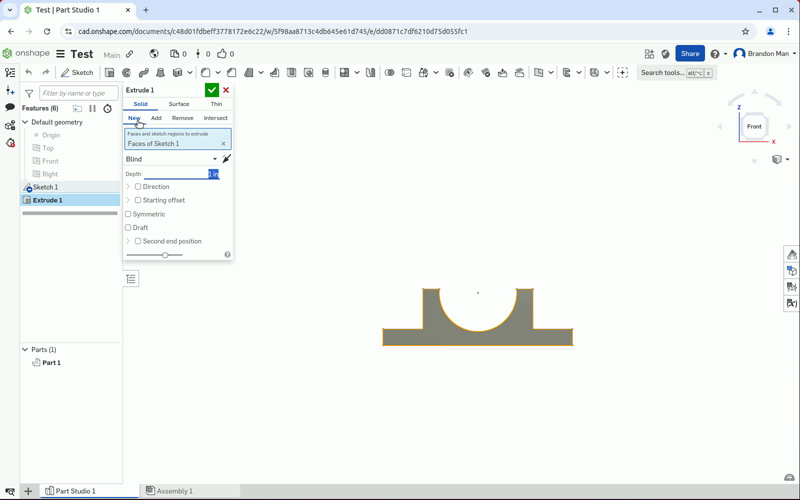
text(14.683)
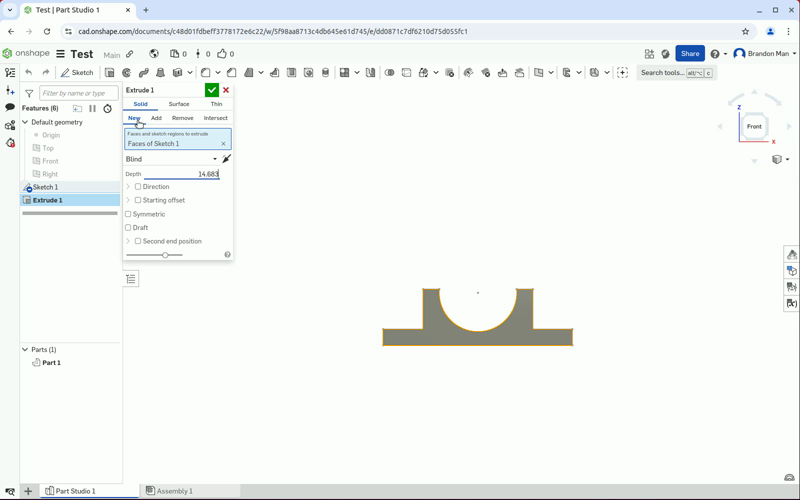
key(enter)
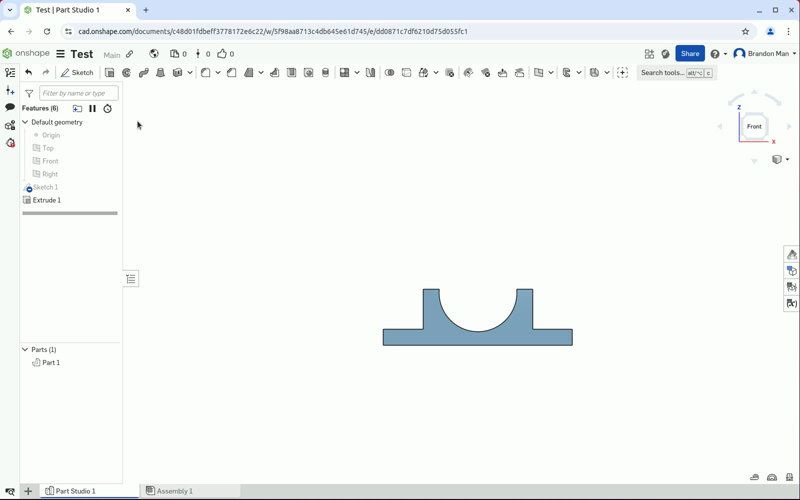
key(shift+h)
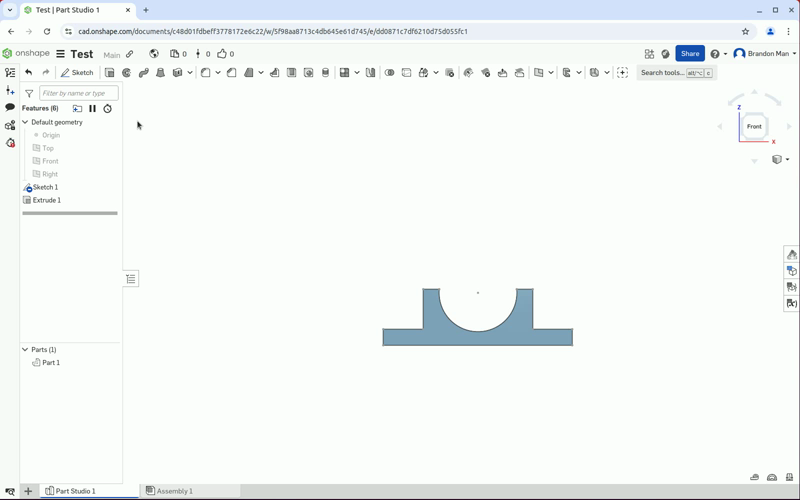
key(shift+h)
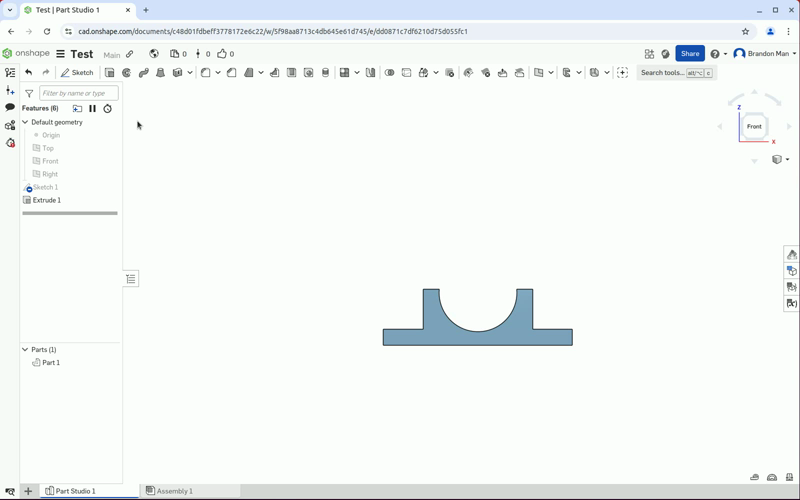
mouse_move(73, 189)
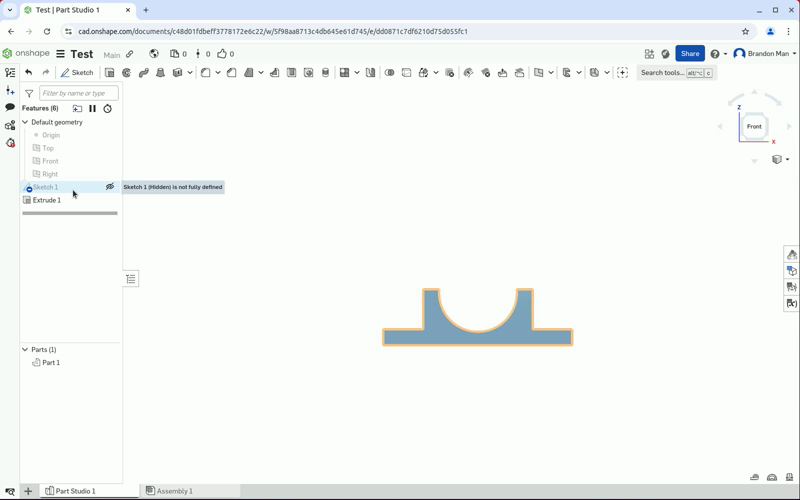
click(73, 189)
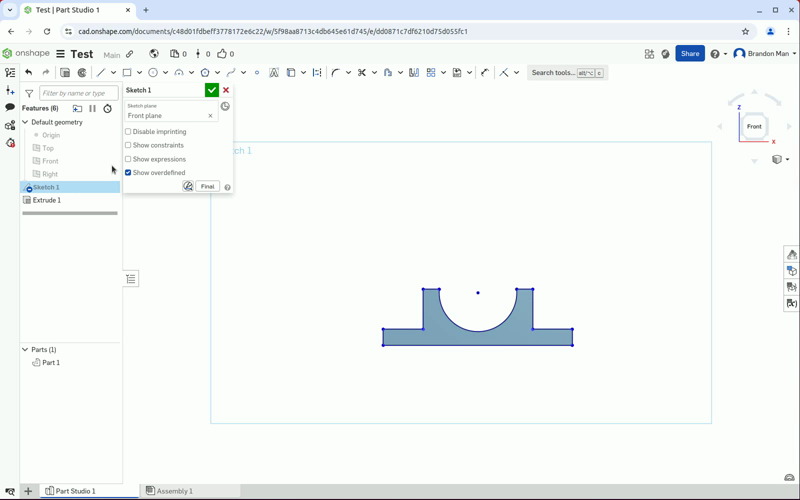
mouse_move(229, 92)
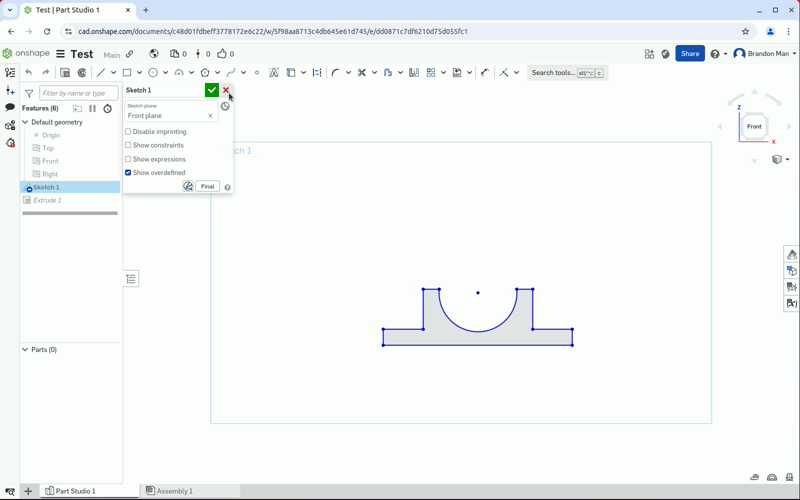
click(229, 92)
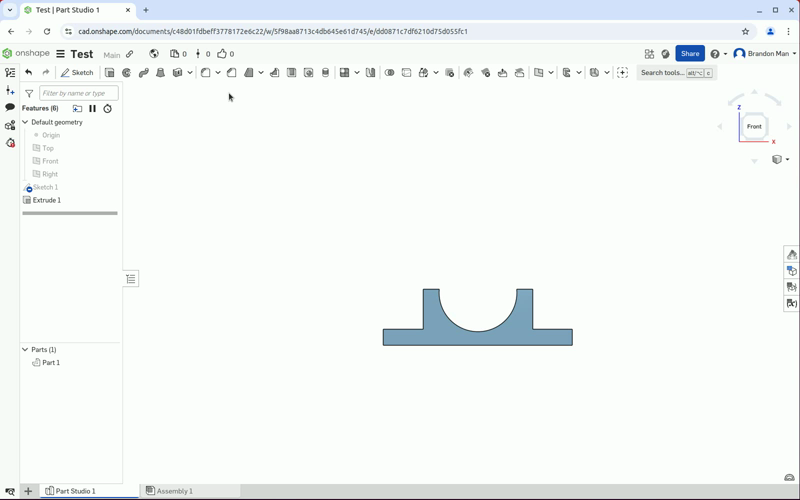
mouse_move(73, 352)
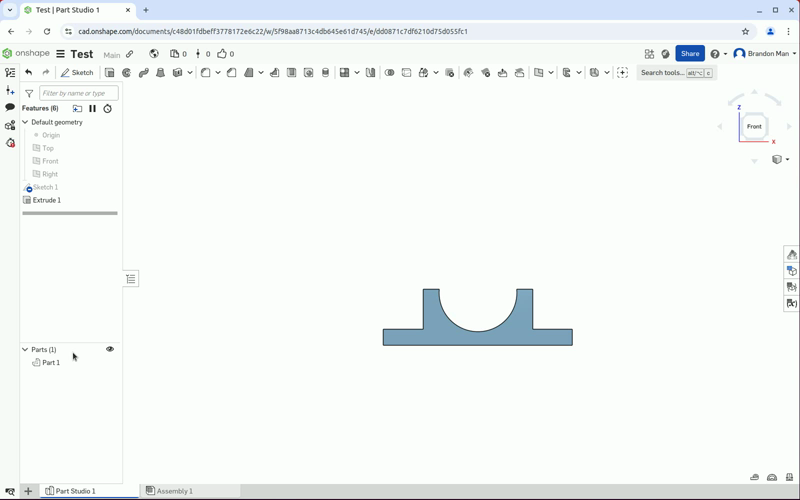
key(y)
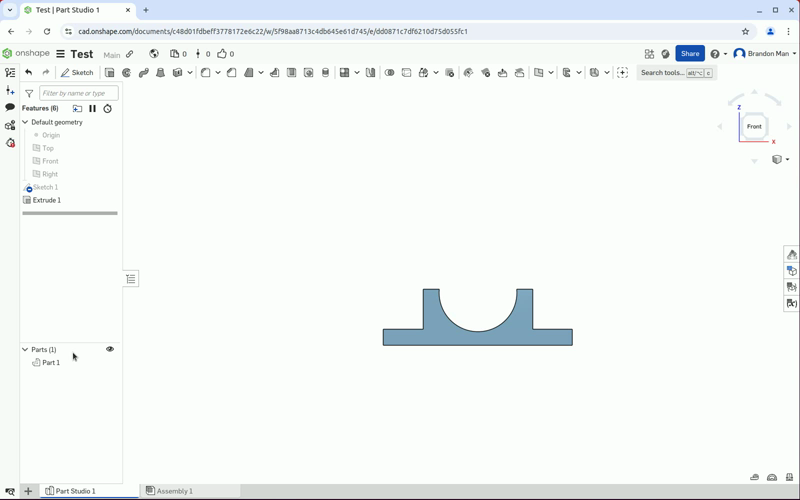
key(shift+p)
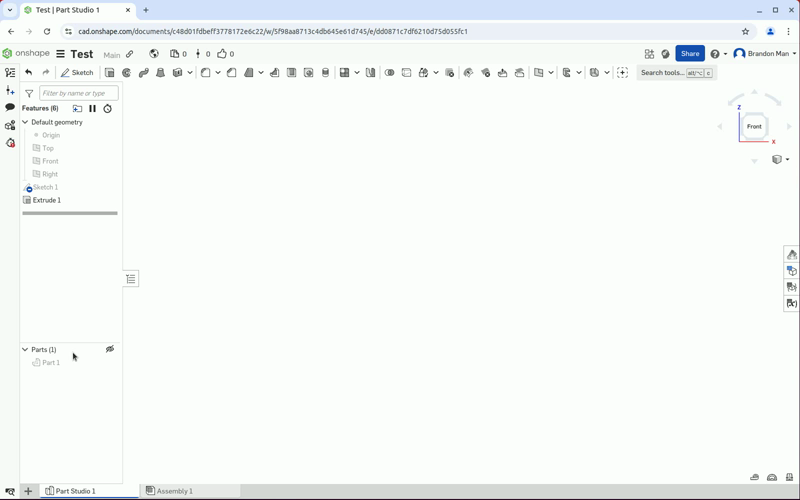
key(space)
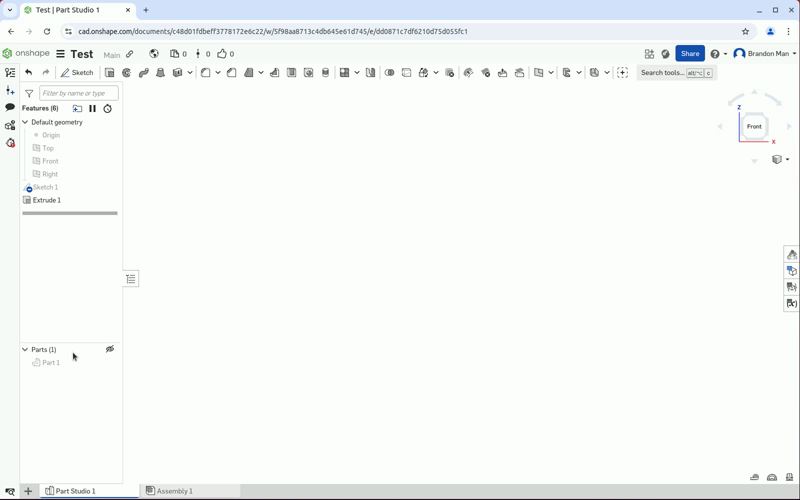
key_down(shift)
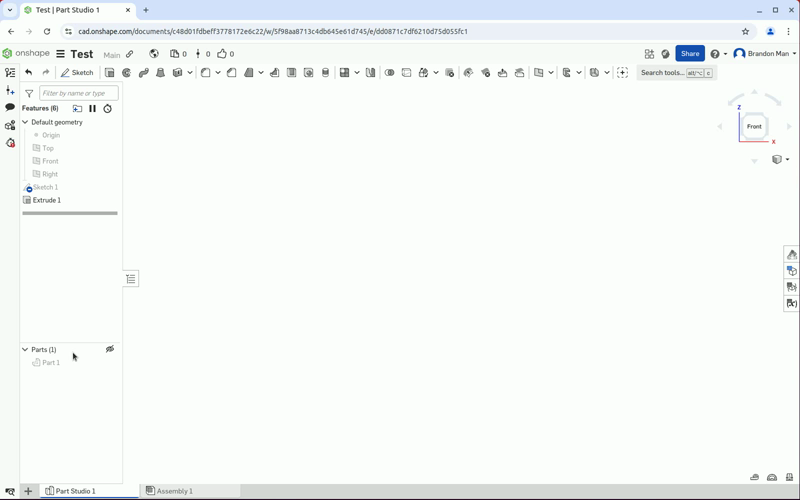
key(down)
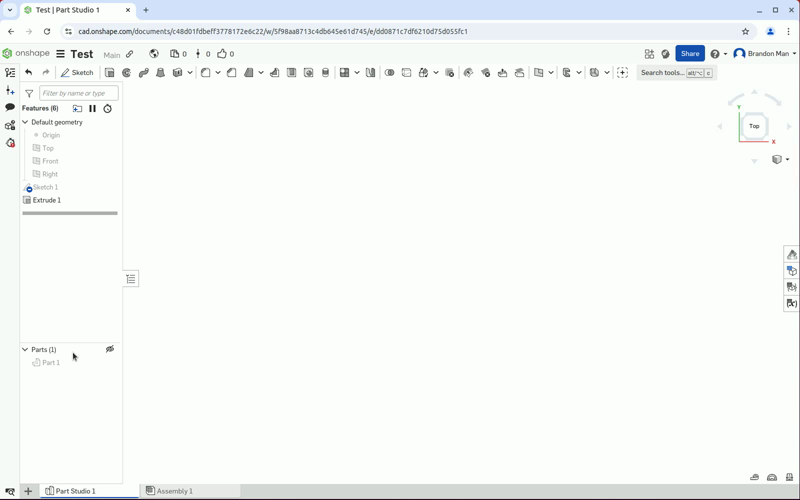
key_up(shift)
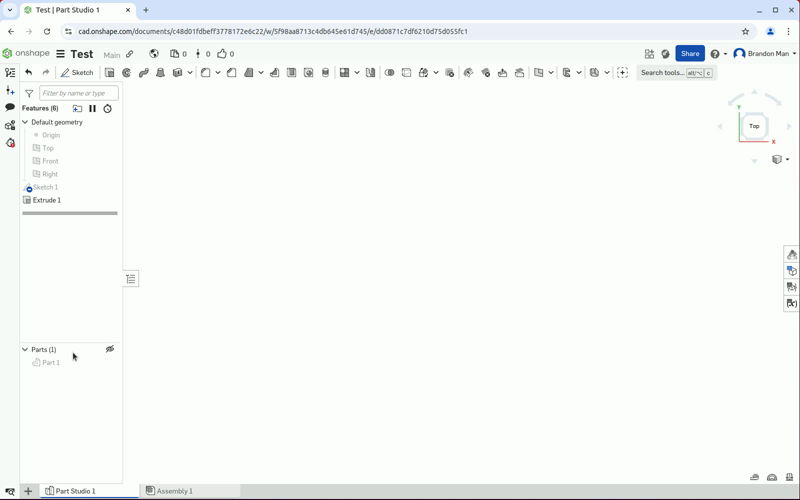
mouse_move(73, 352)
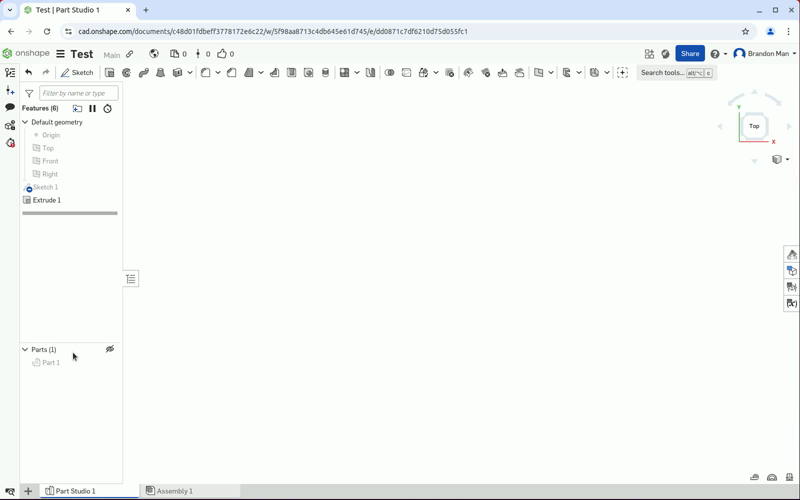
key(shift+y)
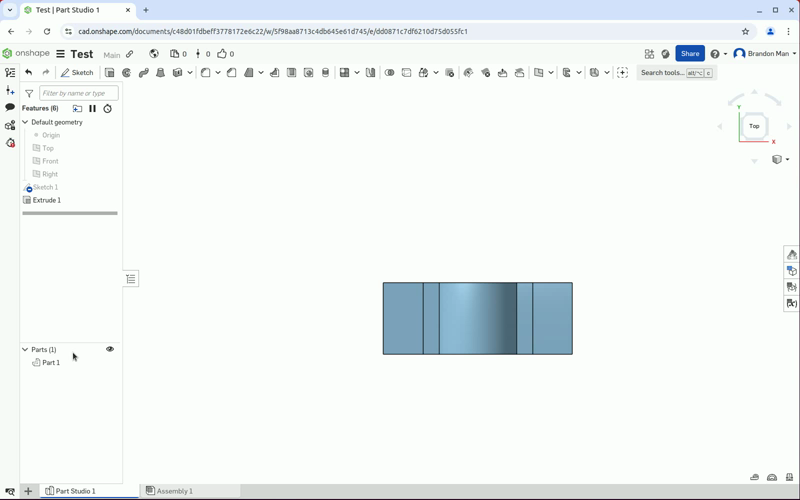
mouse_move(541, 75)
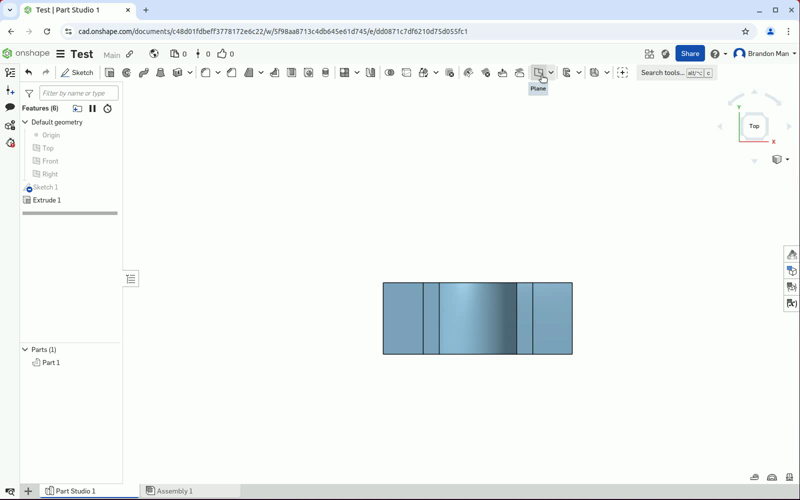
click(541, 75)
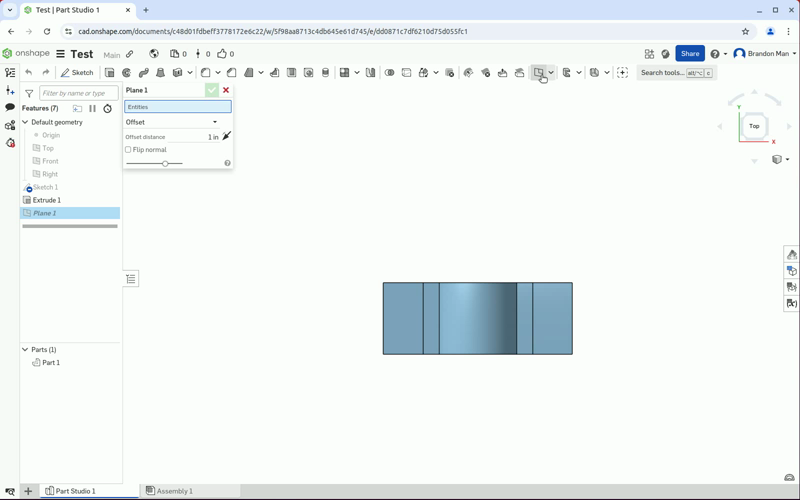
mouse_move(73, 150)
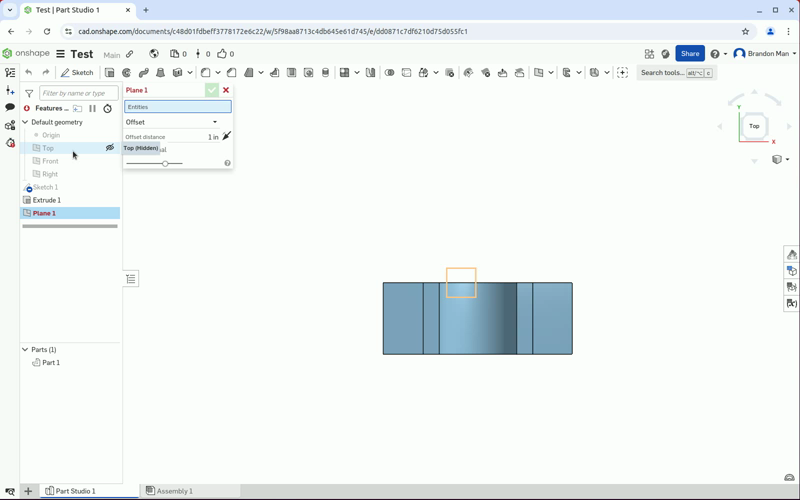
click(73, 150)
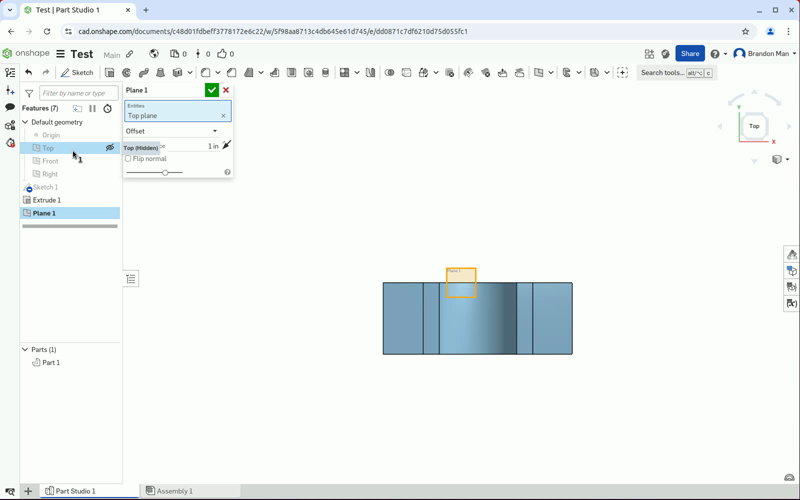
key(tab, 2)
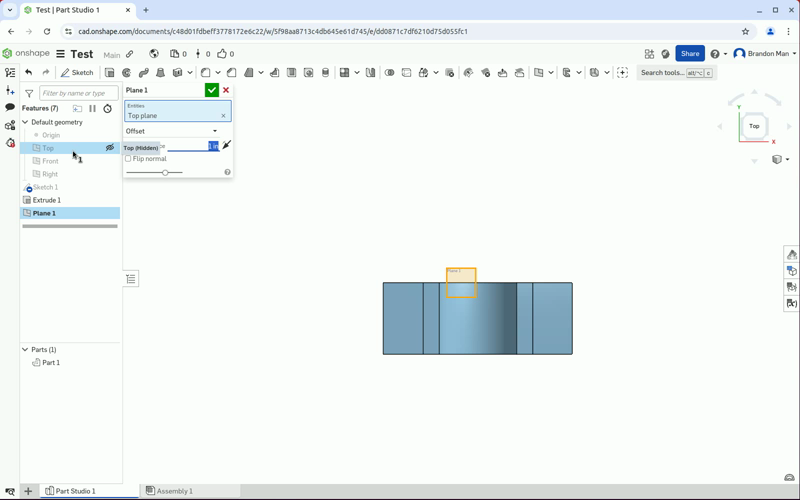
text(9.397)
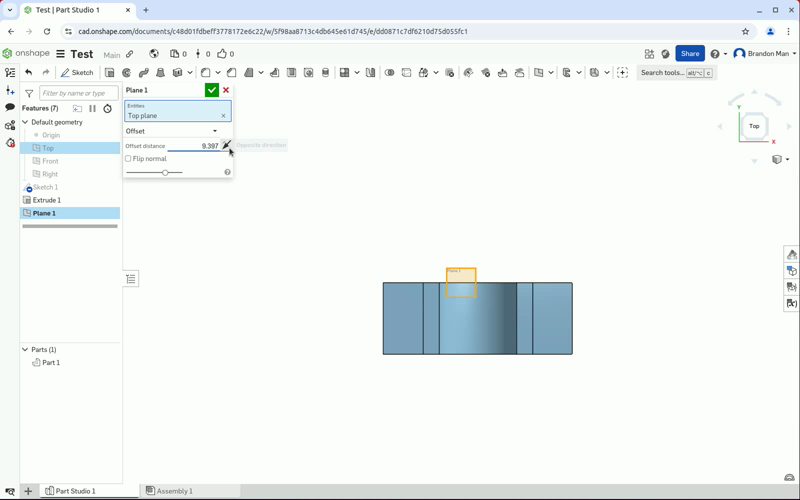
mouse_move(229, 147)
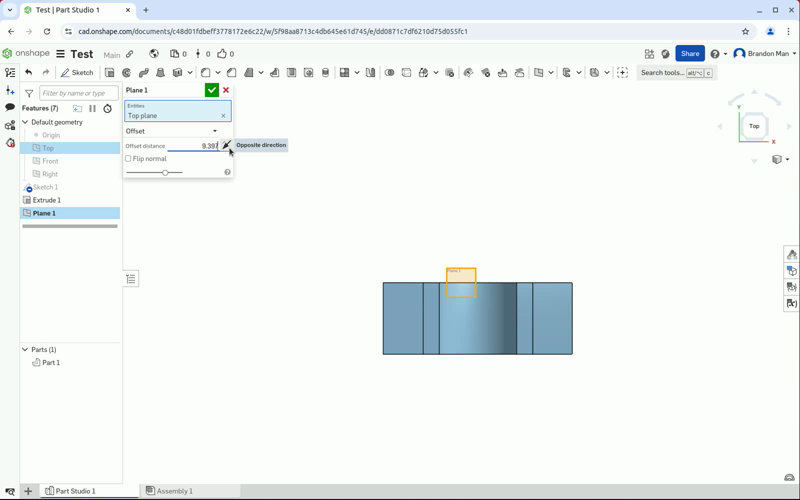
click(229, 147)
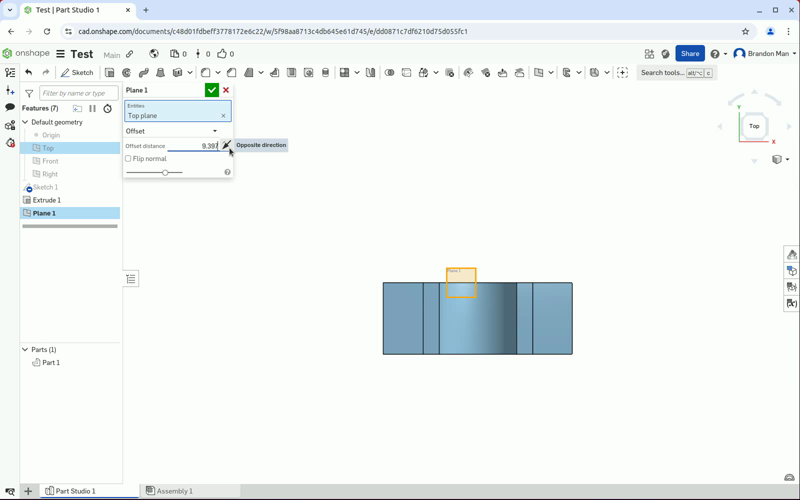
key(enter, 2)
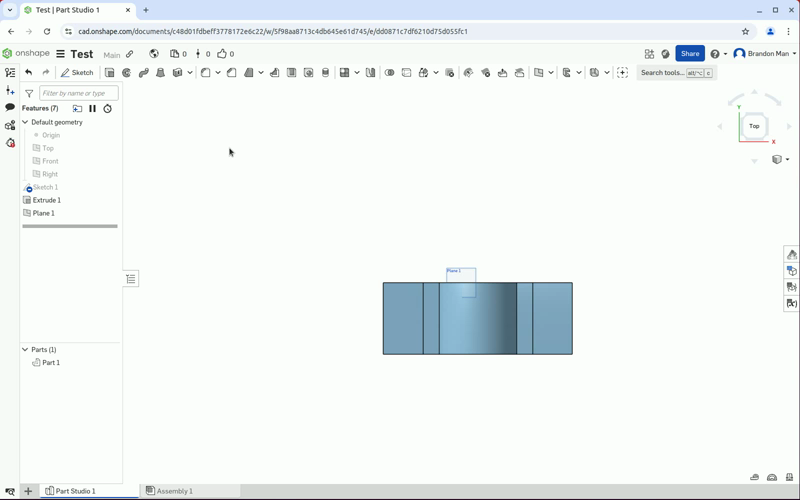
key(shift+s)
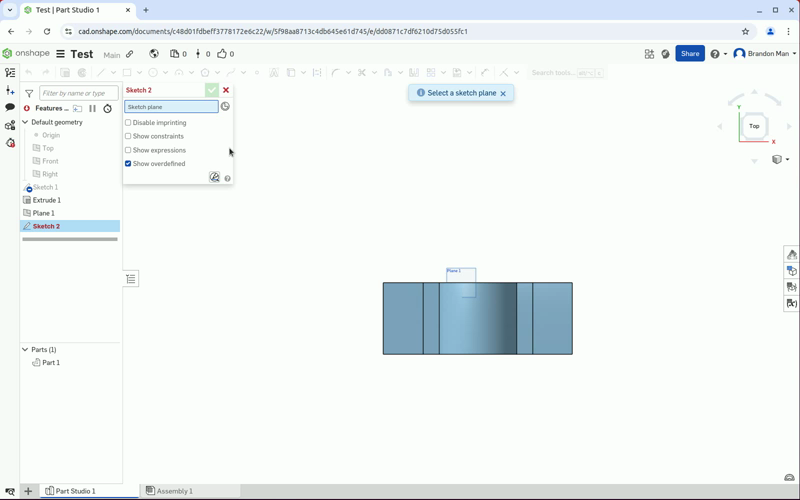
mouse_move(73, 215)
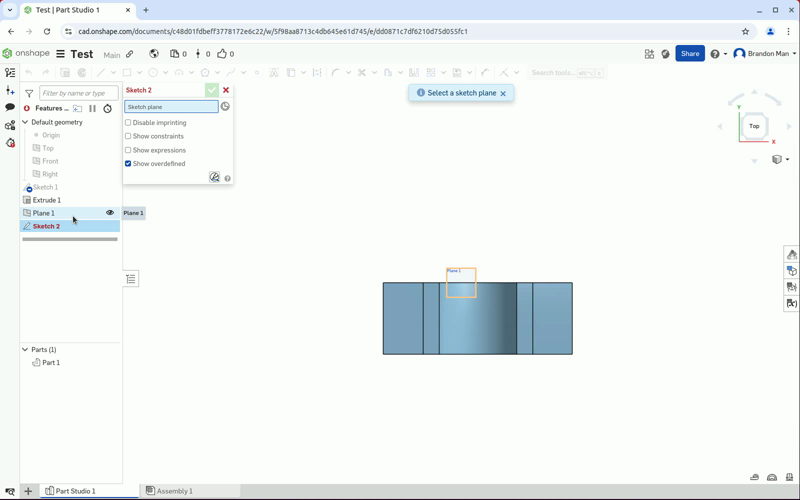
click(73, 215)
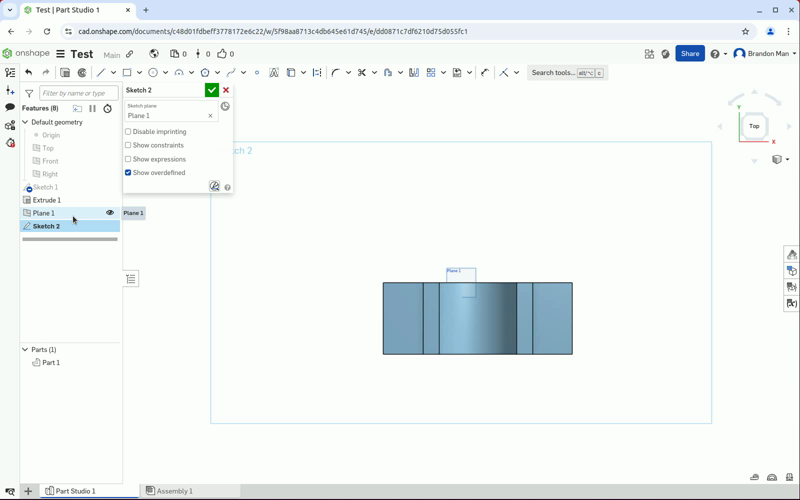
mouse_move(73, 352)
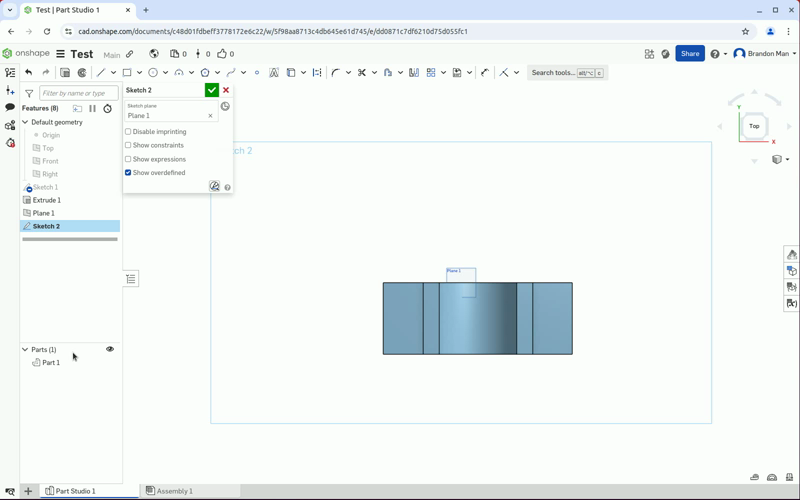
key(y)
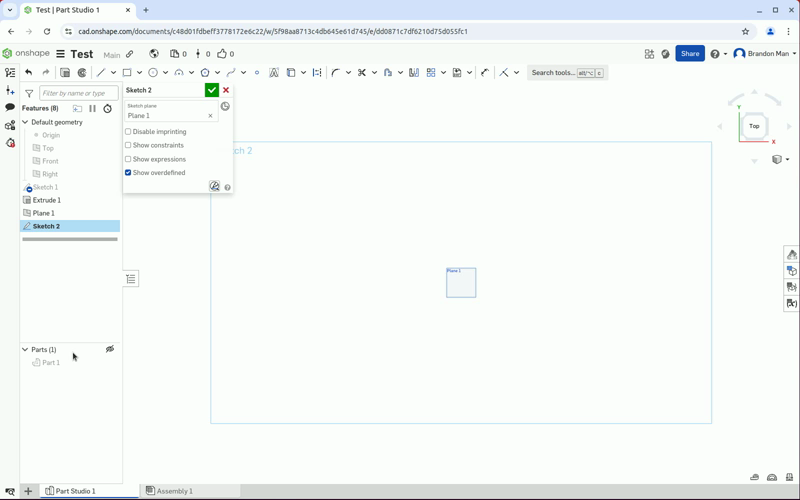
key(c)
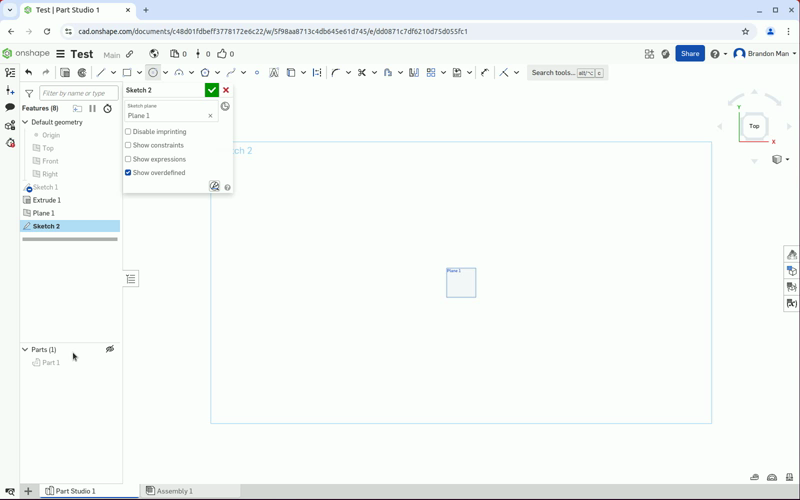
key_down(shift)
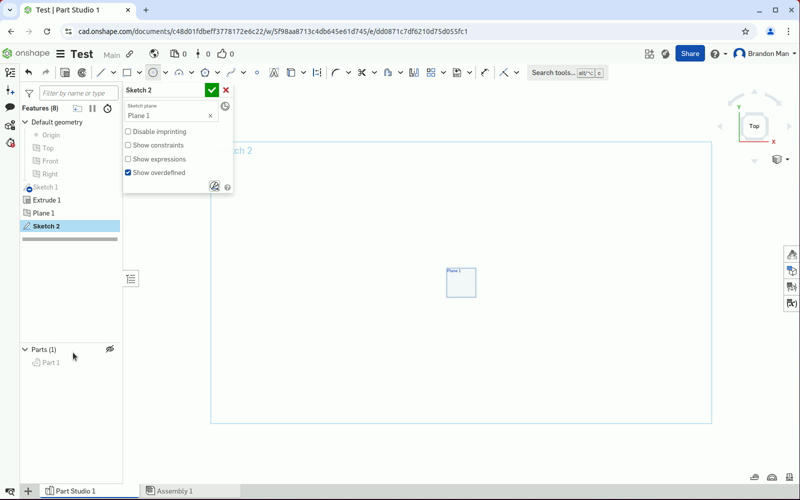
mouse_move(553, 318)
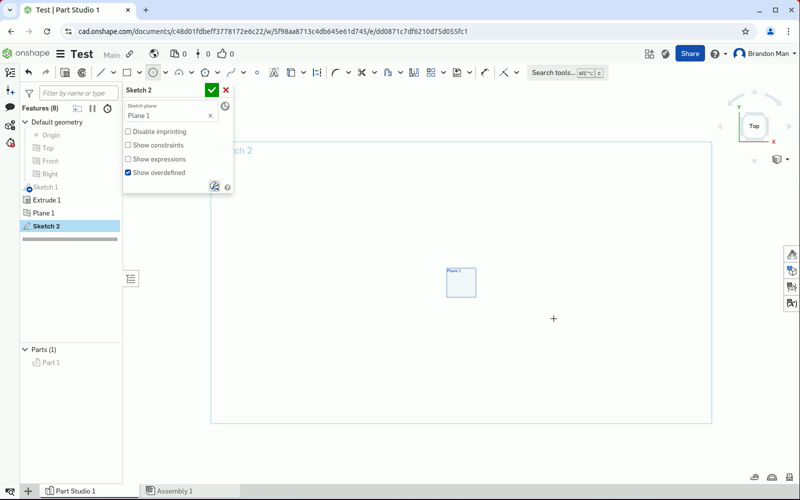
click(553, 318)
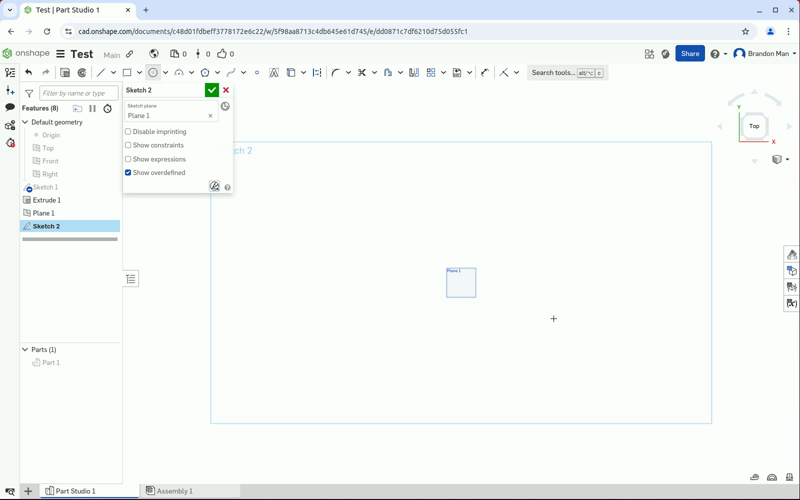
key_up(shift)
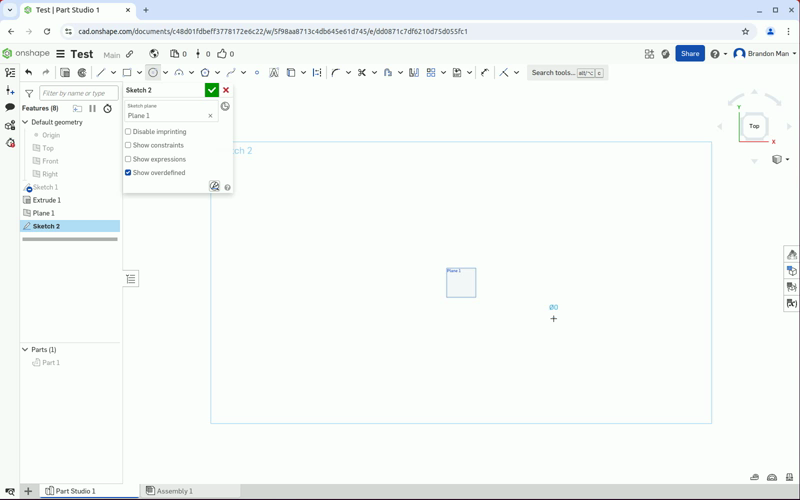
mouse_move(562, 318)
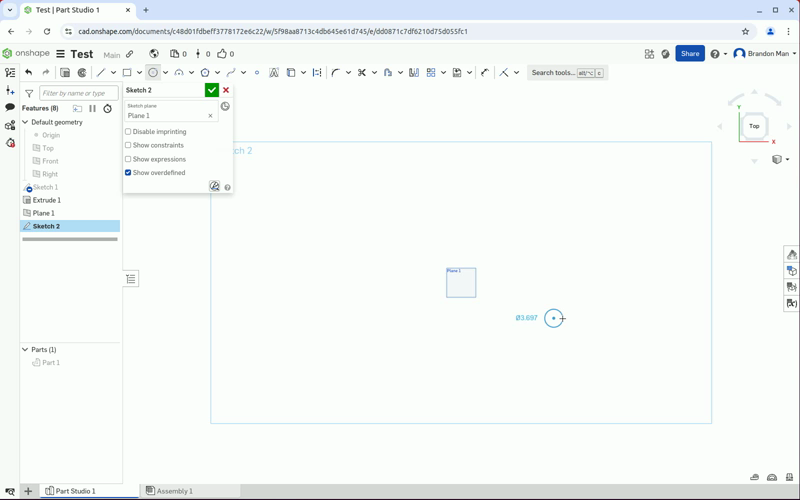
click(562, 318)
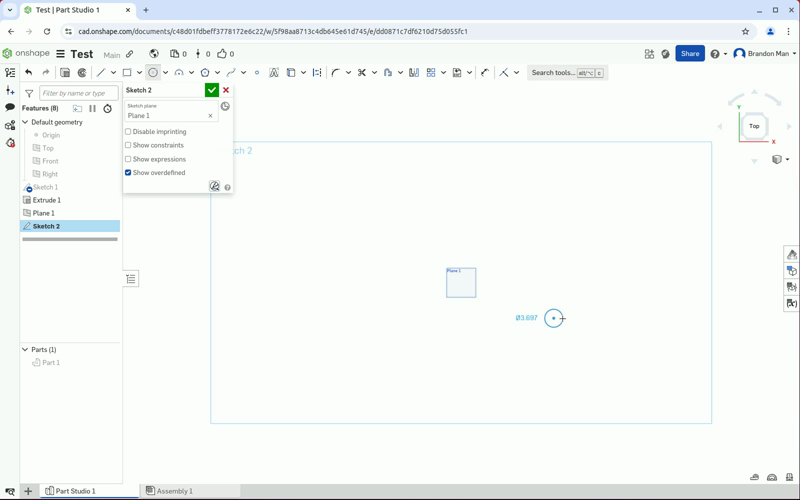
key(esc)
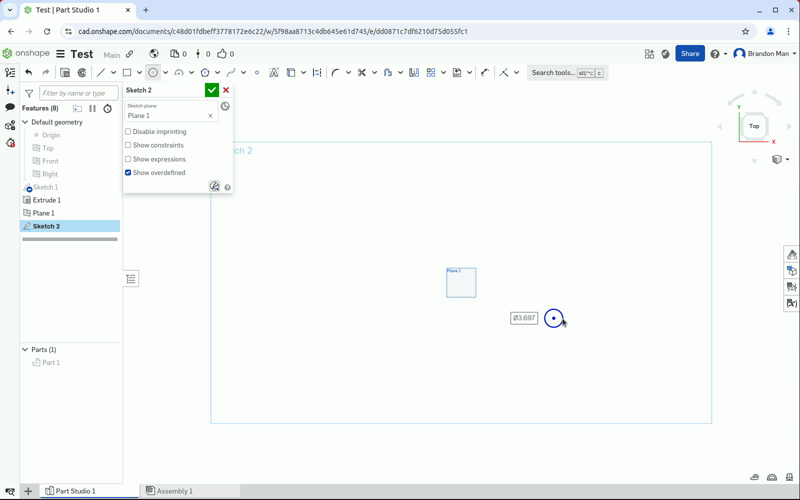
mouse_move(559, 322)
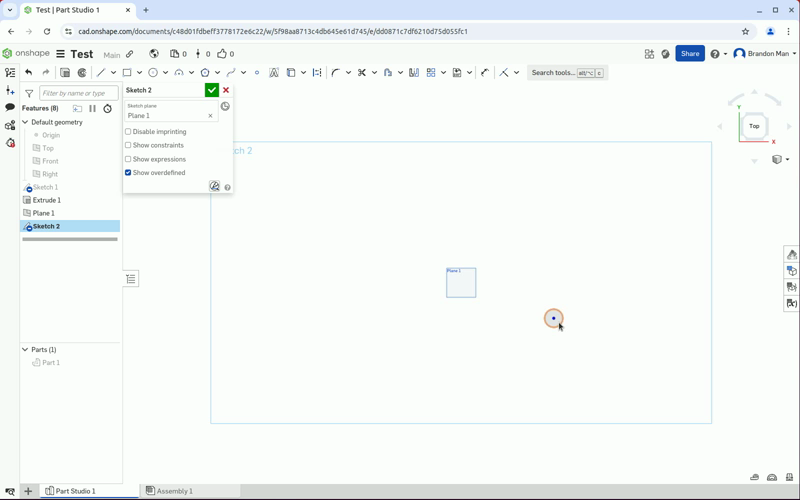
scroll(6)
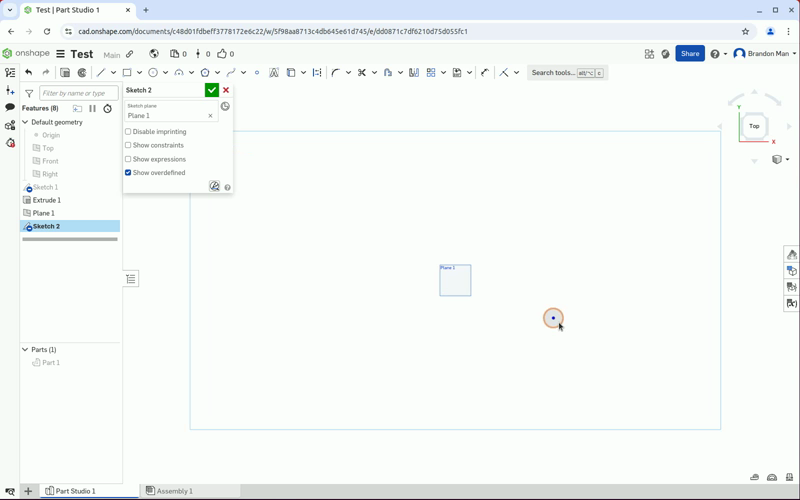
scroll(6)
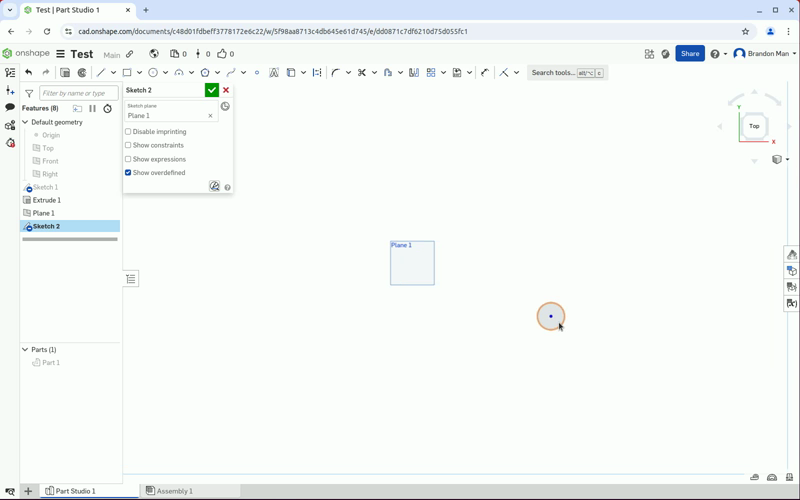
scroll(6)
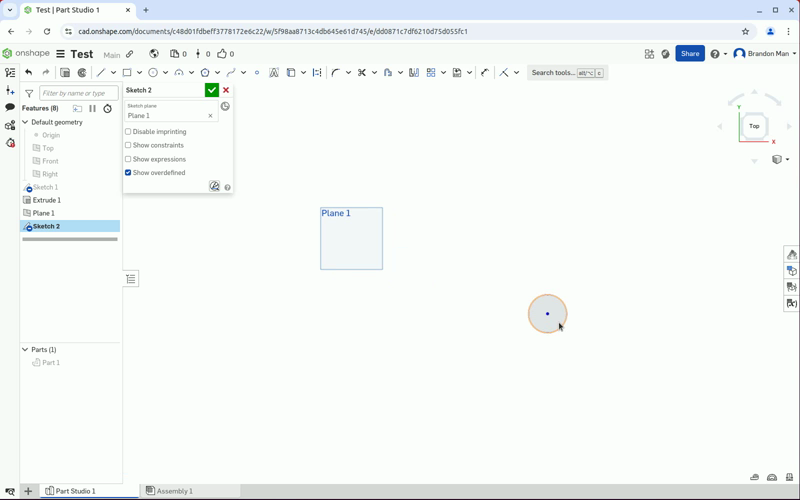
scroll(6)
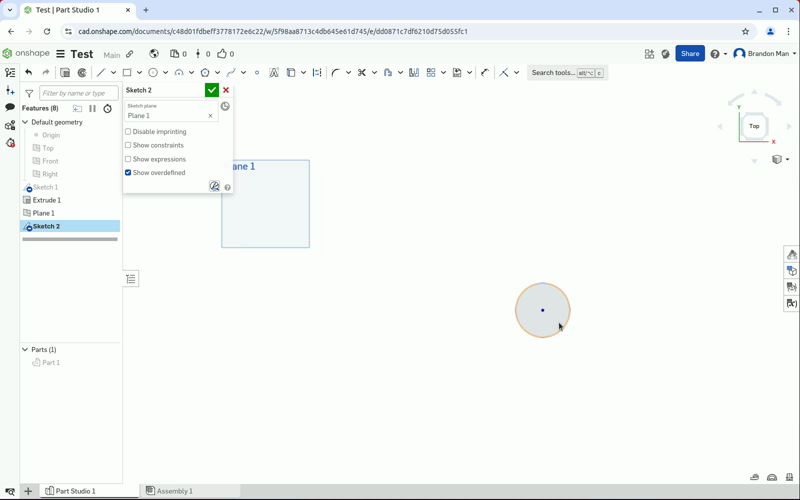
scroll(6)
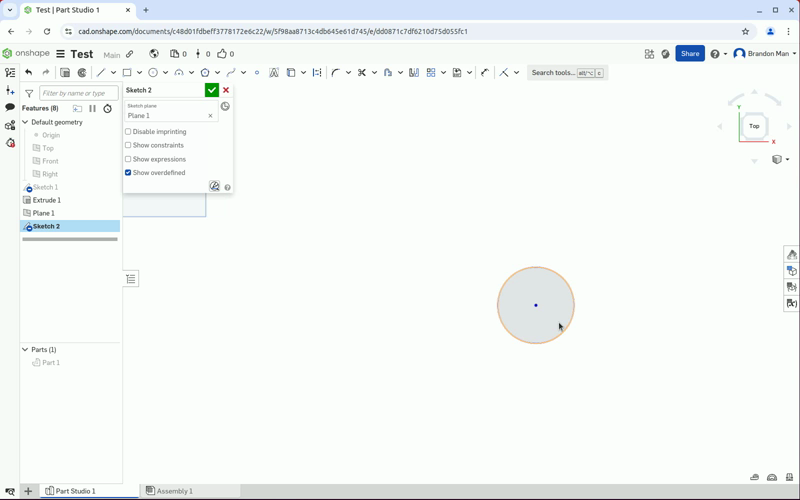
scroll(6)
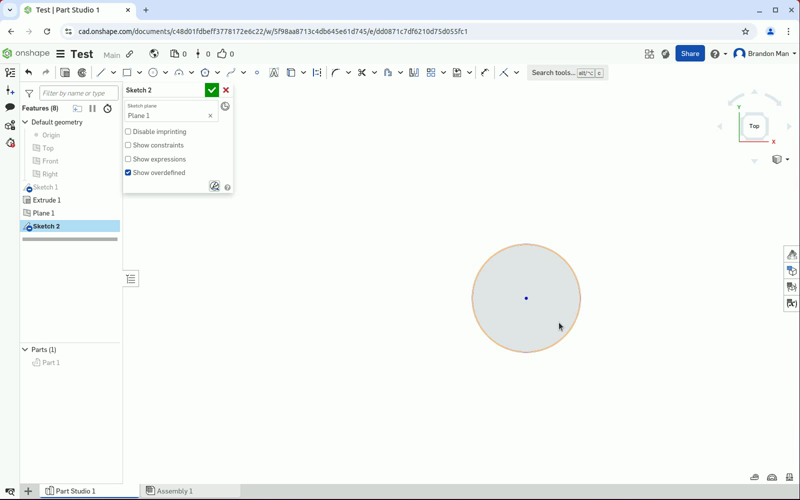
scroll(6)
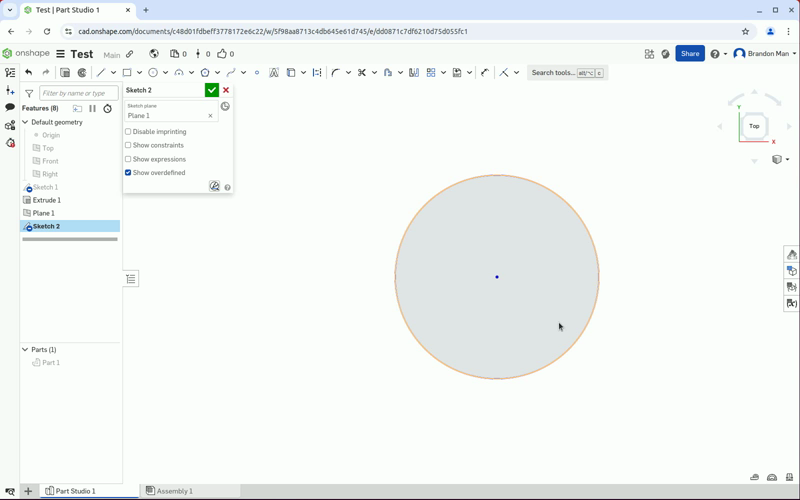
click(559, 322)
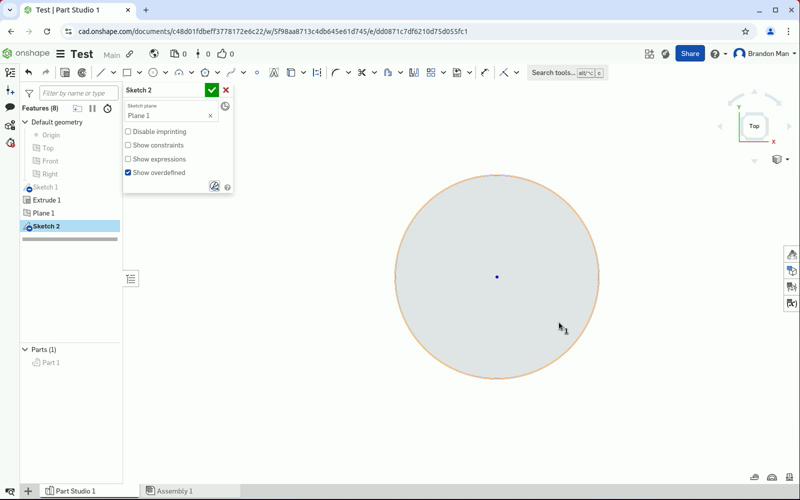
scroll(-6)
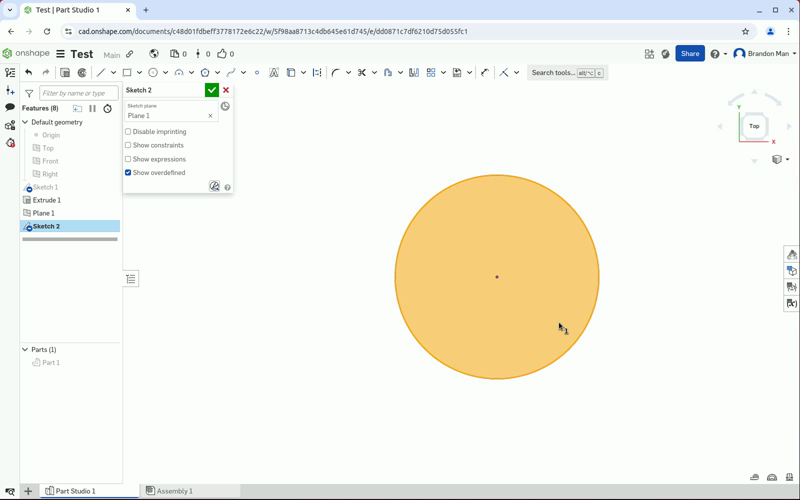
scroll(-6)
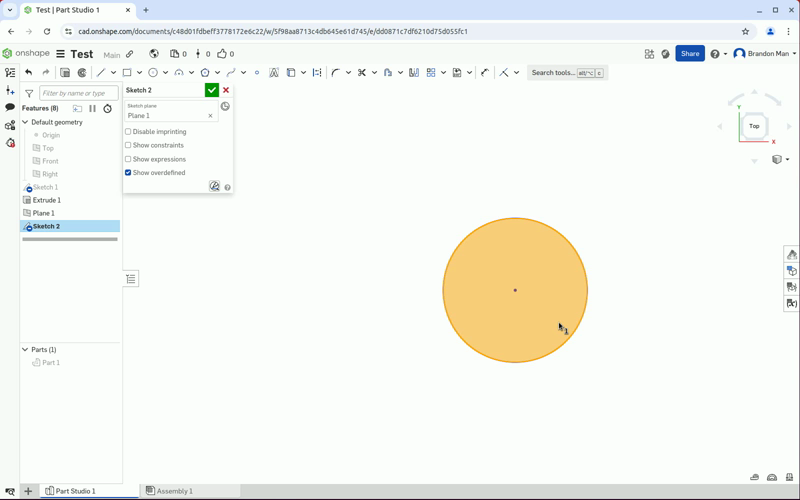
scroll(-6)
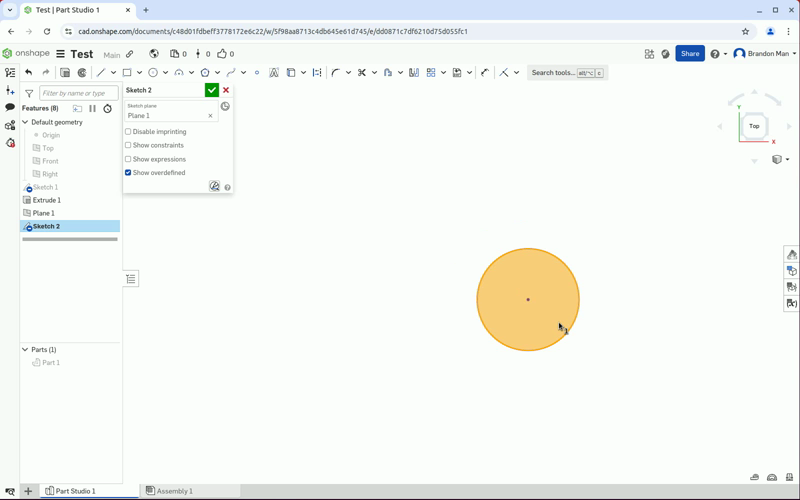
scroll(-6)
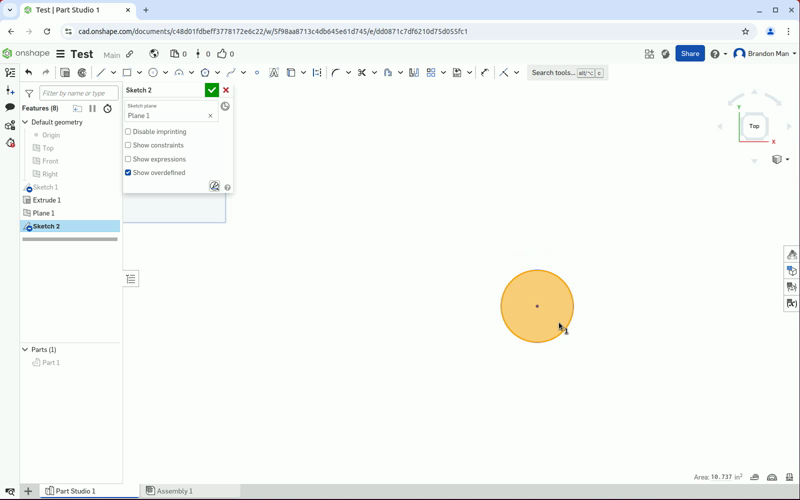
scroll(-6)
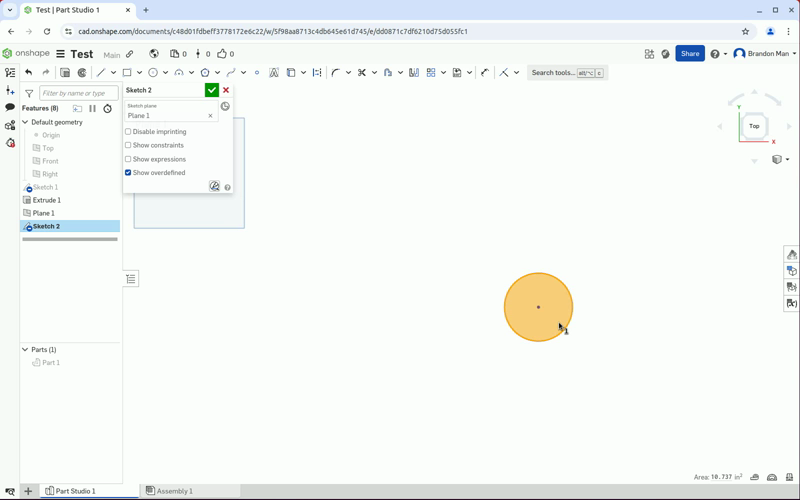
scroll(-6)
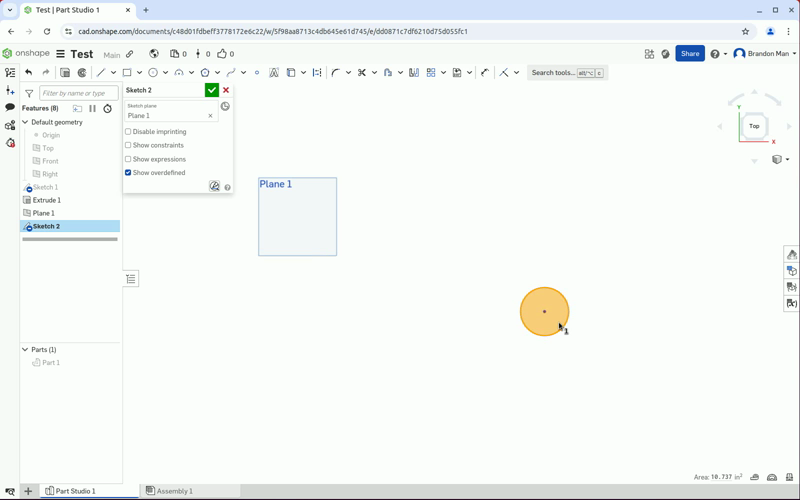
scroll(-6)
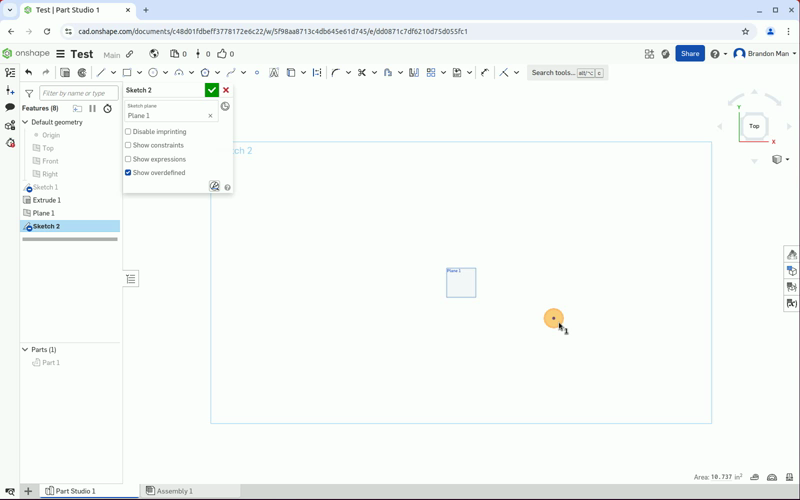
mouse_move(73, 352)
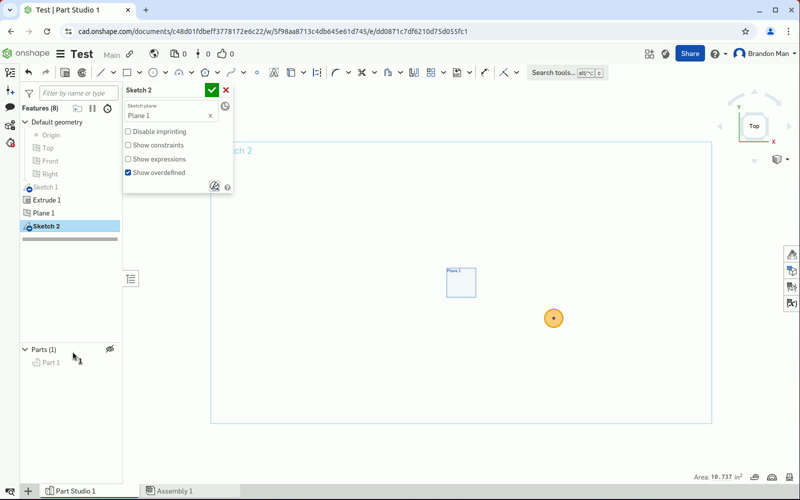
key(shift+y)
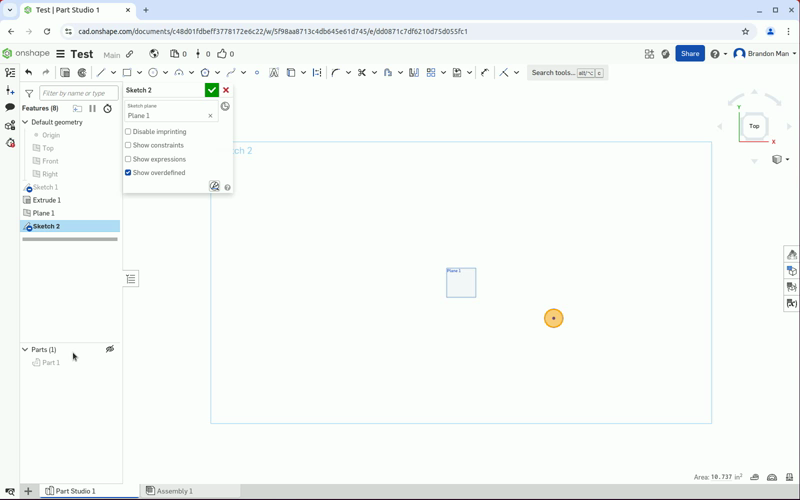
key(shift+e)
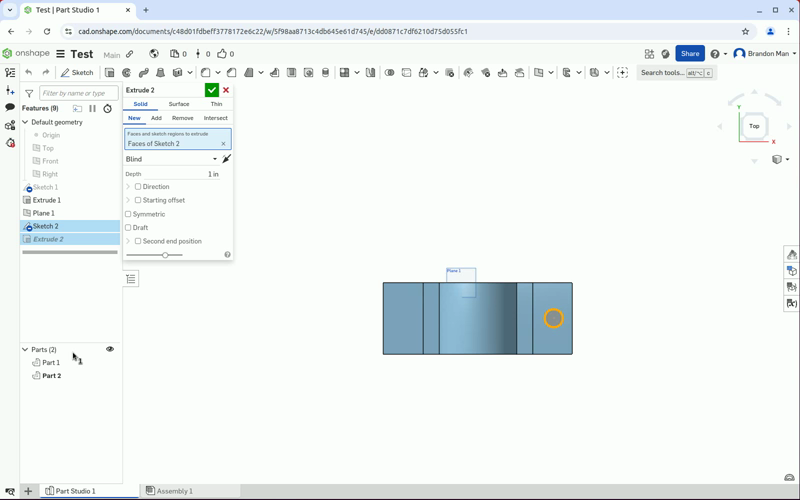
mouse_move(143, 106)
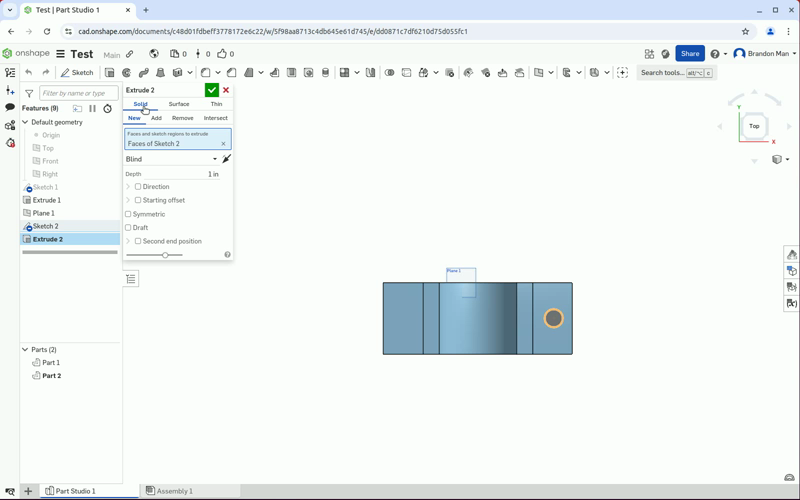
click(143, 106)
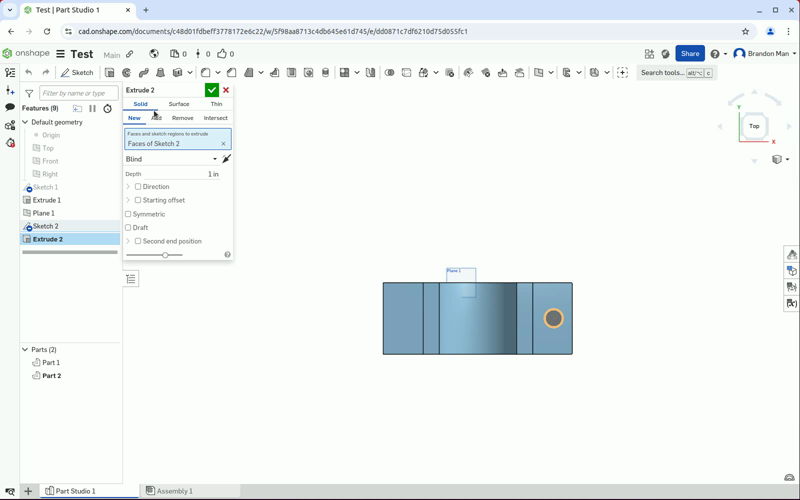
mouse_move(186, 120)
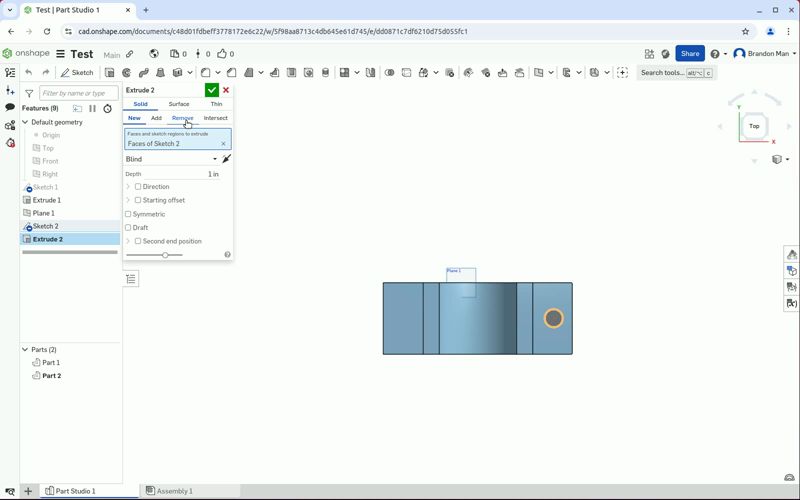
click(186, 120)
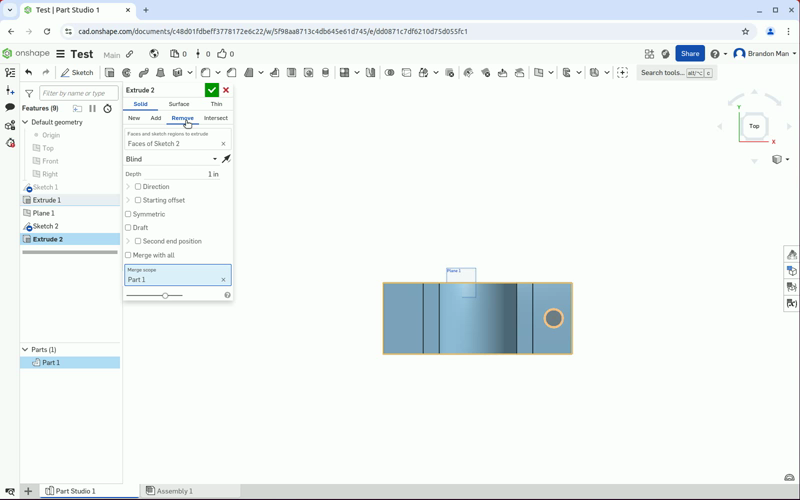
key(tab, 4)
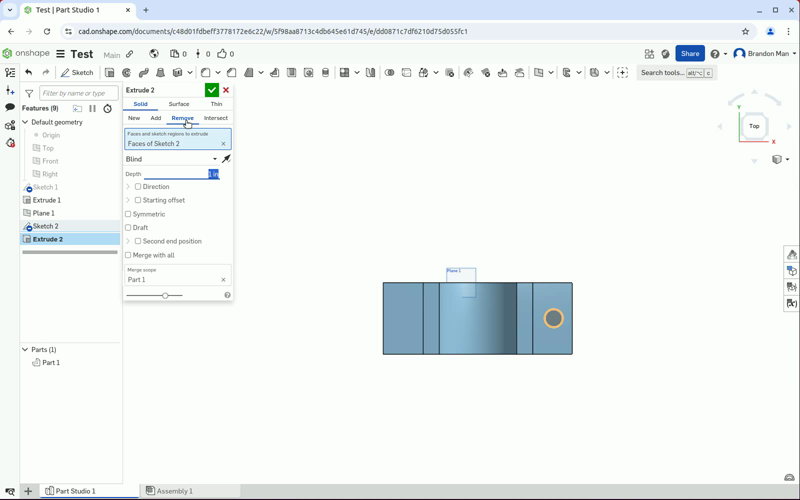
text(16.368)
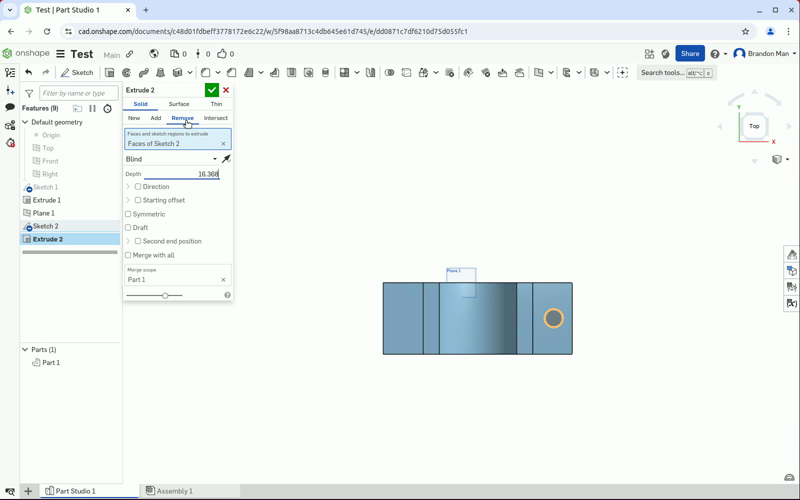
key(tab, 6)
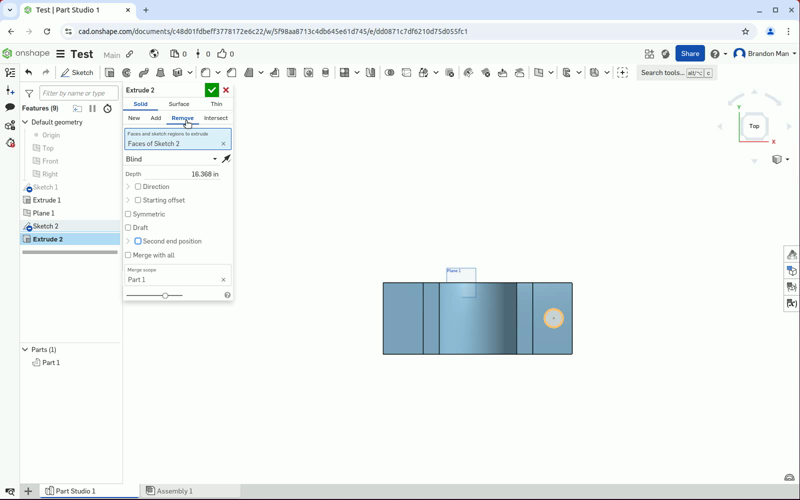
key(space)
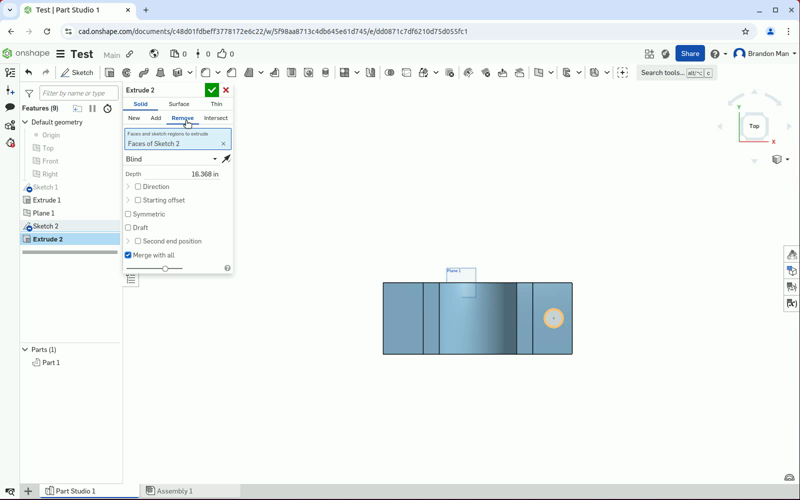
key(enter)
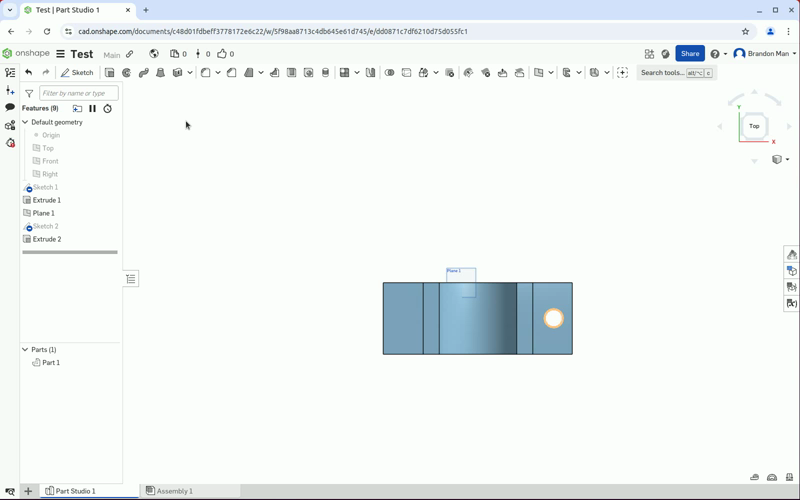
key(shift+h)
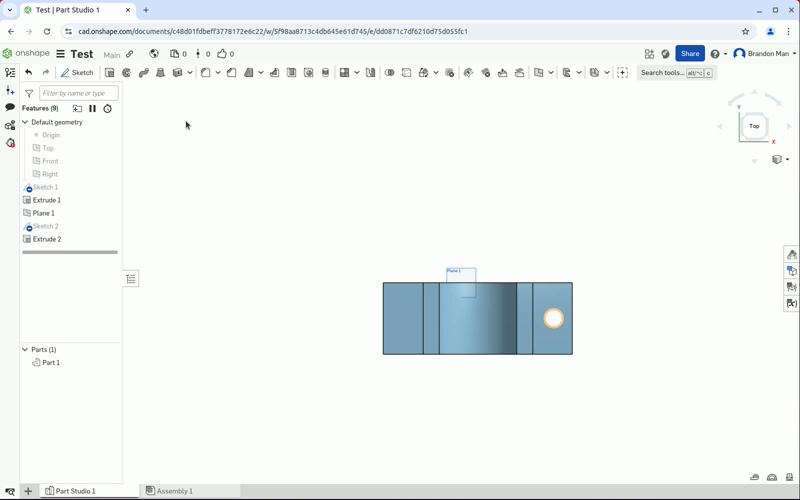
key(shift+h)
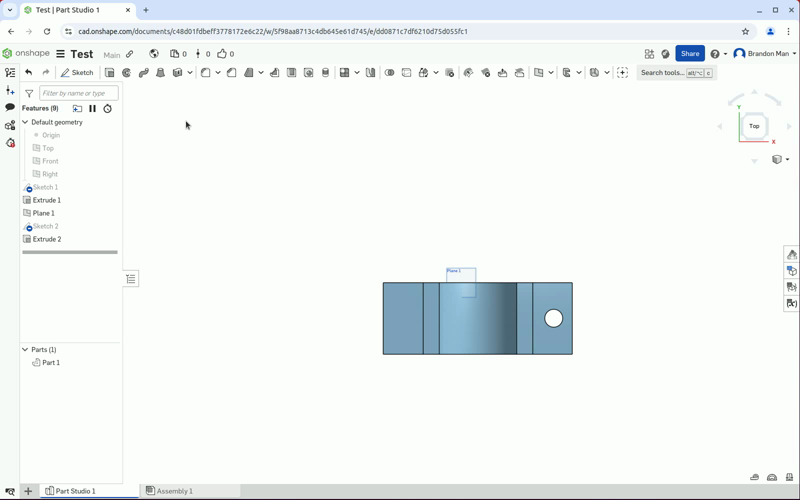
mouse_move(73, 189)
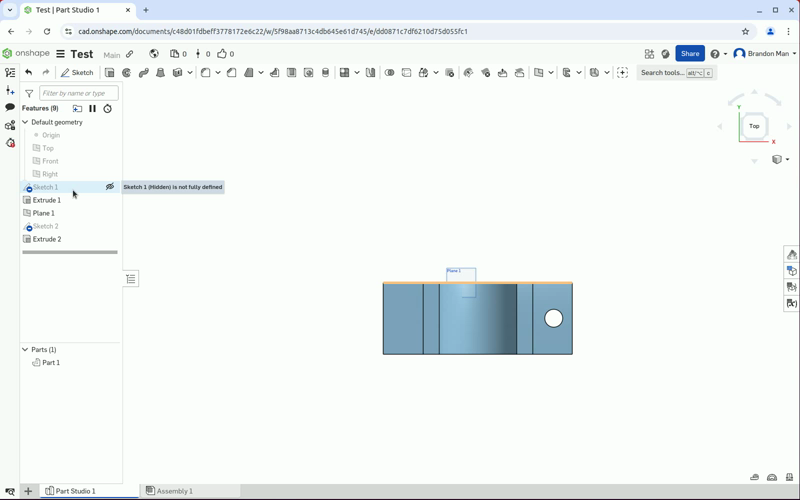
click(73, 189)
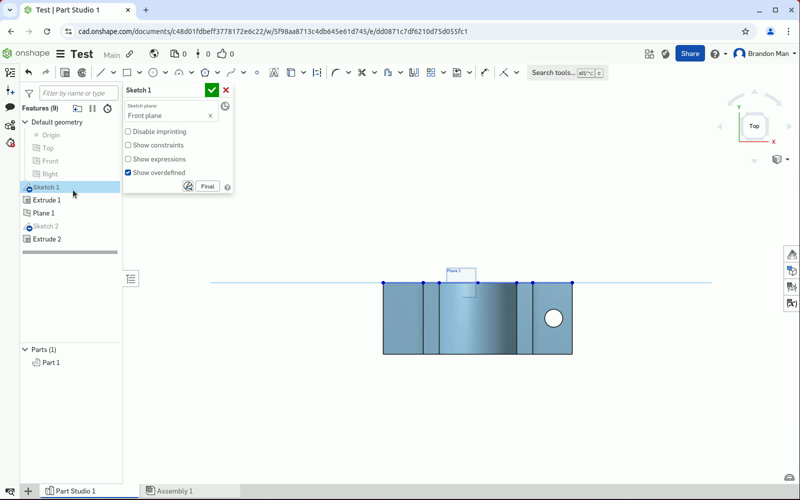
mouse_move(229, 92)
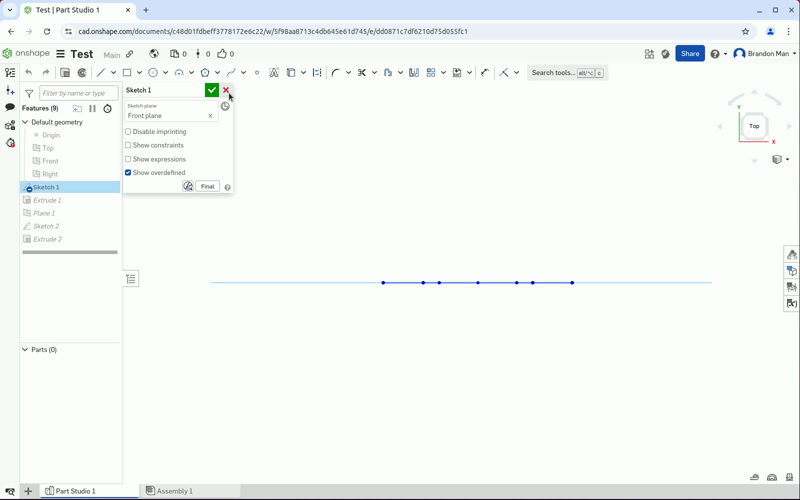
click(229, 92)
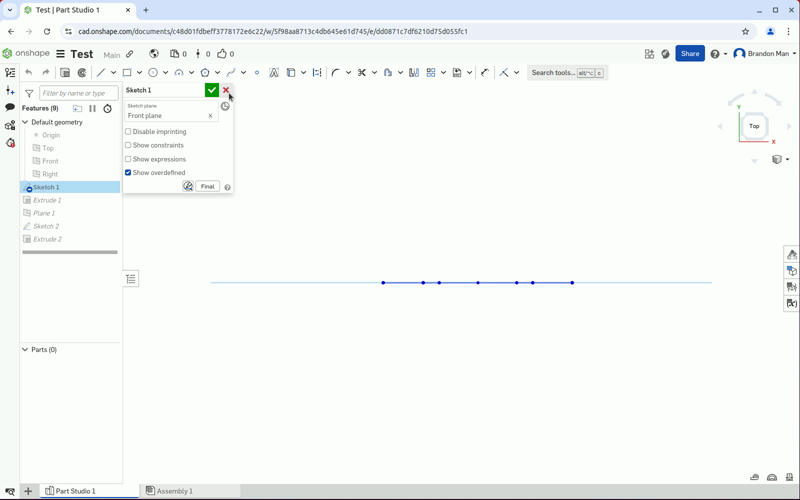
key(shift+s)
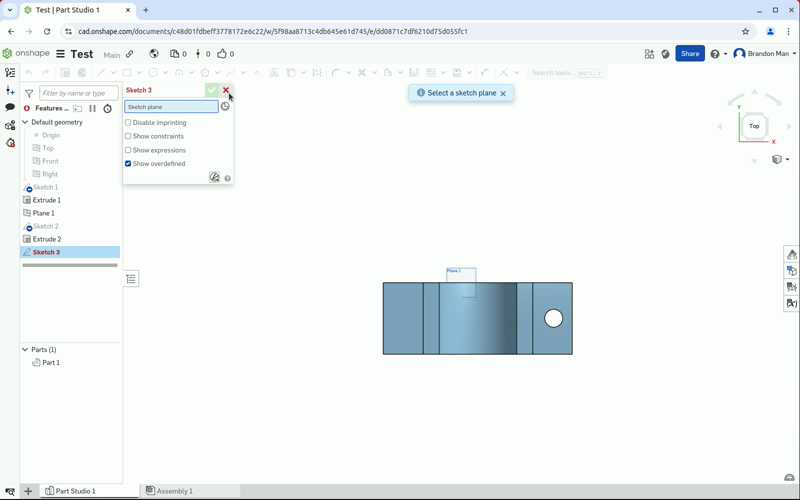
mouse_move(73, 215)
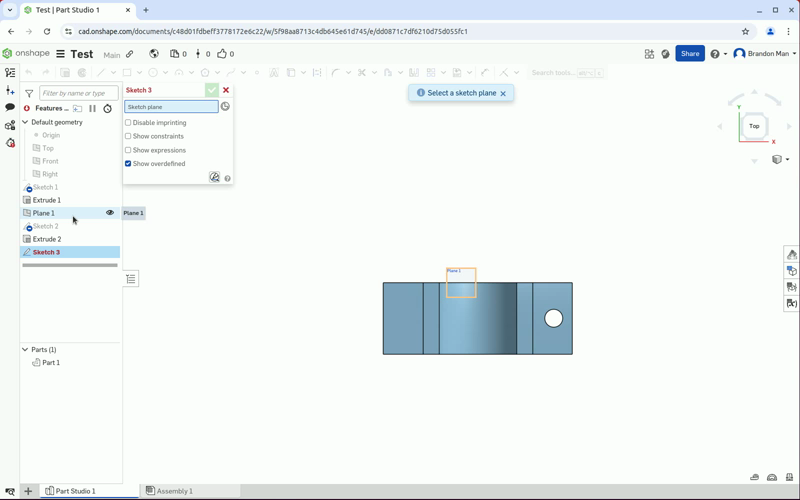
click(73, 215)
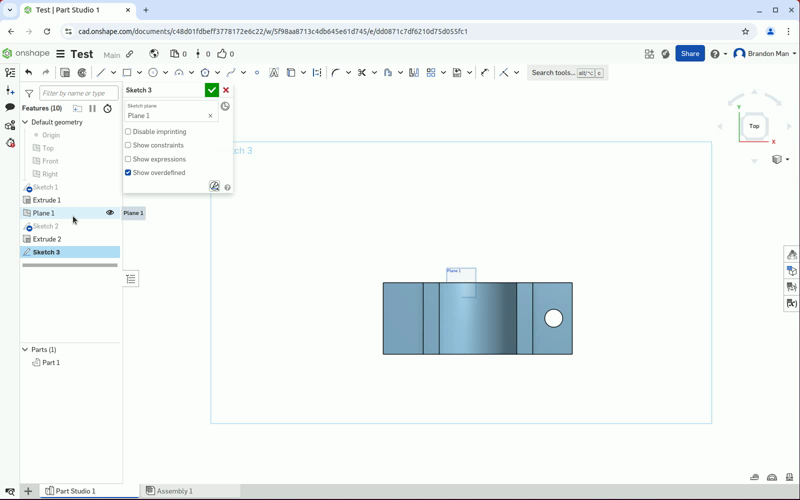
mouse_move(73, 352)
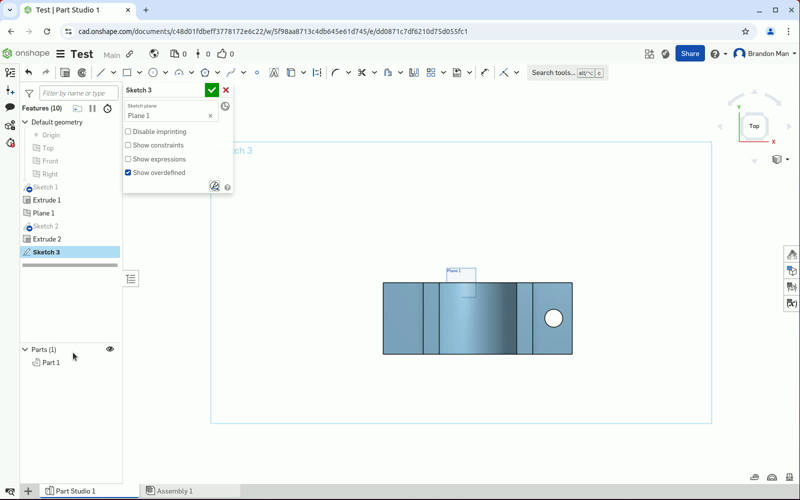
key(y)
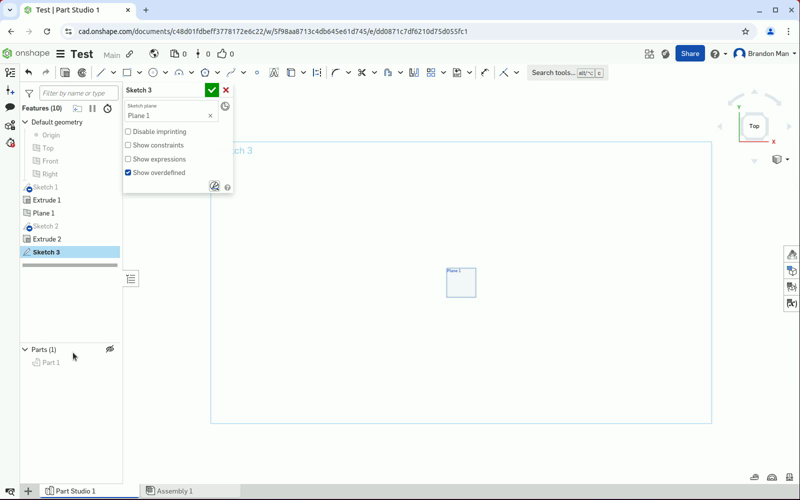
key(c)
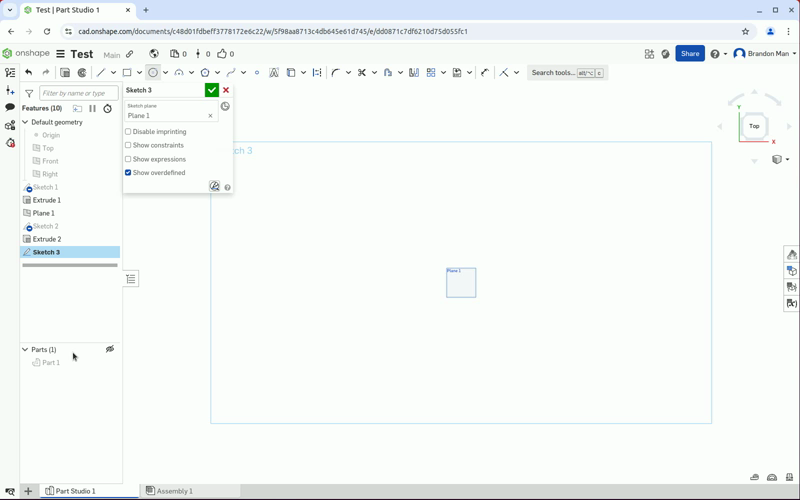
key_down(shift)
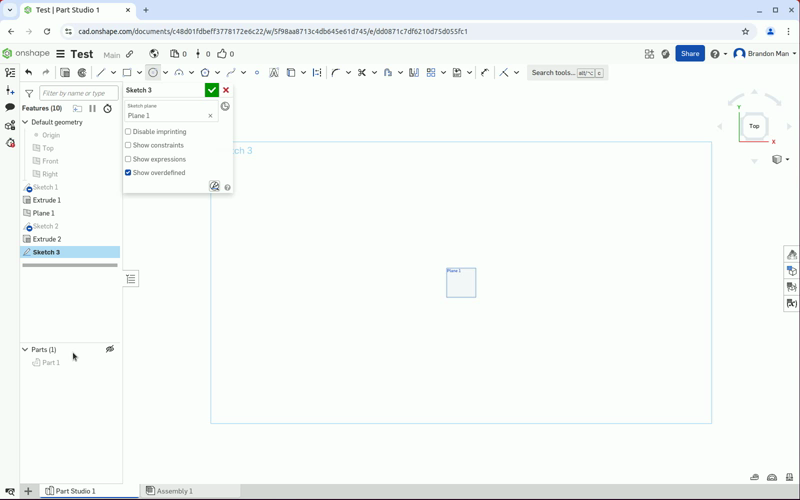
mouse_move(403, 318)
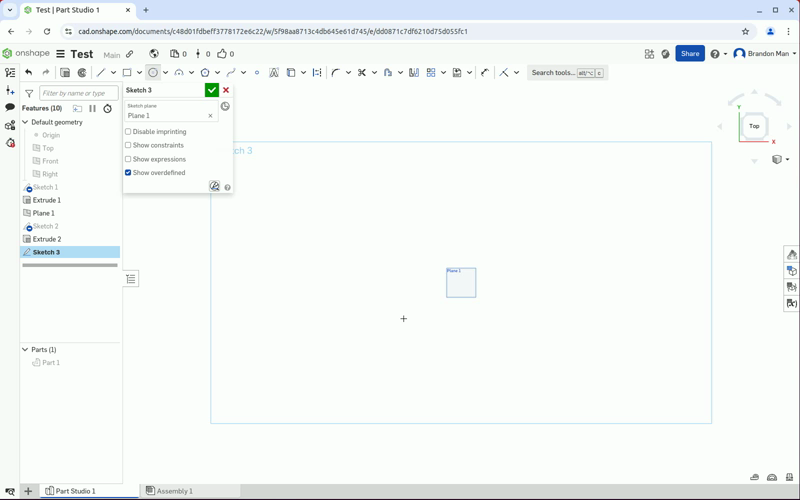
click(403, 318)
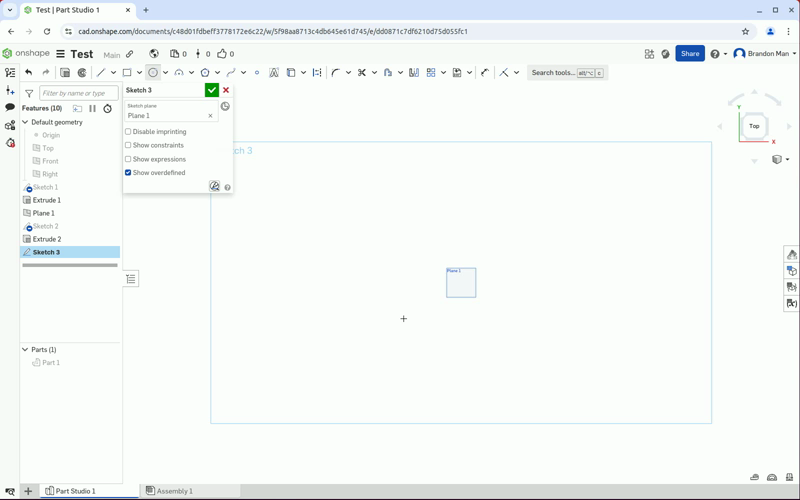
key_up(shift)
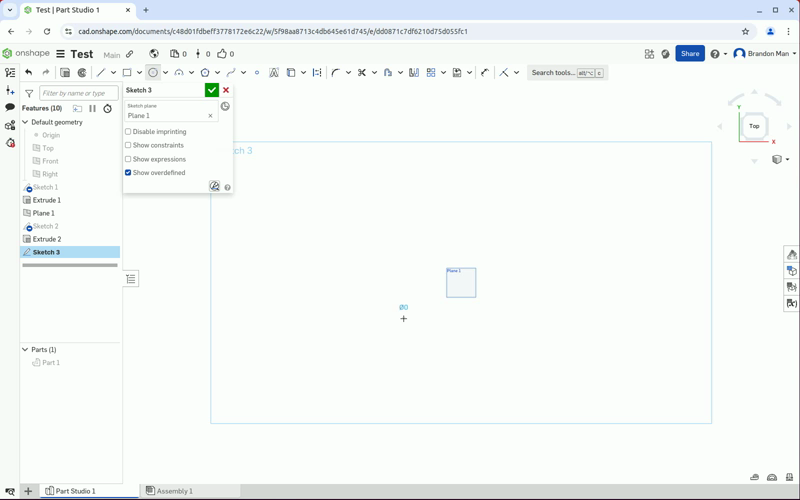
mouse_move(412, 318)
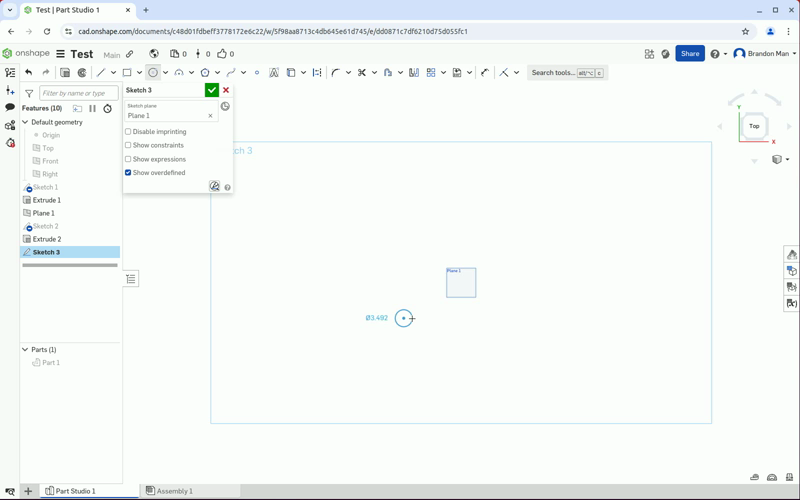
click(412, 318)
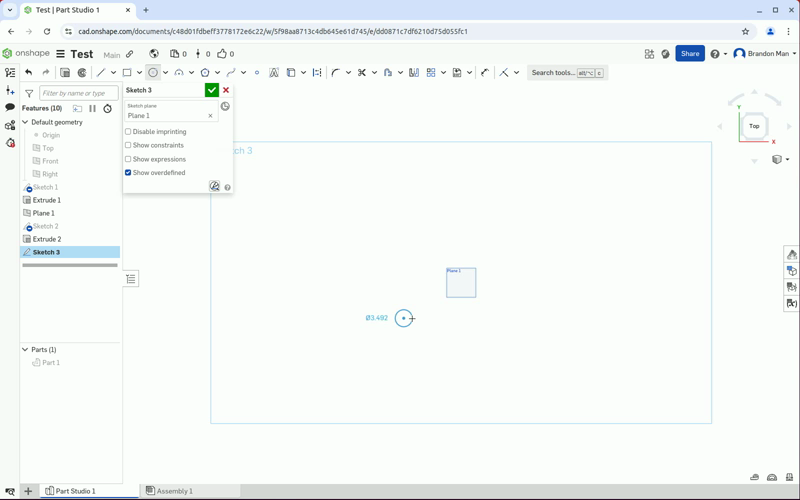
key(esc)
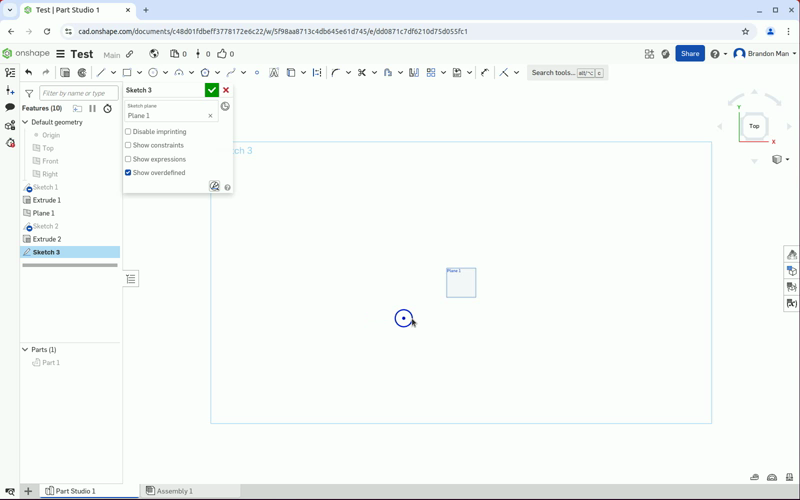
mouse_move(410, 321)
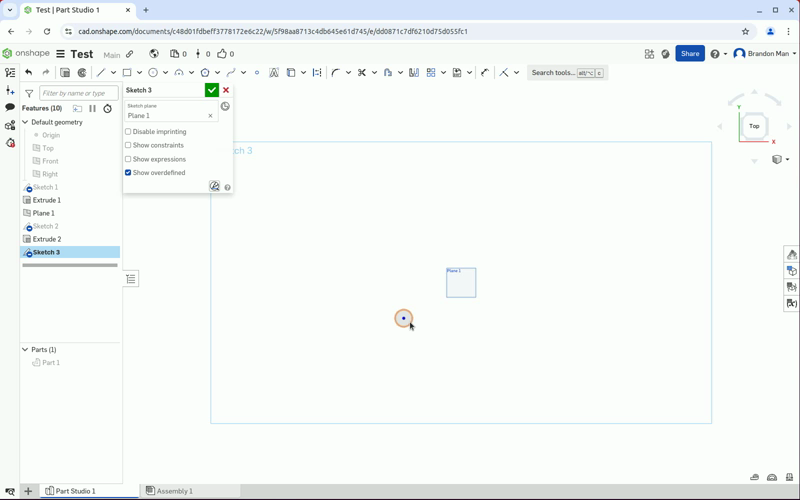
scroll(6)
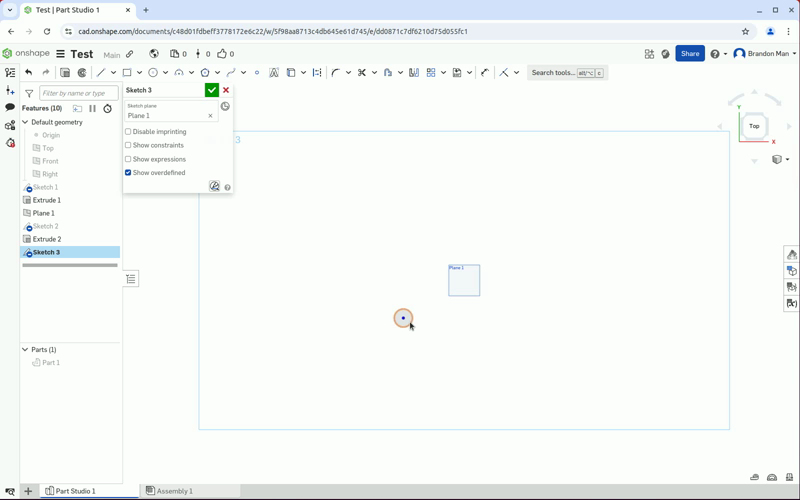
scroll(6)
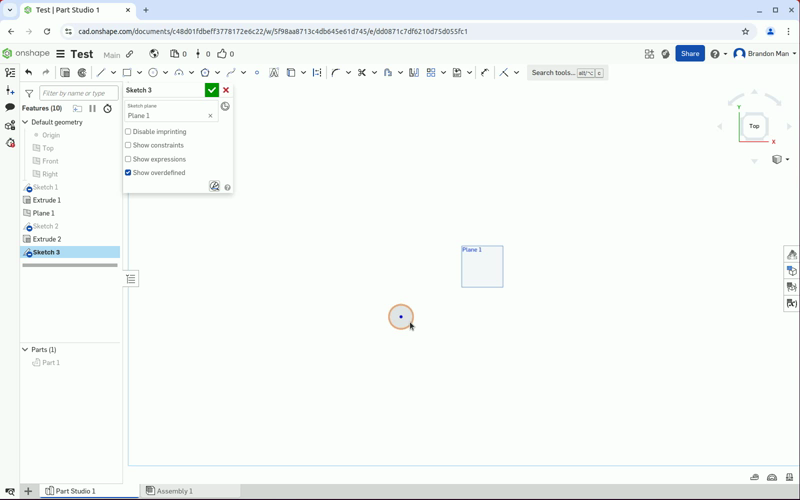
scroll(6)
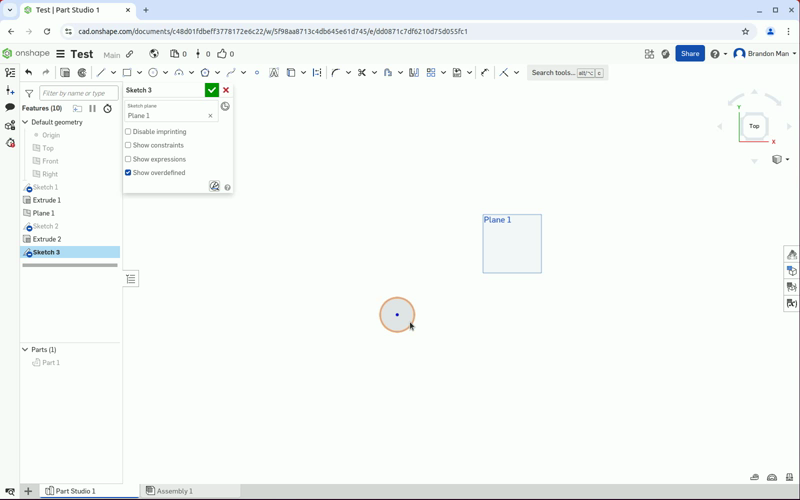
scroll(6)
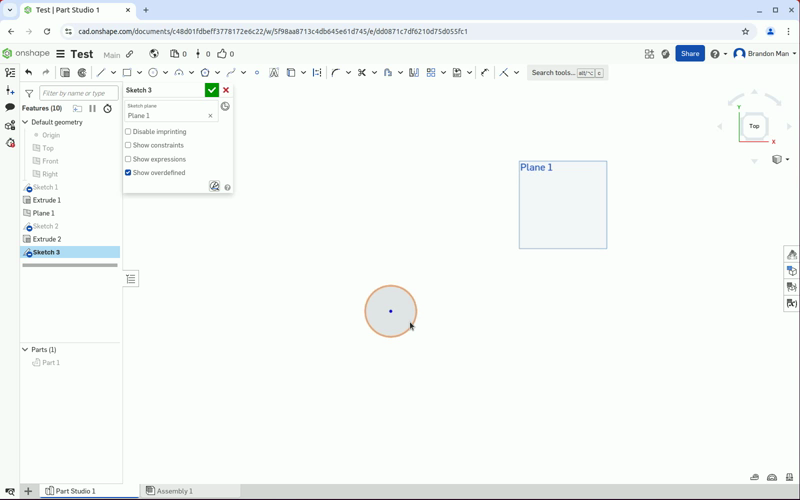
scroll(6)
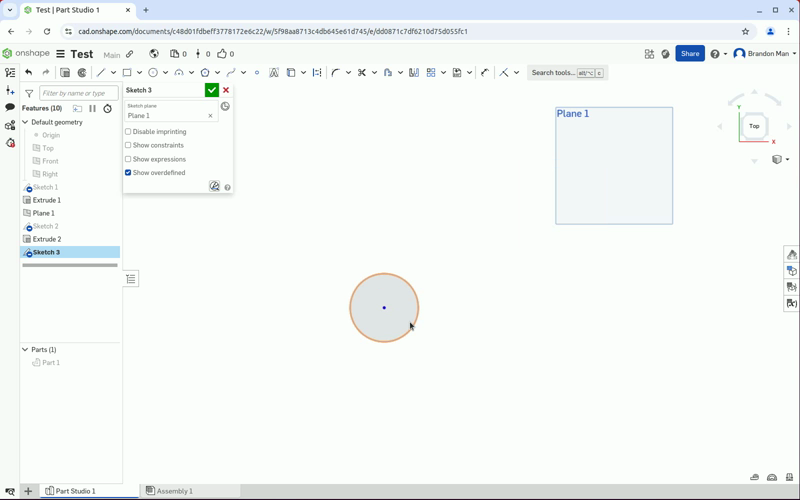
scroll(6)
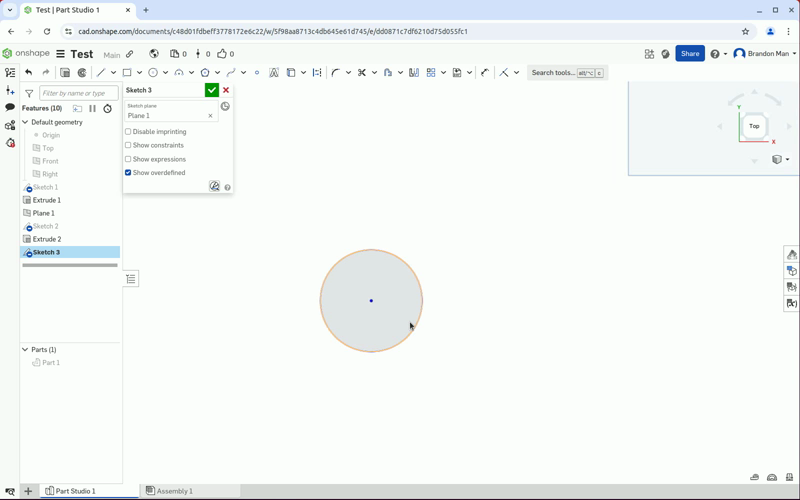
scroll(6)
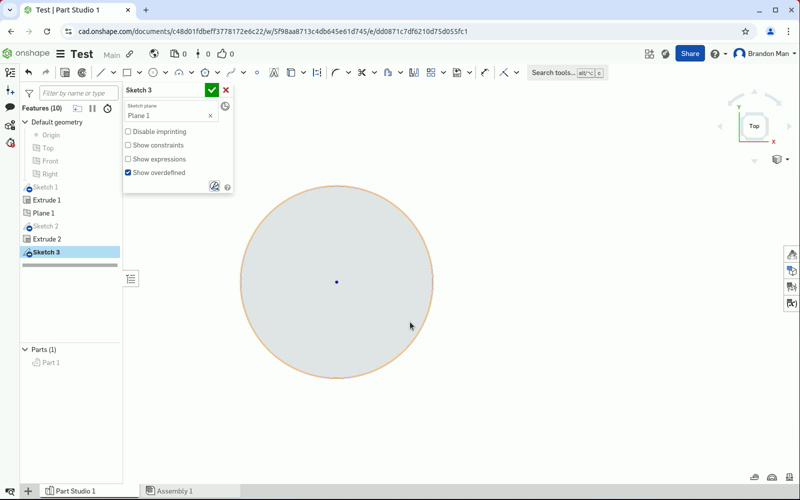
click(410, 321)
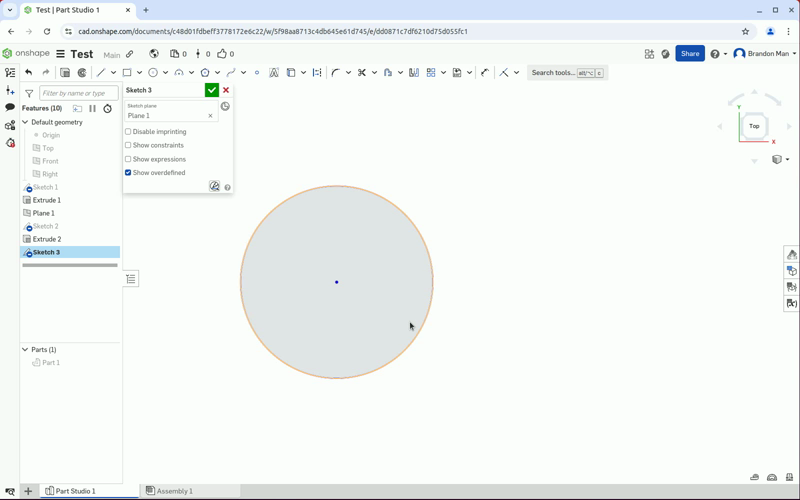
scroll(-6)
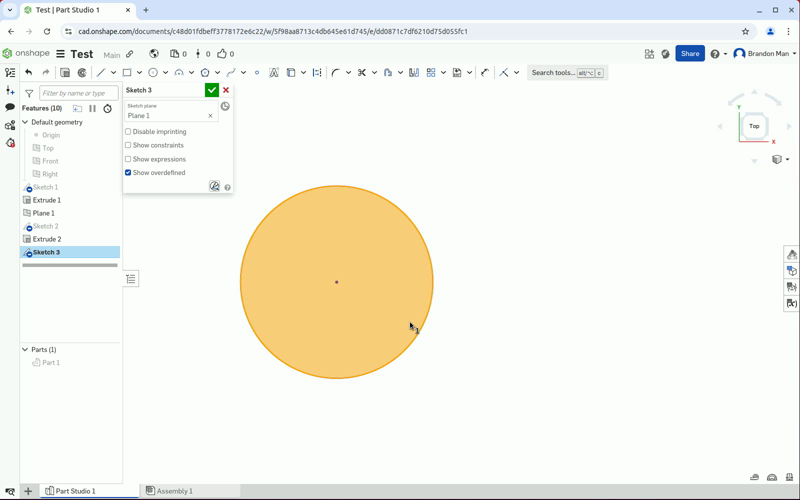
scroll(-6)
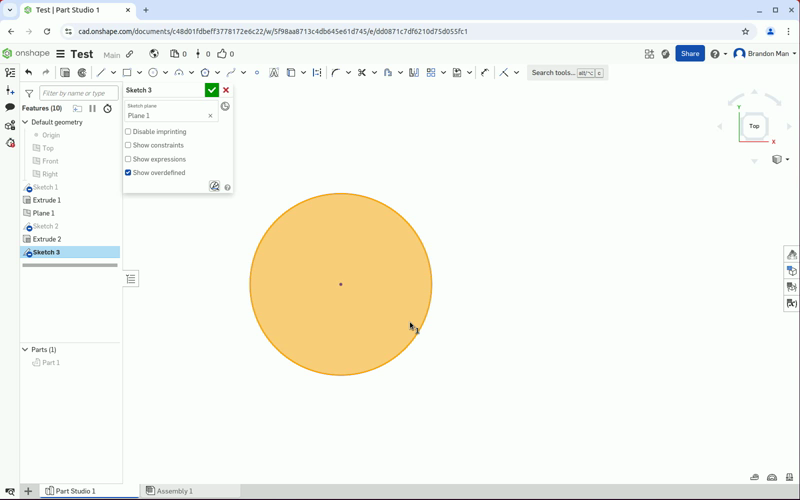
scroll(-6)
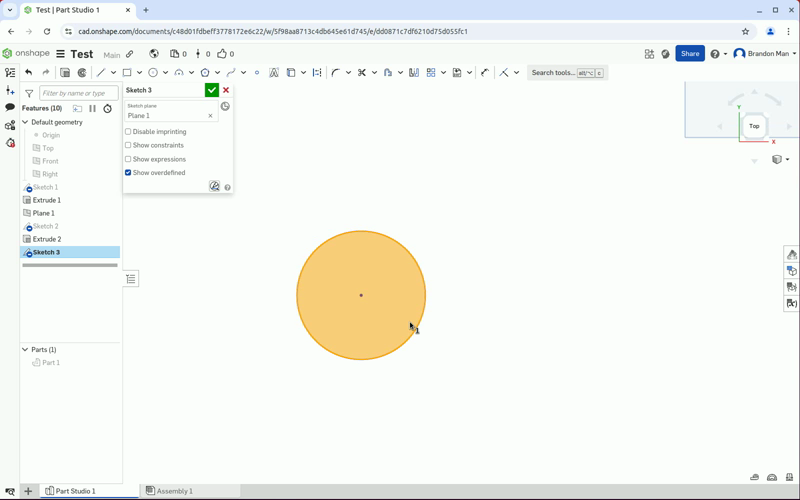
scroll(-6)
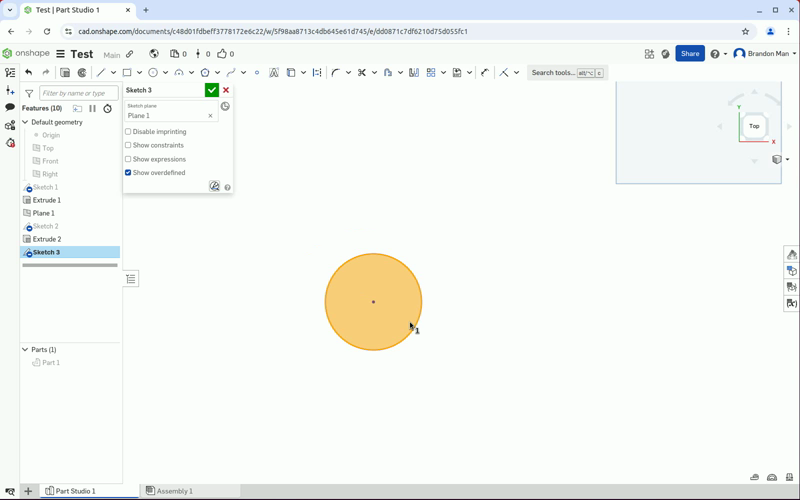
scroll(-6)
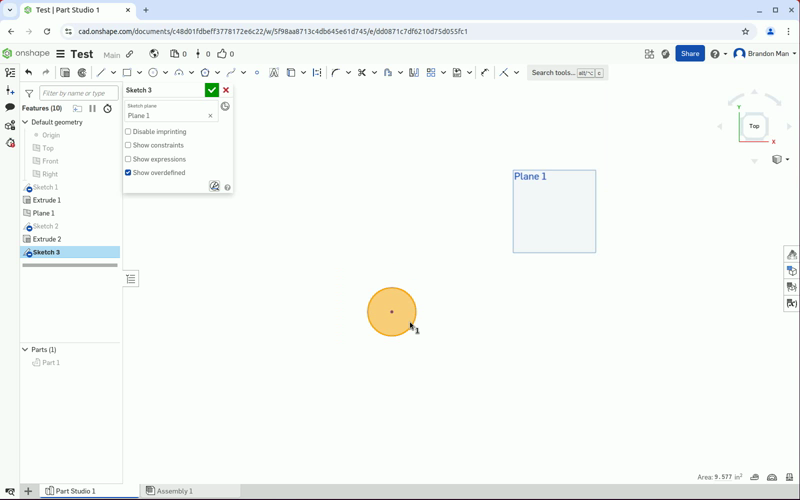
scroll(-6)
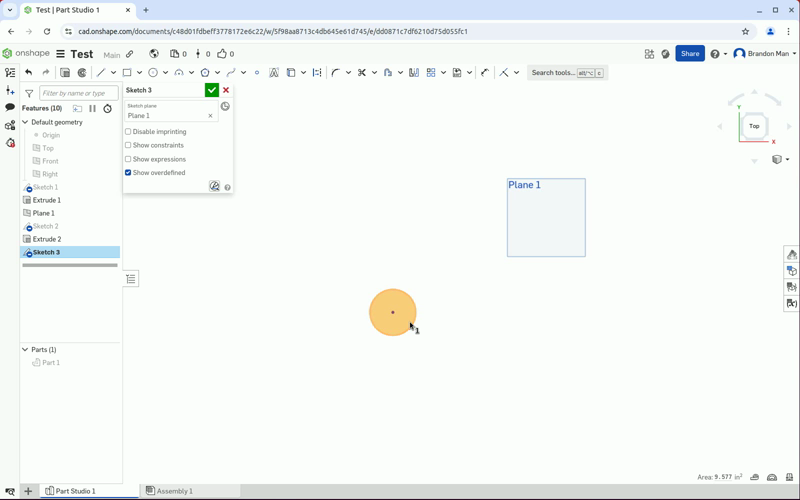
scroll(-6)
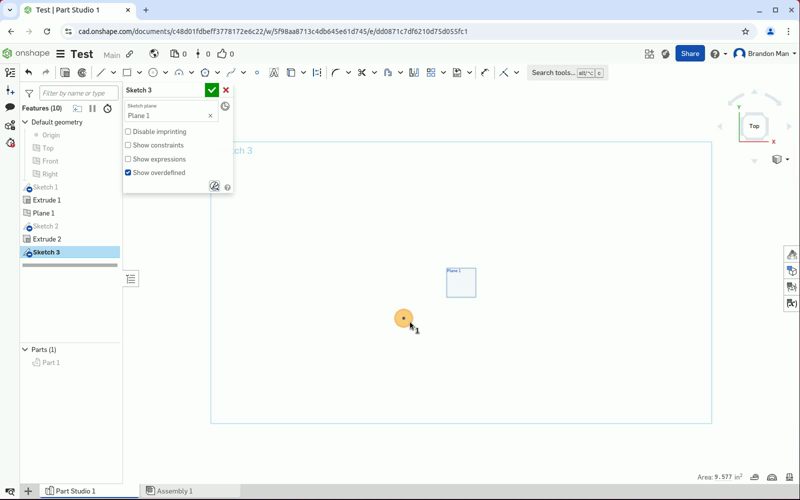
mouse_move(73, 352)
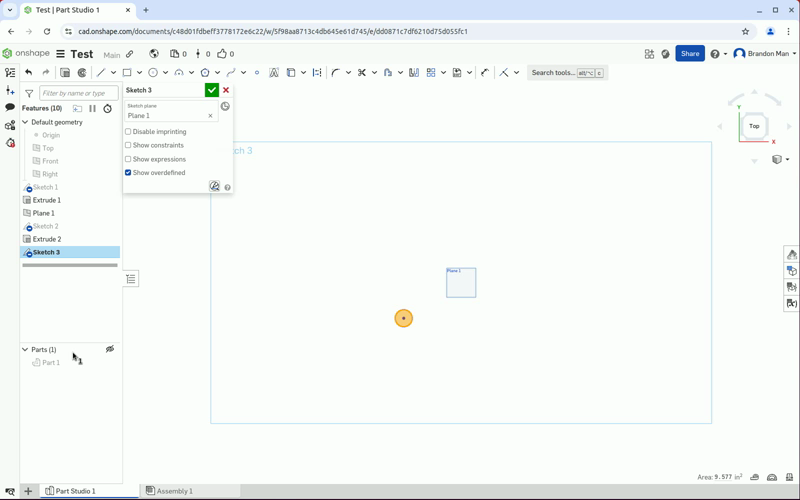
key(shift+y)
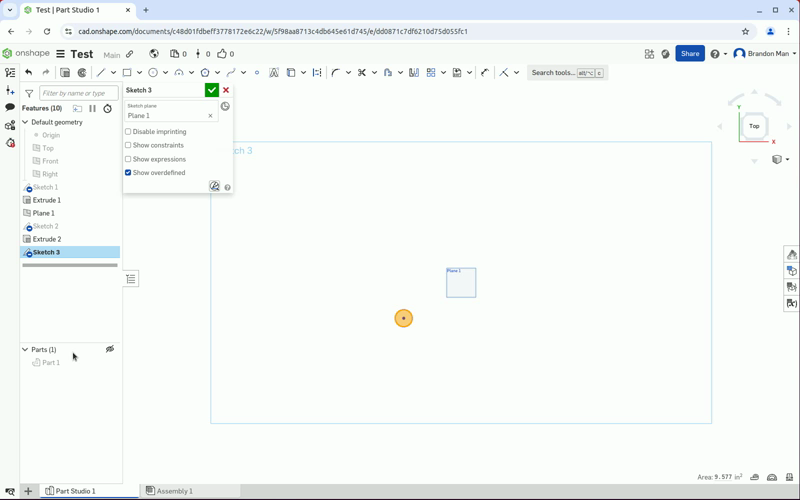
key(shift+e)
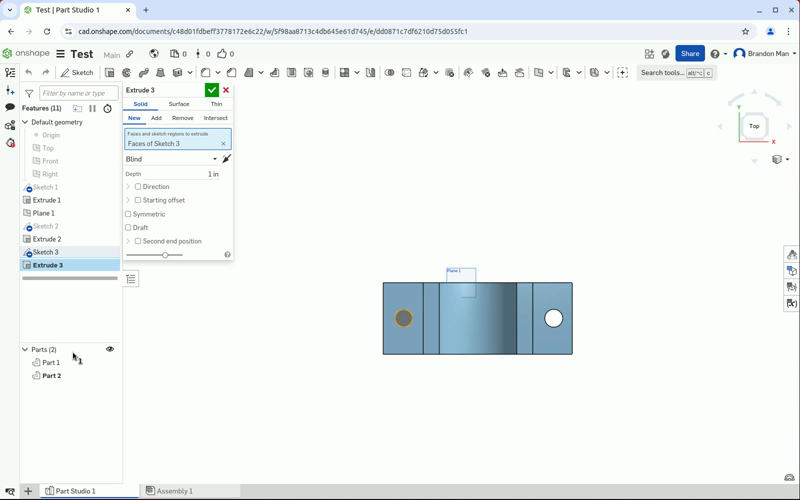
mouse_move(143, 106)
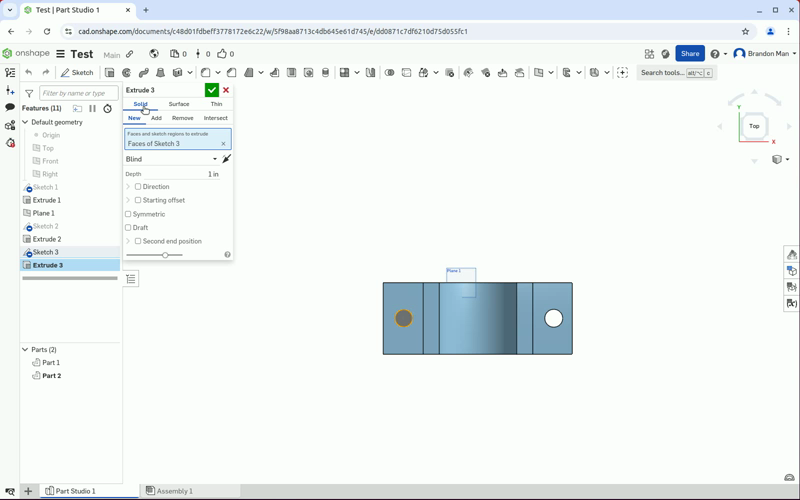
click(143, 106)
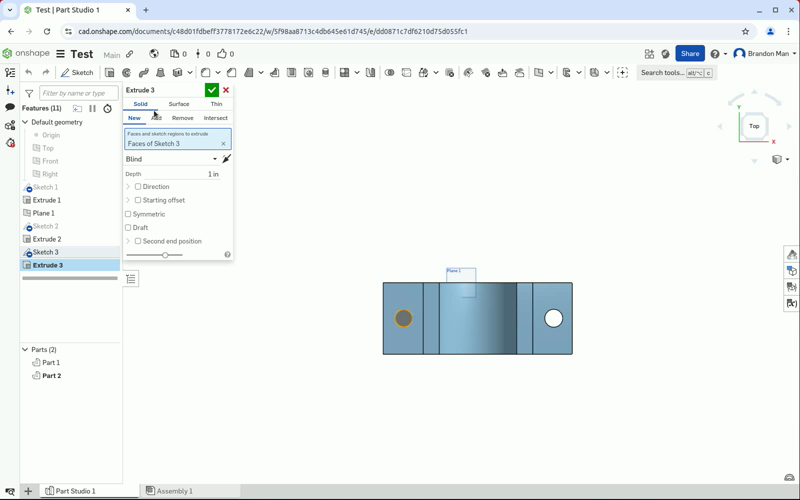
mouse_move(186, 120)
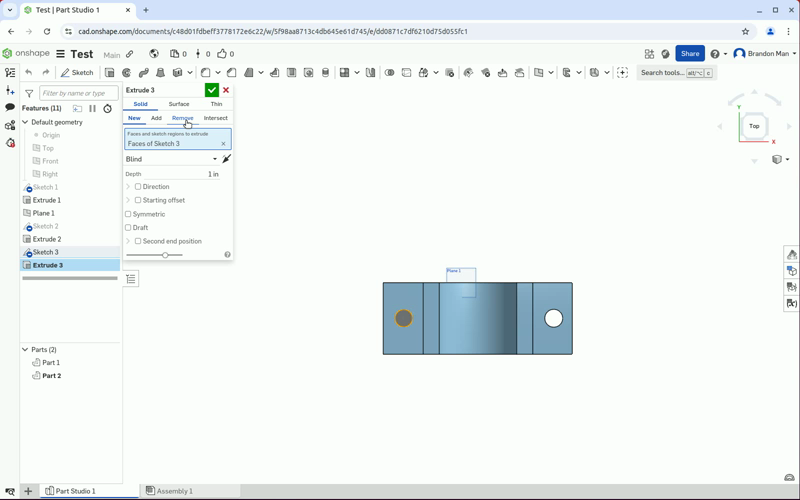
click(186, 120)
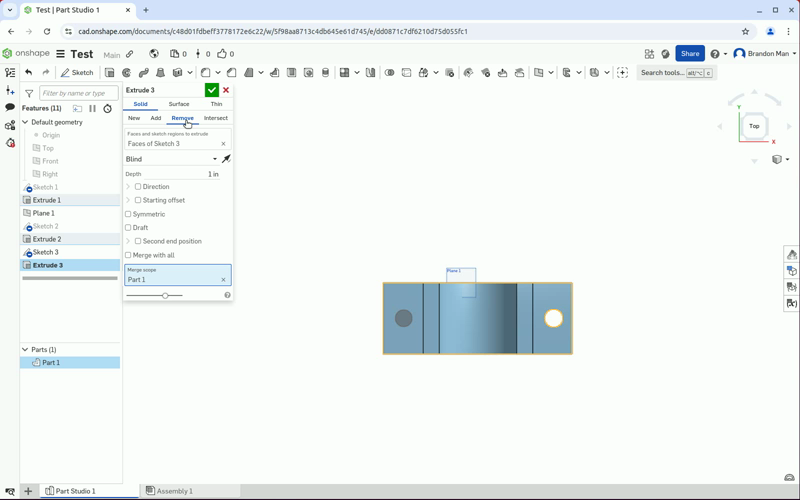
key(tab, 4)
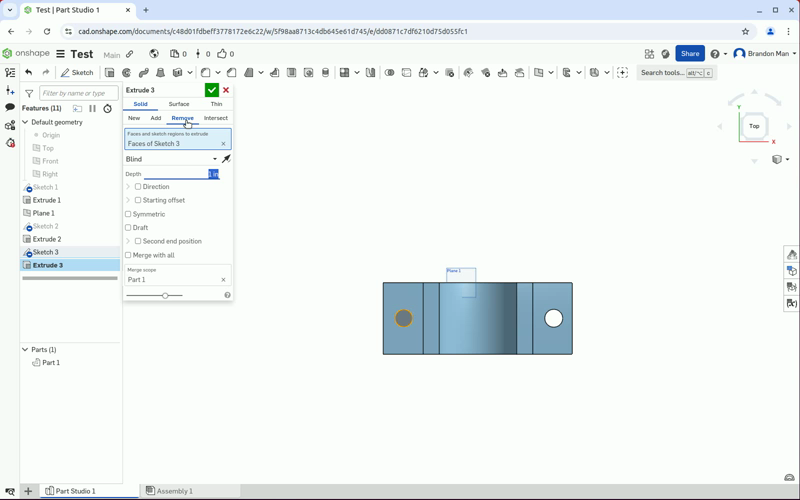
text(16.368)
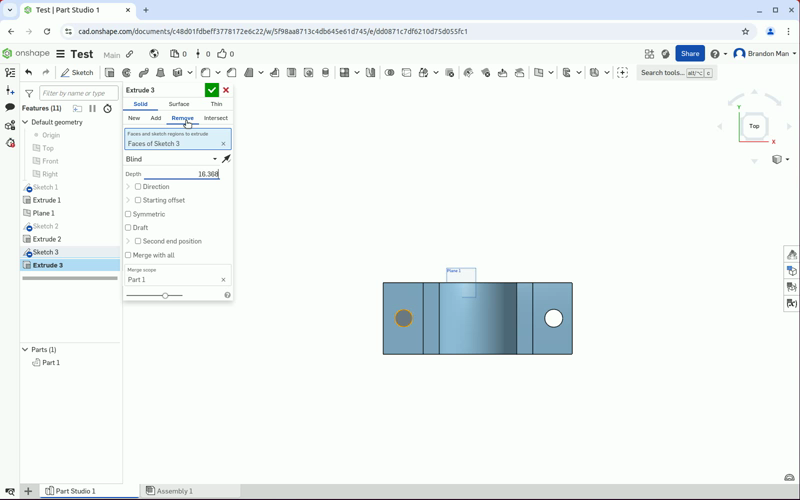
key(tab, 6)
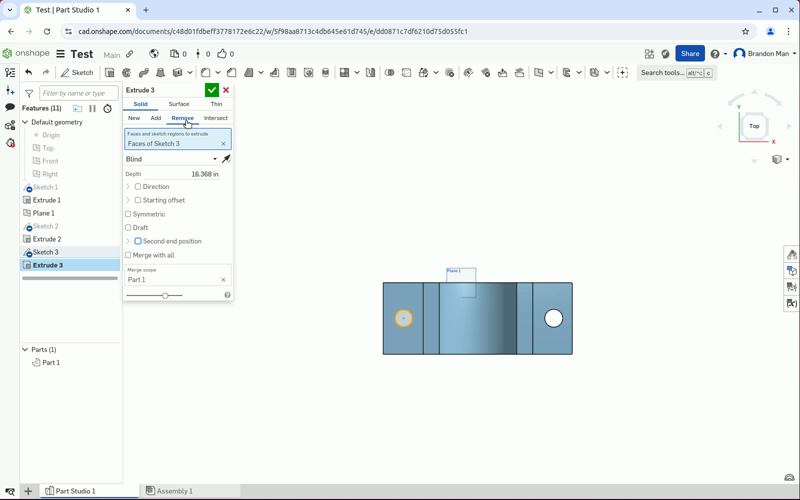
key(space)
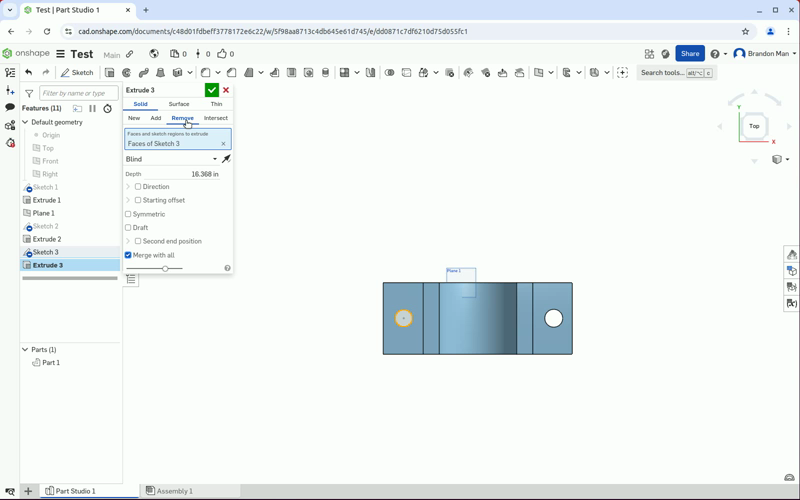
key(enter)
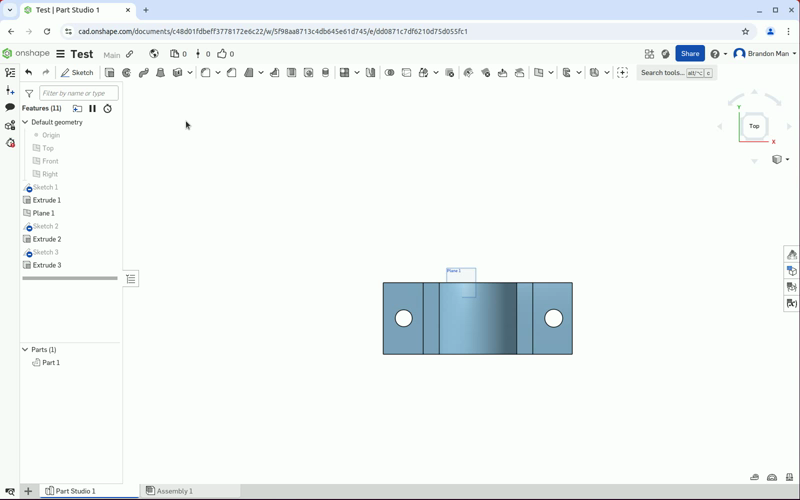
key(shift+h)
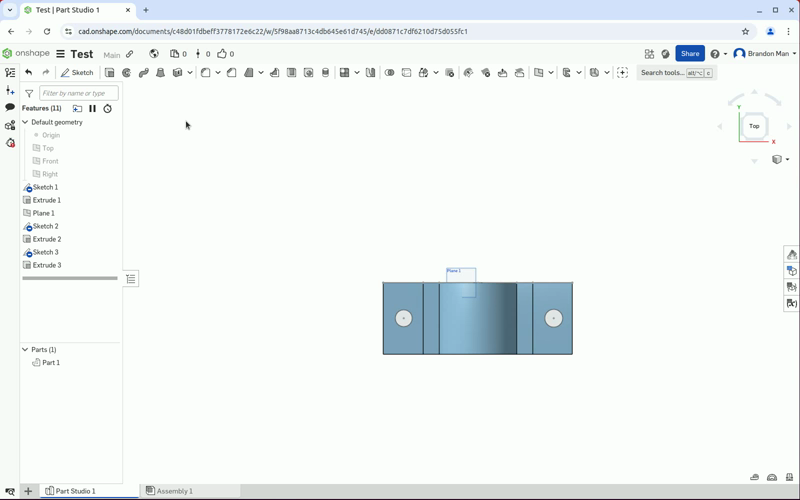
key(shift+h)
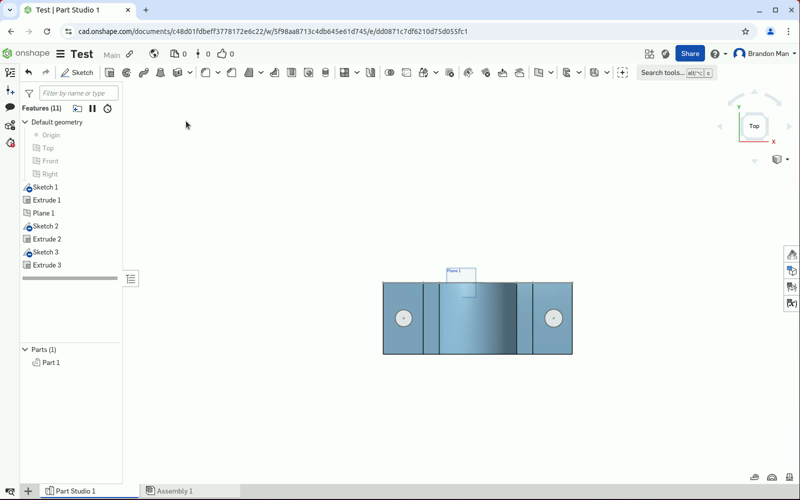
key(shift+7)
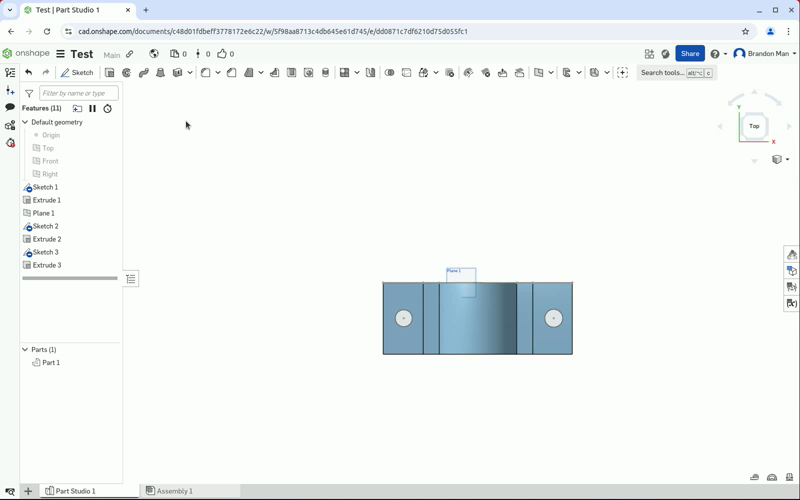
key(up, 3)
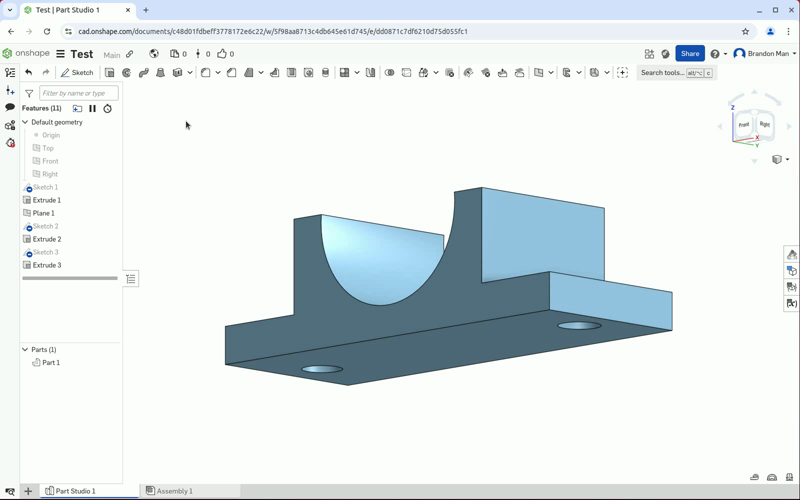
key(left, 3)
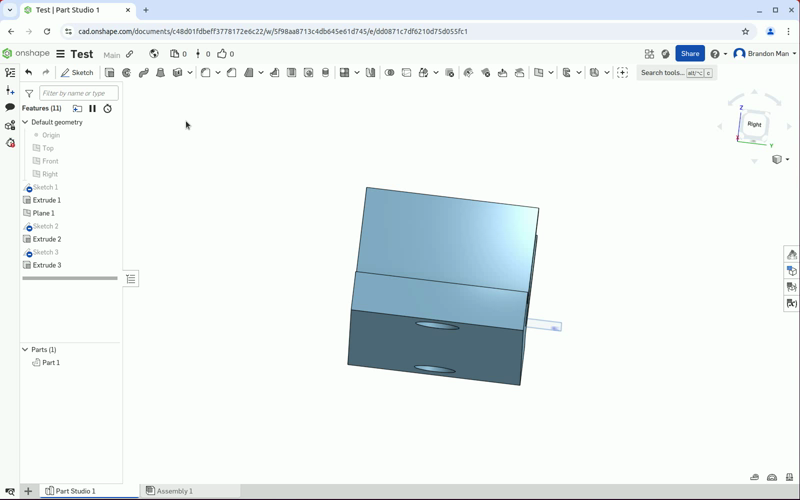
key(right, 3)
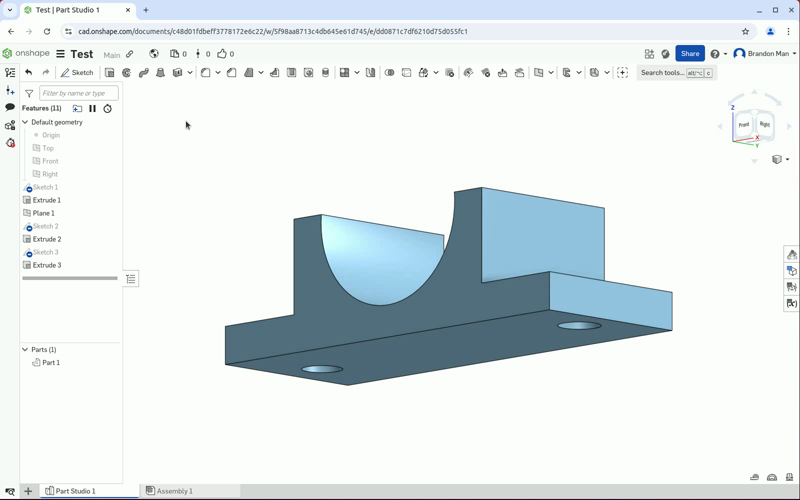
key(down, 3)
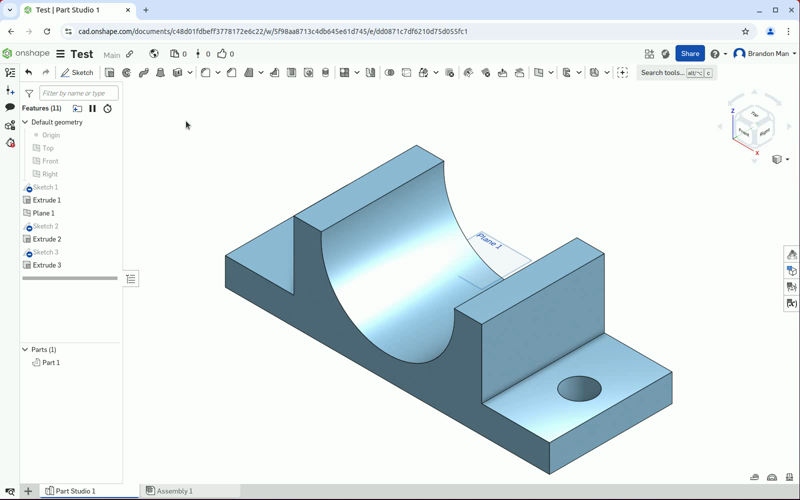
mouse_move(73, 189)
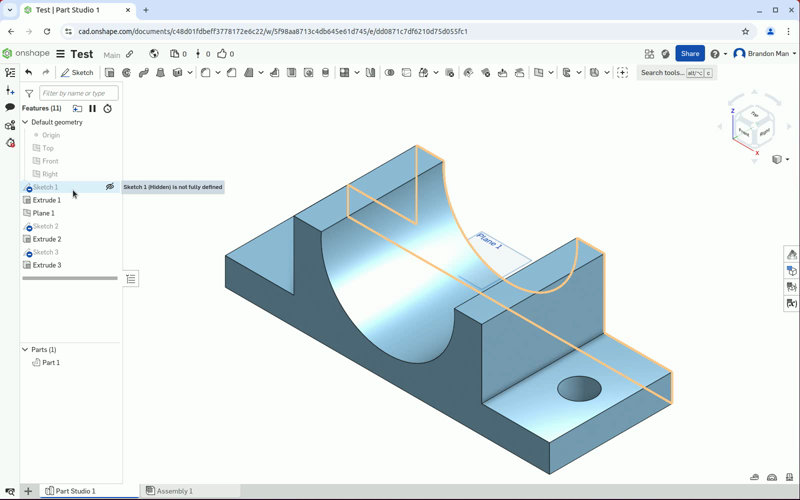
click(73, 189)